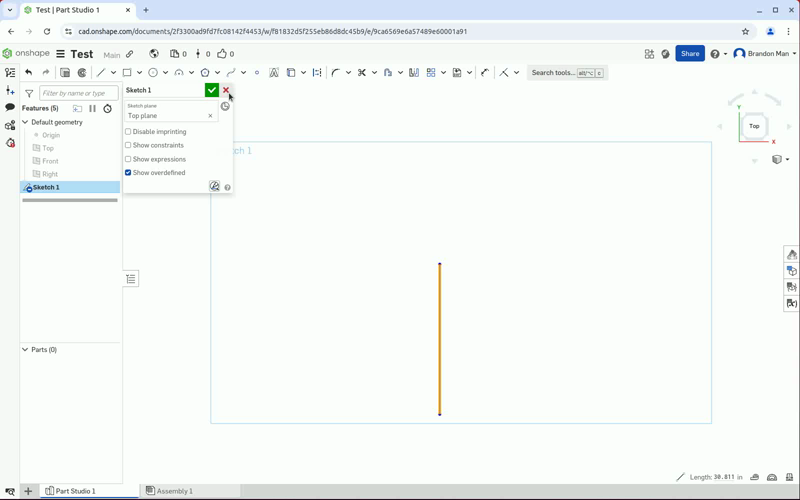
key(shift+h)
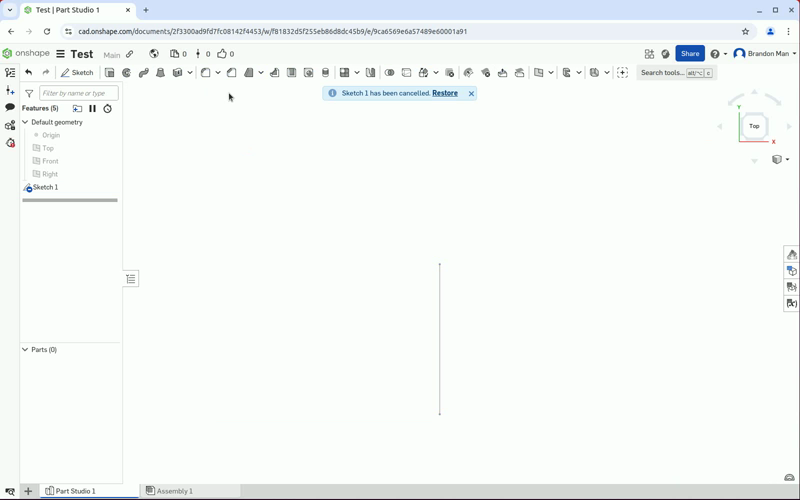
mouse_move(73, 352)
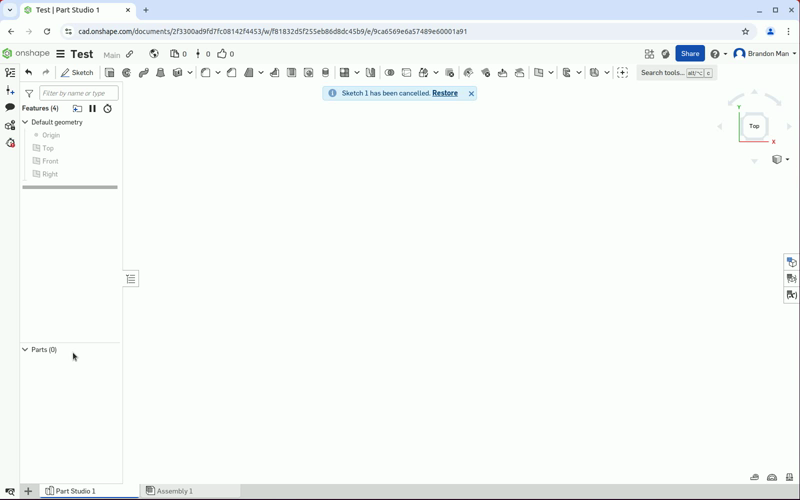
key(y)
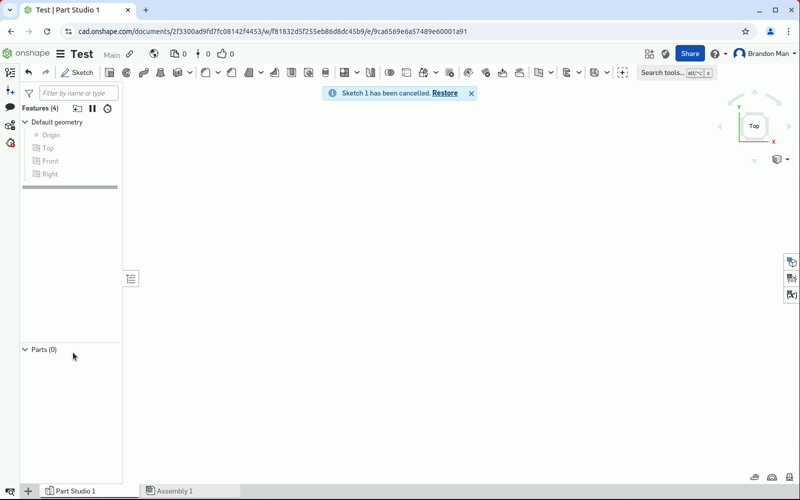
key(shift+p)
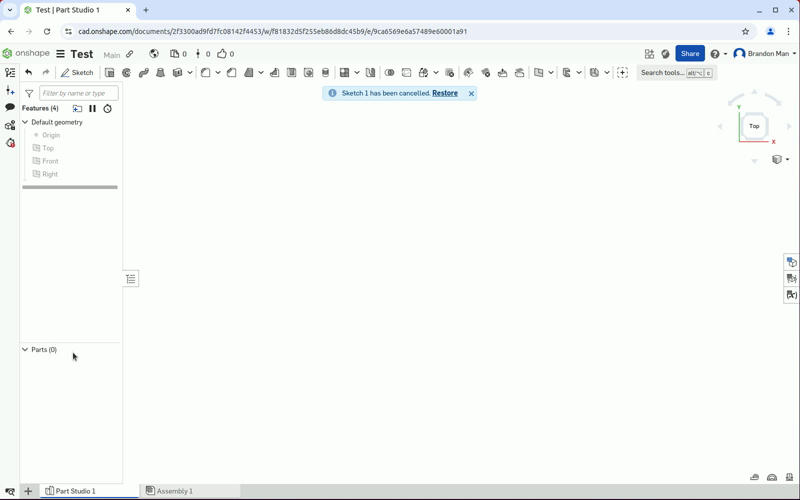
key(space)
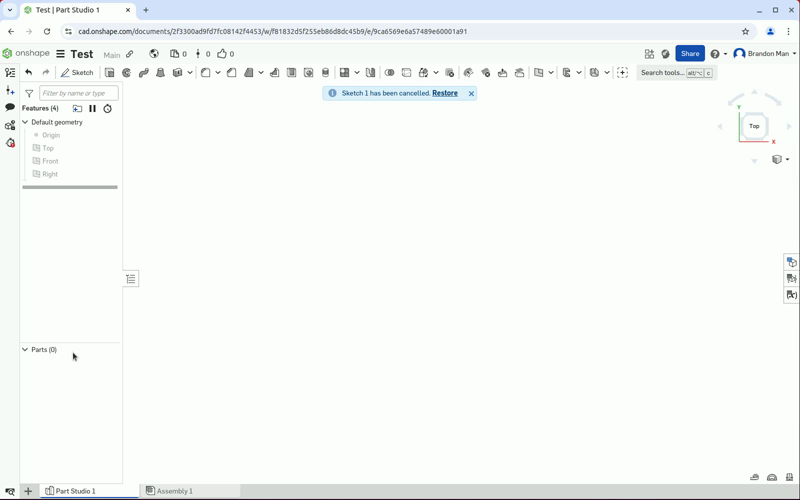
key_down(shift)
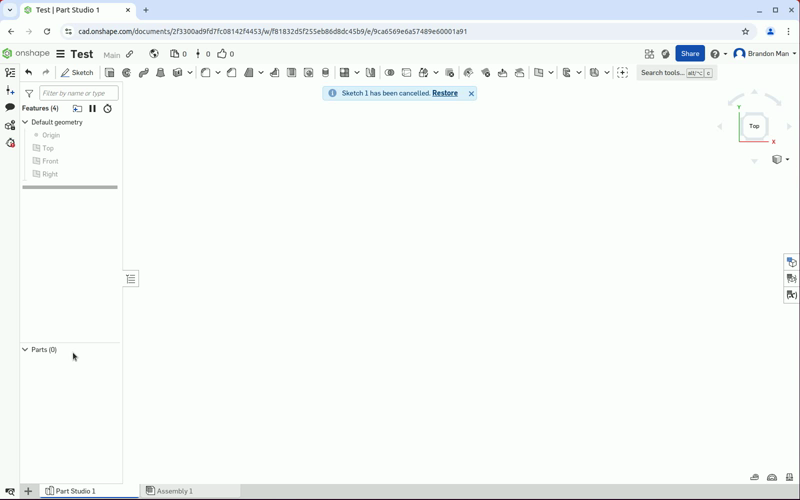
key(up)
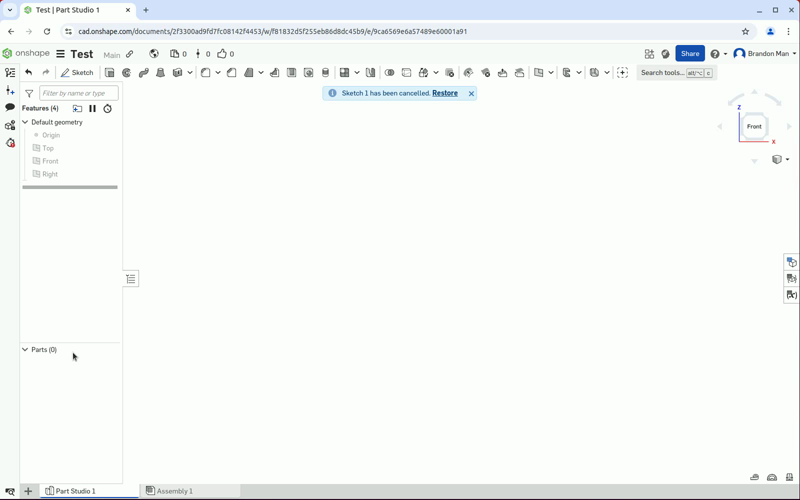
key_up(shift)
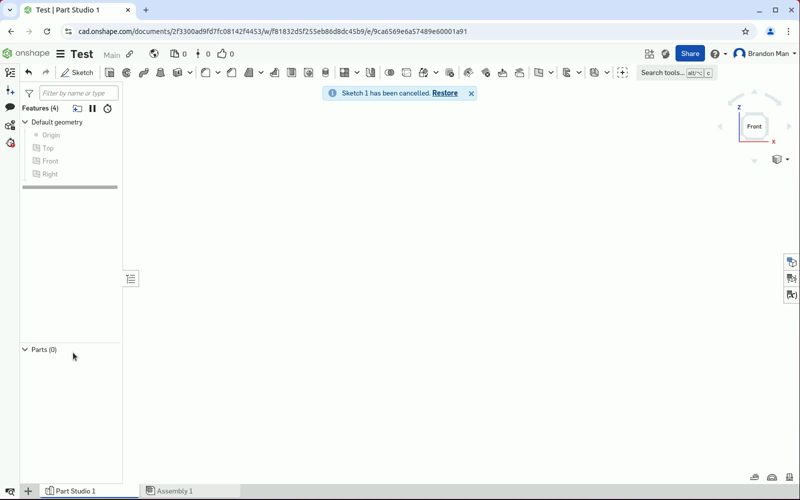
mouse_move(73, 352)
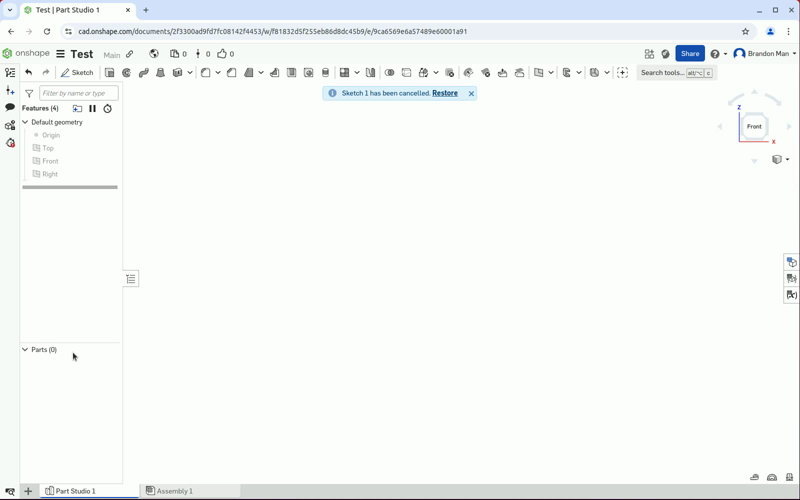
key(shift+y)
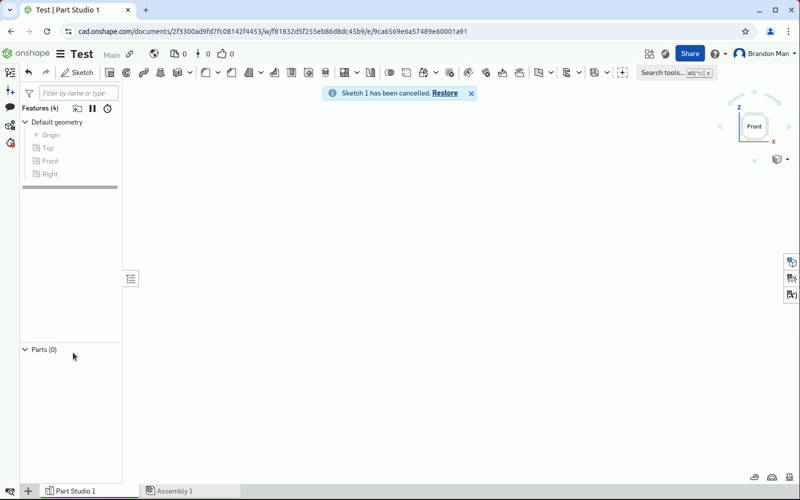
key(shift+s)
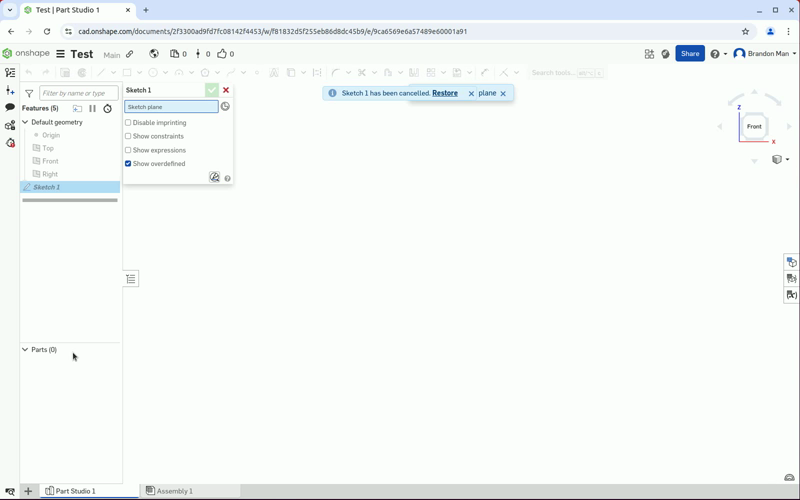
mouse_move(73, 163)
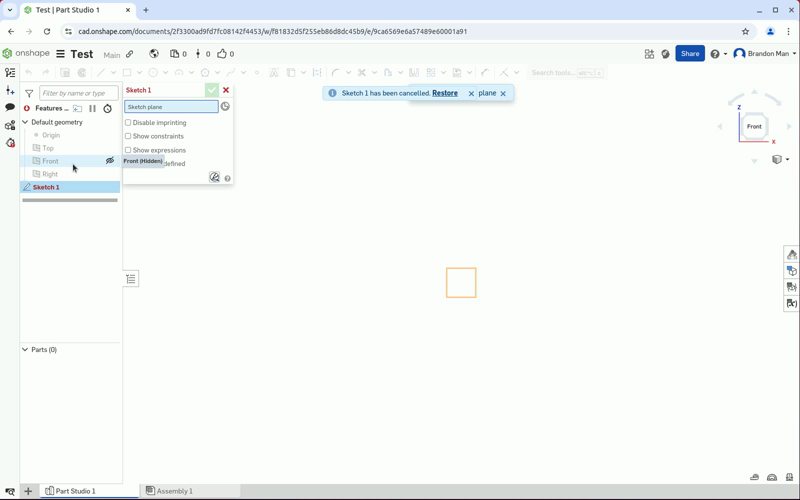
click(73, 163)
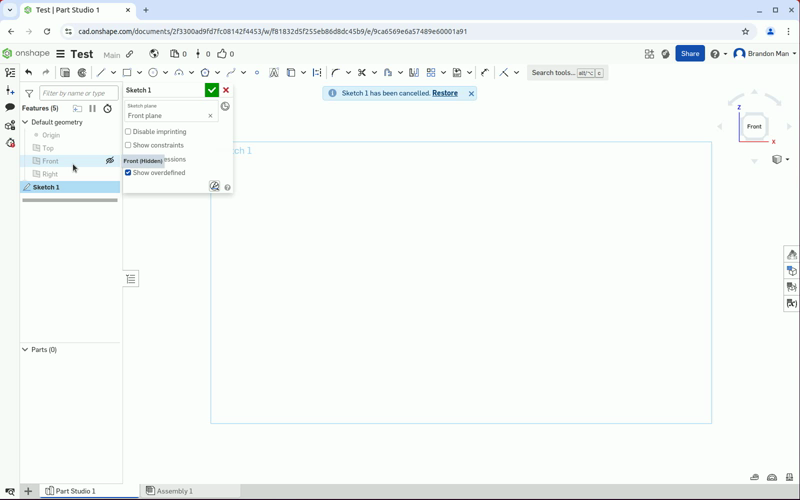
mouse_move(73, 352)
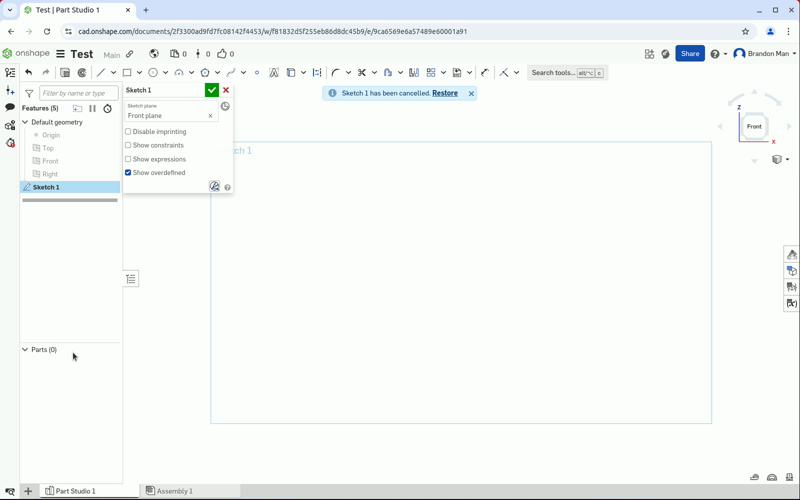
key(y)
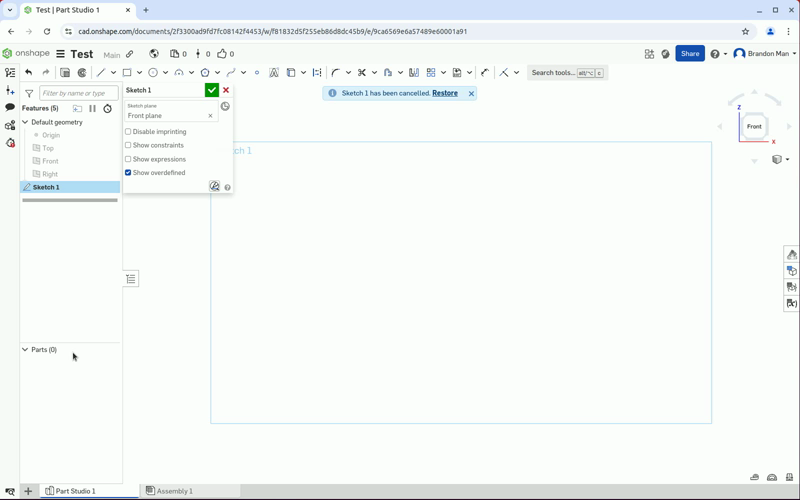
key(l)
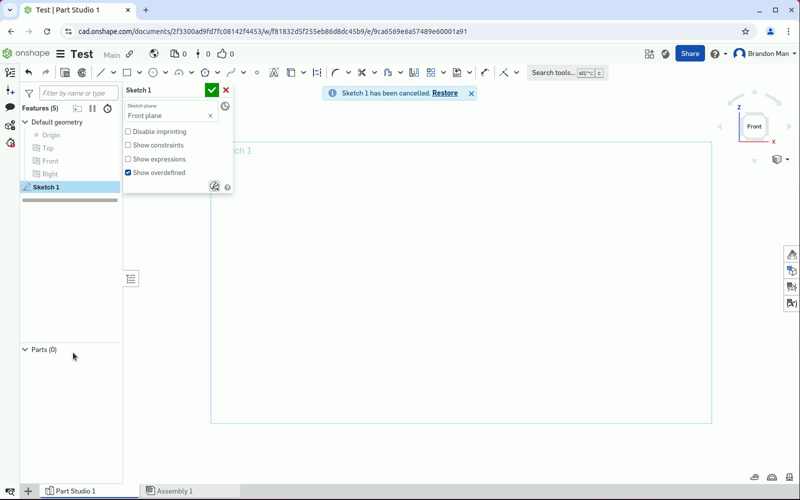
key_down(shift)
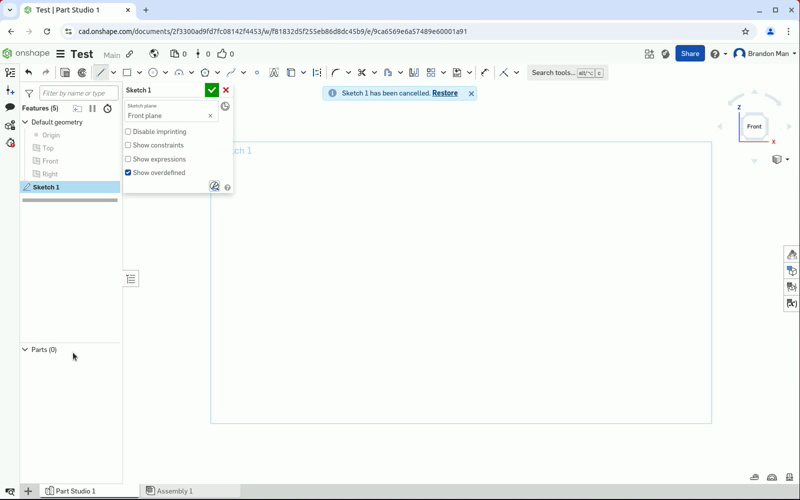
mouse_move(348, 282)
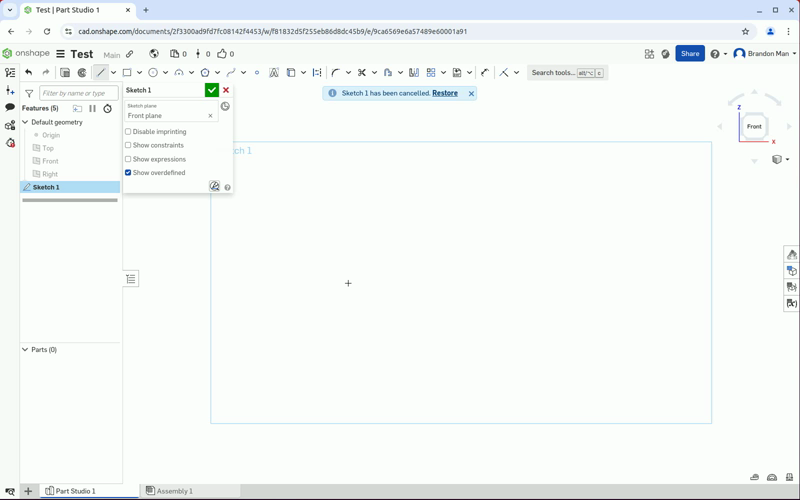
click(348, 282)
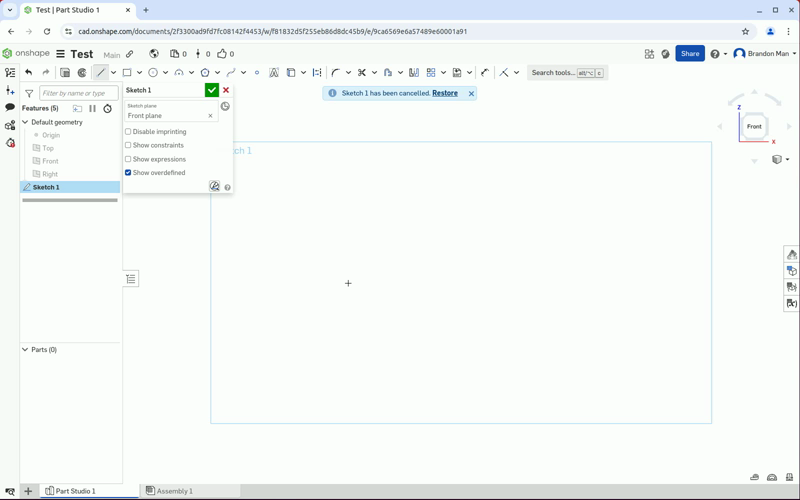
key_up(shift)
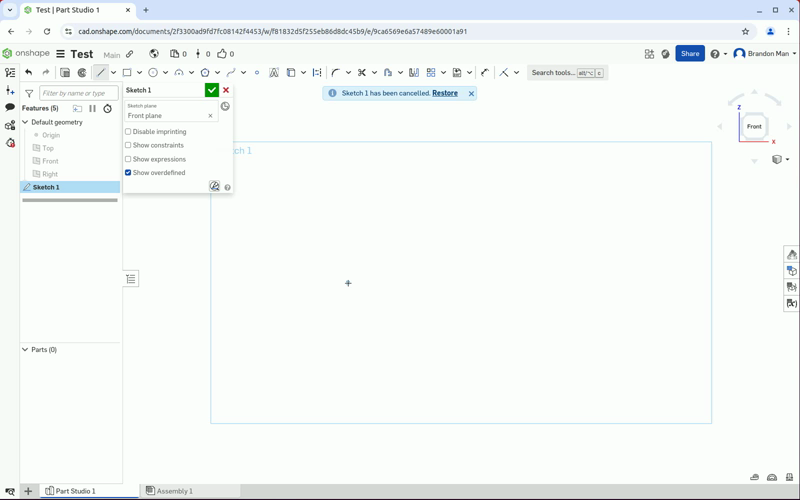
key_down(shift)
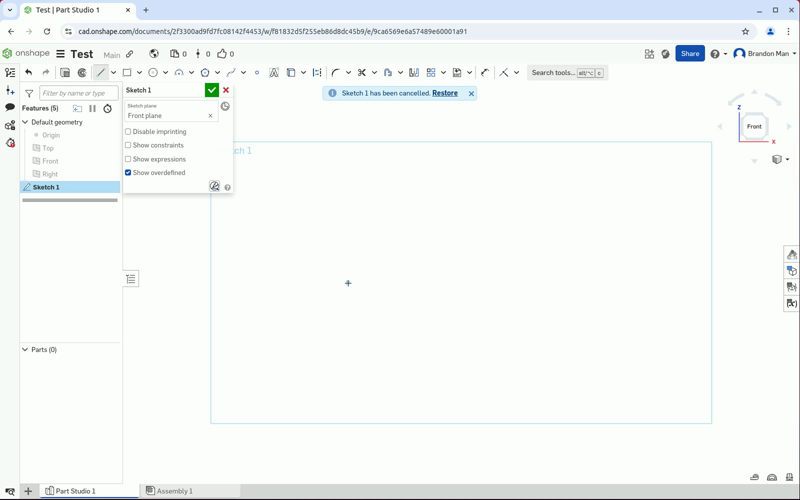
mouse_move(378, 282)
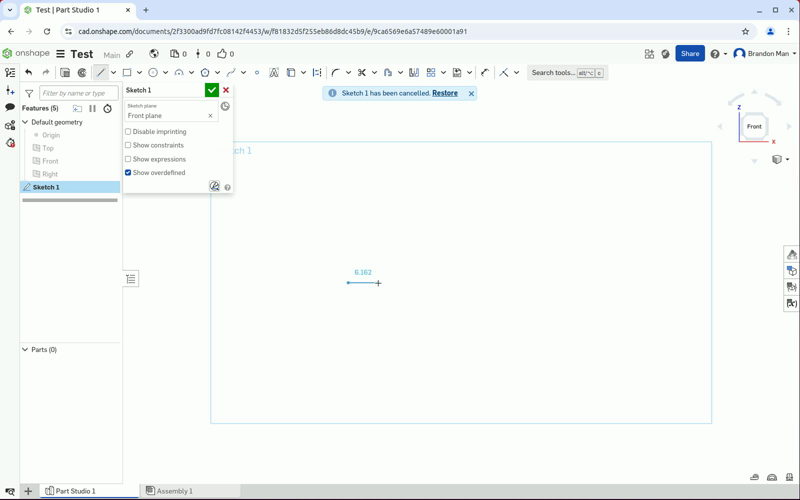
mouse_move(361, 282)
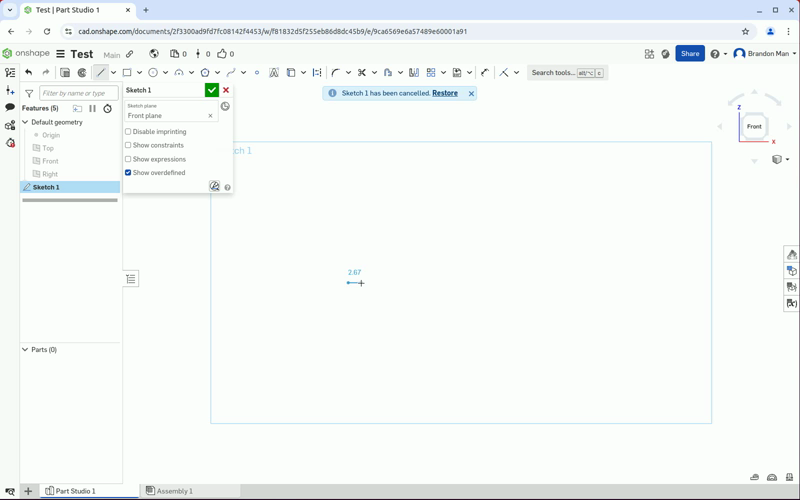
click(361, 282)
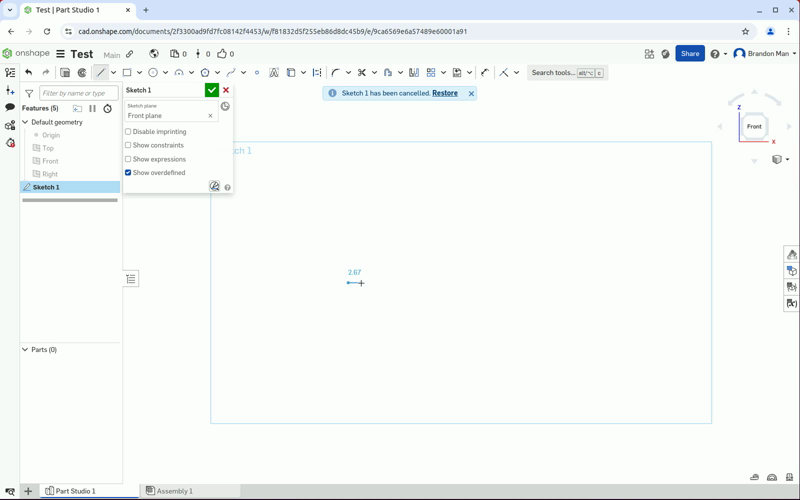
key_up(shift)
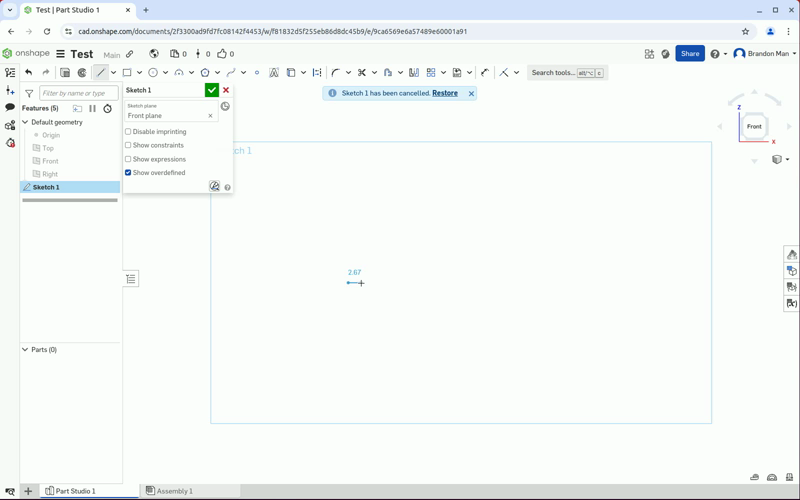
key_down(shift)
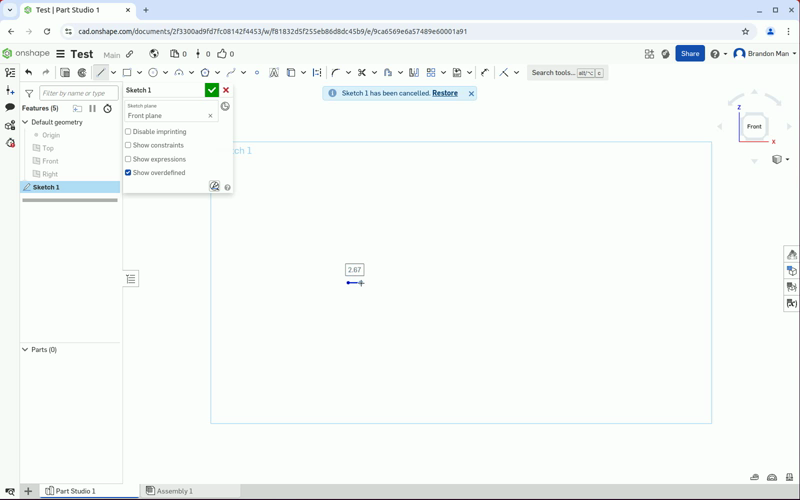
mouse_move(361, 183)
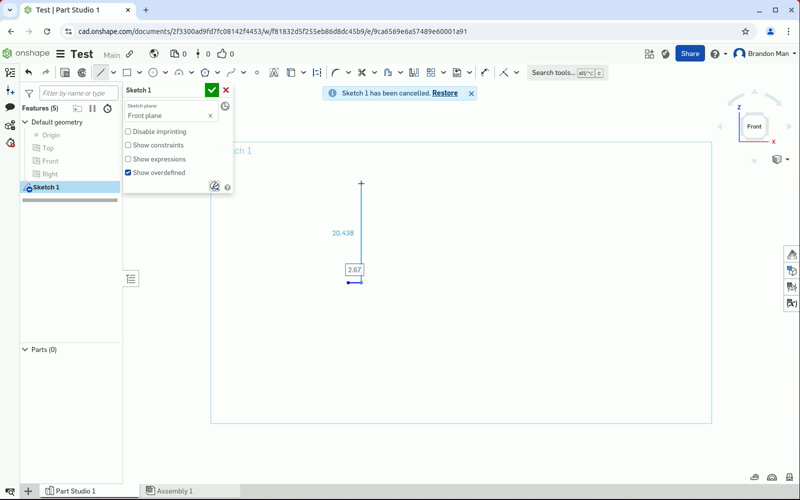
click(361, 183)
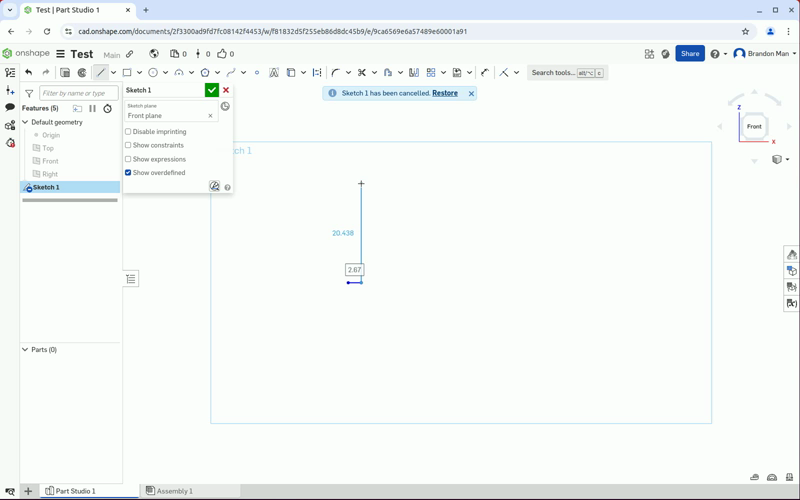
key_up(shift)
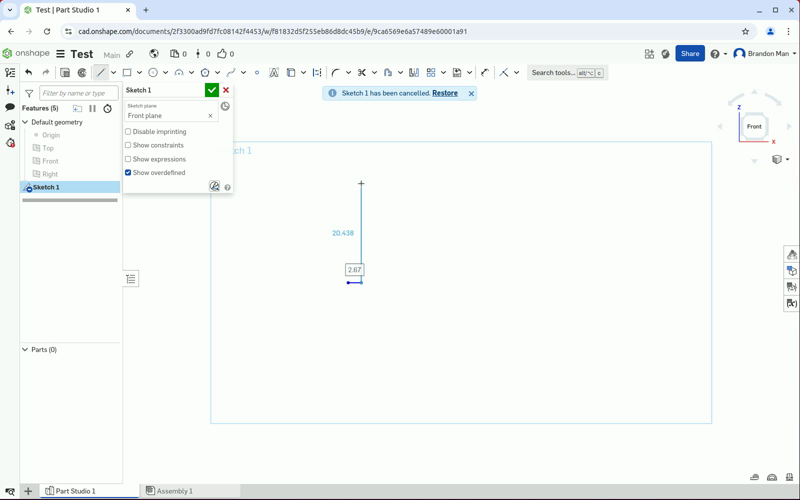
key_down(shift)
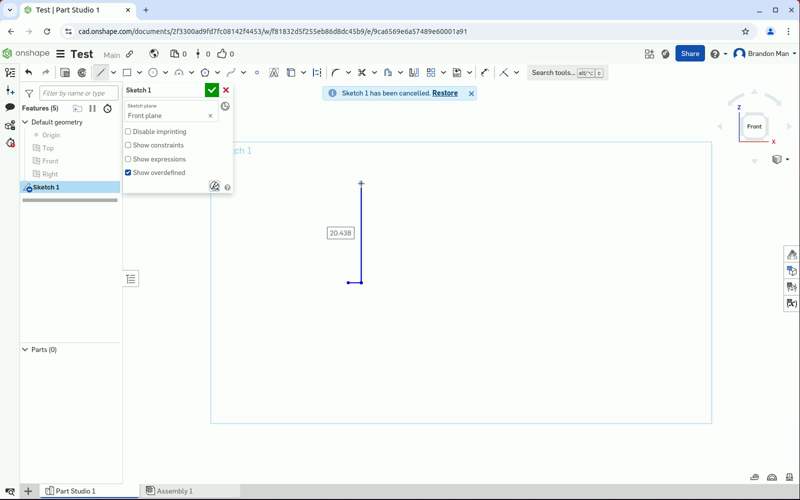
mouse_move(460, 183)
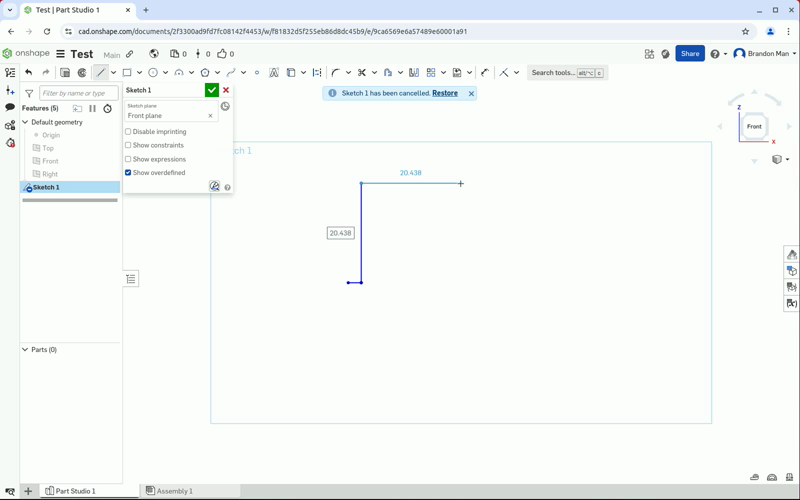
click(460, 183)
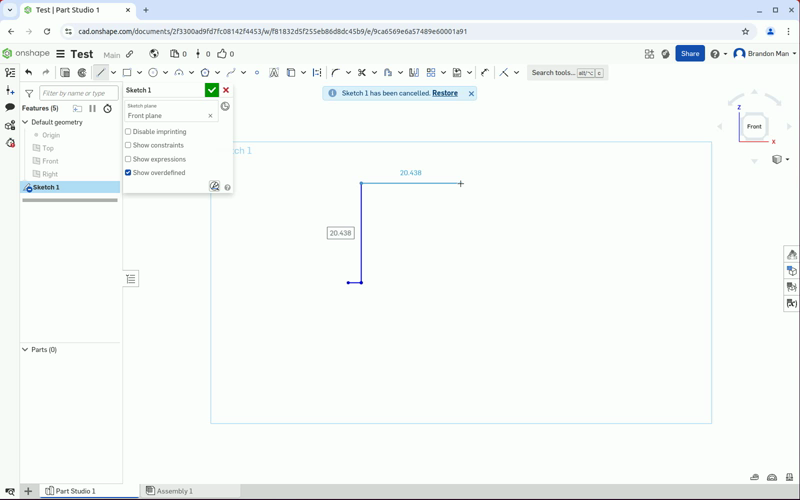
key_up(shift)
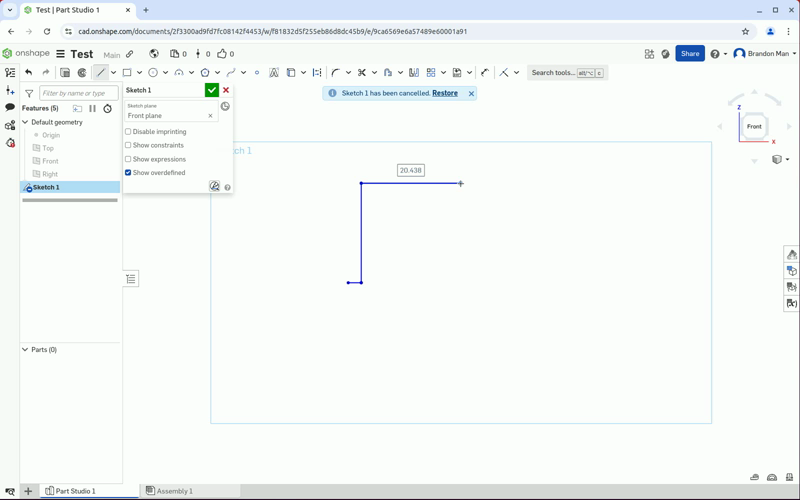
key_down(shift)
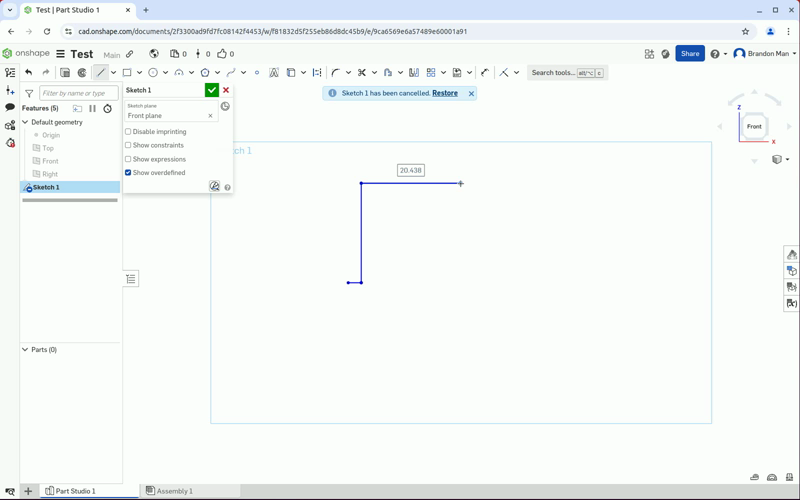
mouse_move(490, 183)
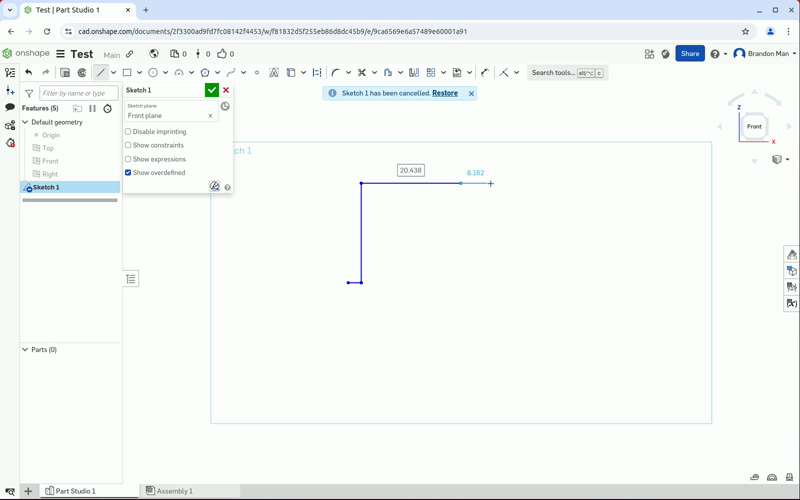
mouse_move(460, 170)
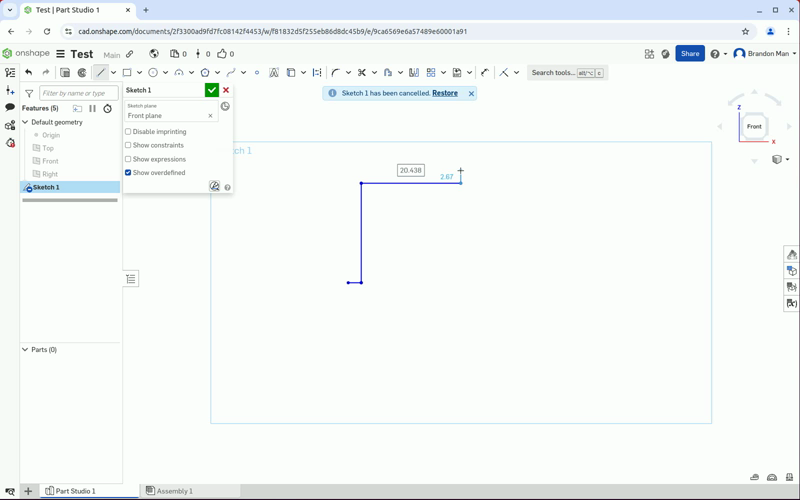
click(460, 170)
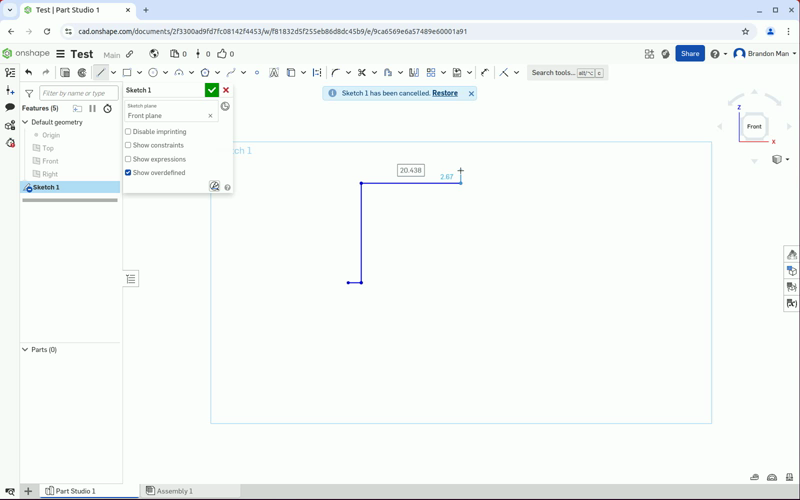
key_up(shift)
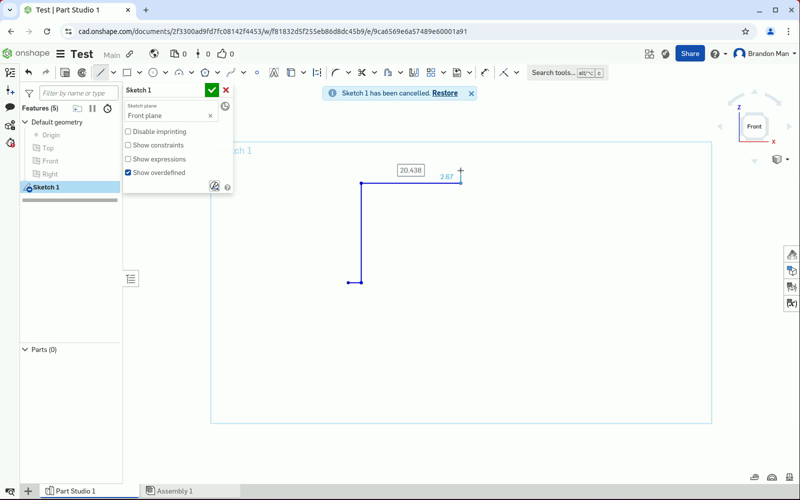
key_down(shift)
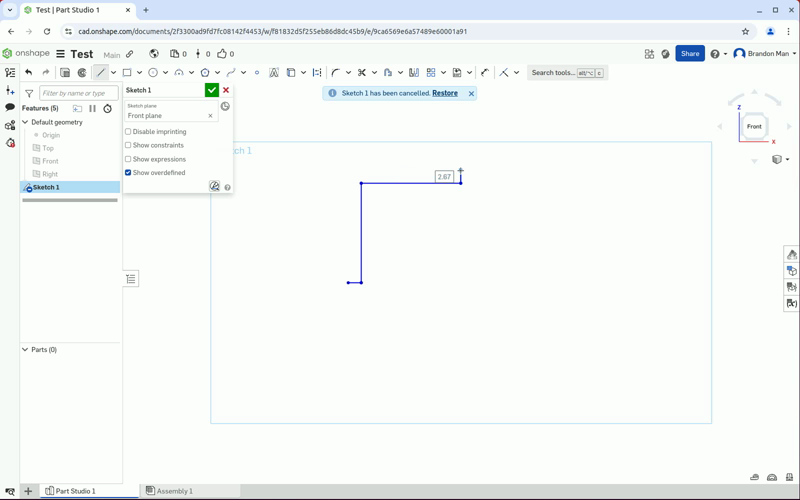
mouse_move(348, 170)
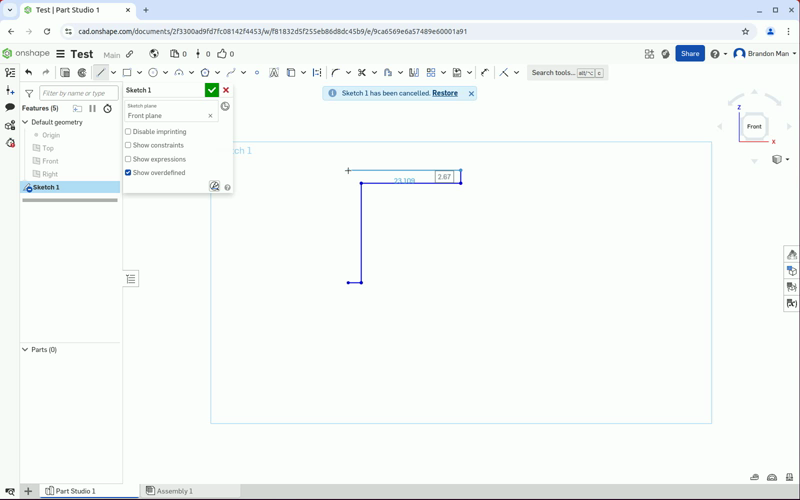
click(348, 170)
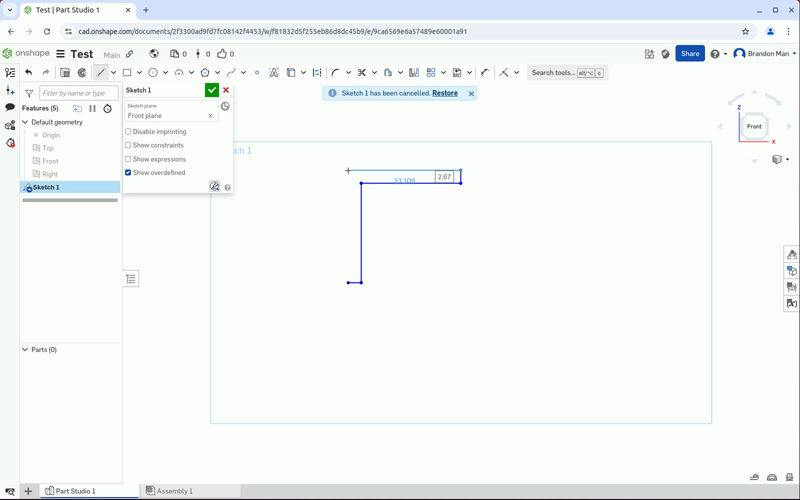
key_up(shift)
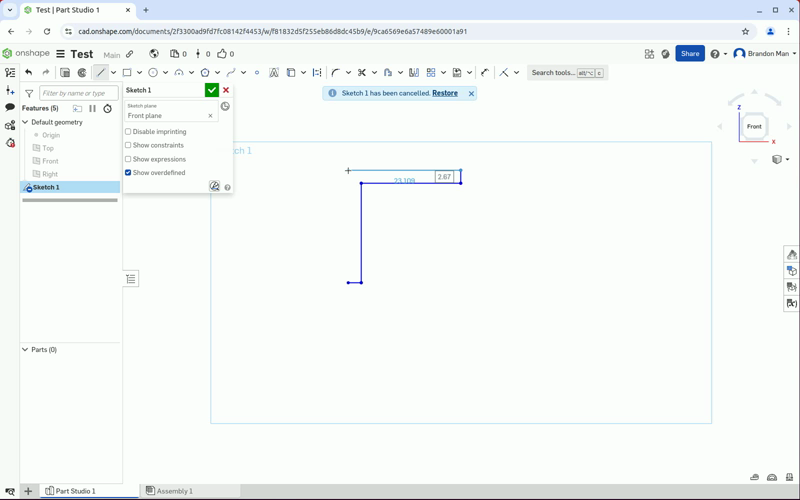
key_down(shift)
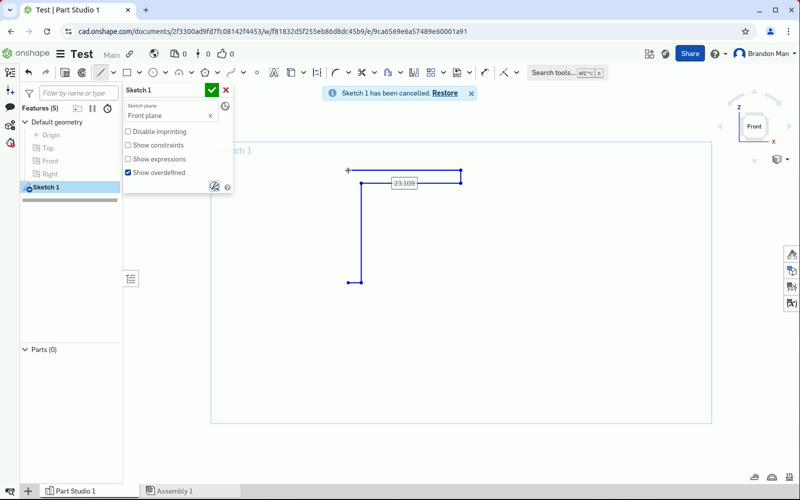
mouse_move(348, 282)
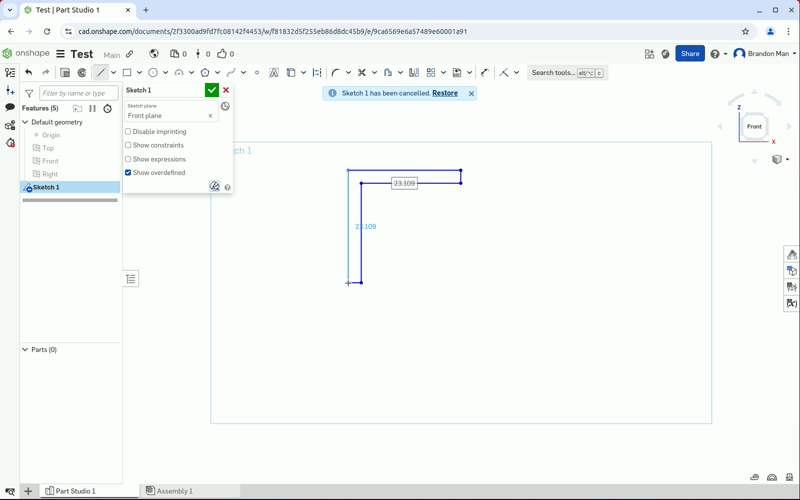
key_up(shift)
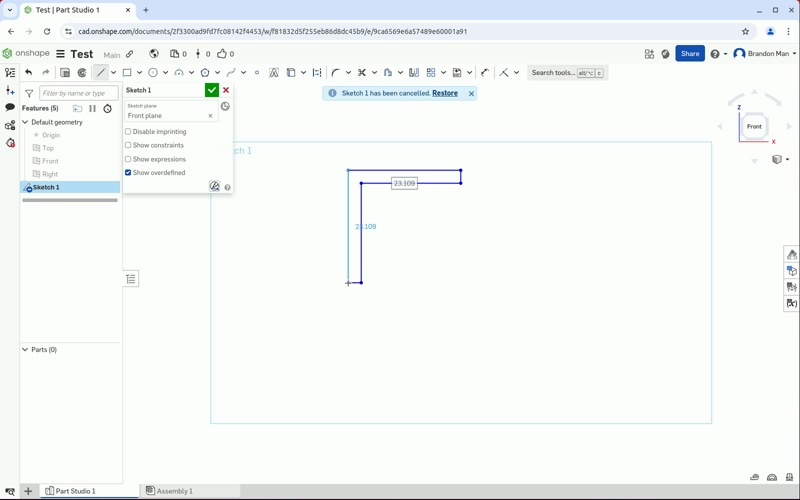
click(348, 282)
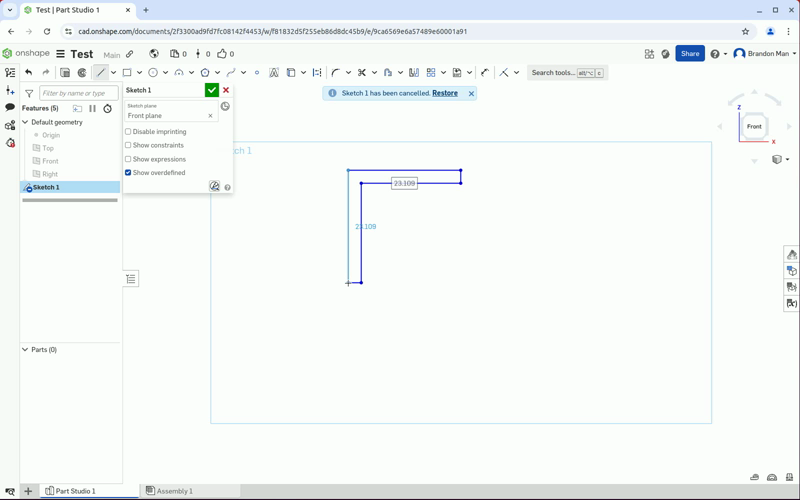
key(esc)
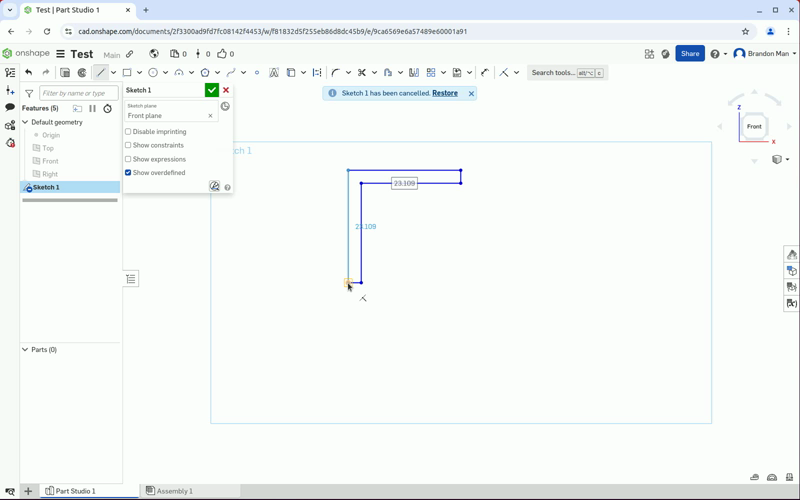
mouse_move(381, 179)
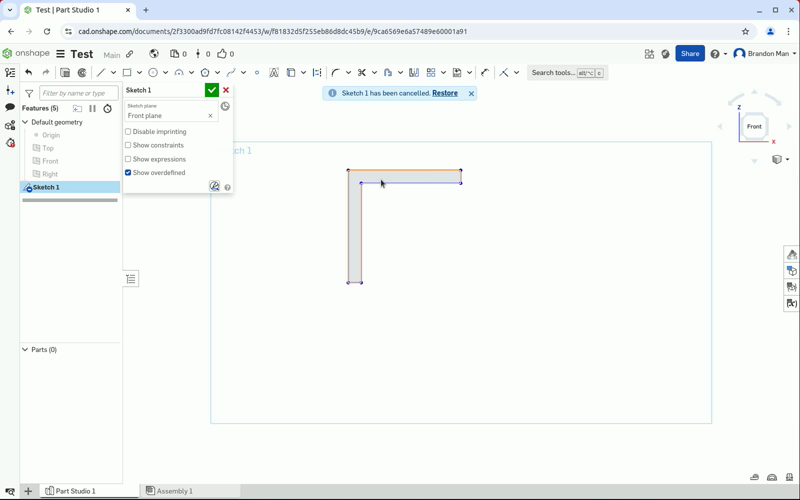
click(381, 179)
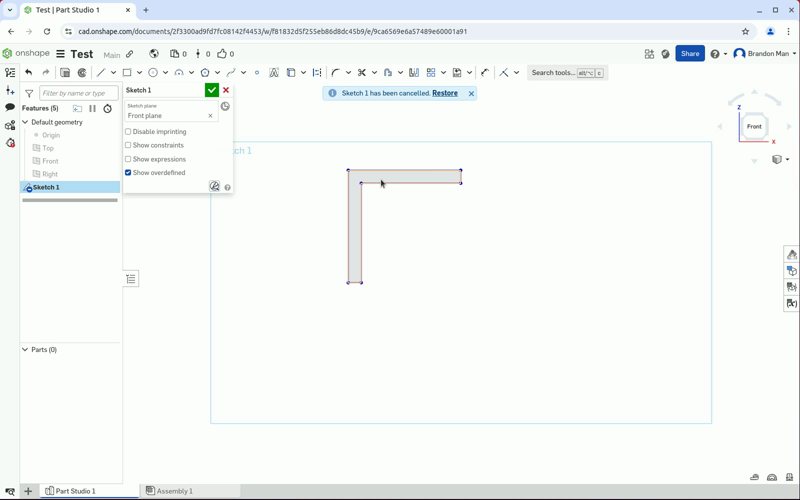
mouse_move(73, 352)
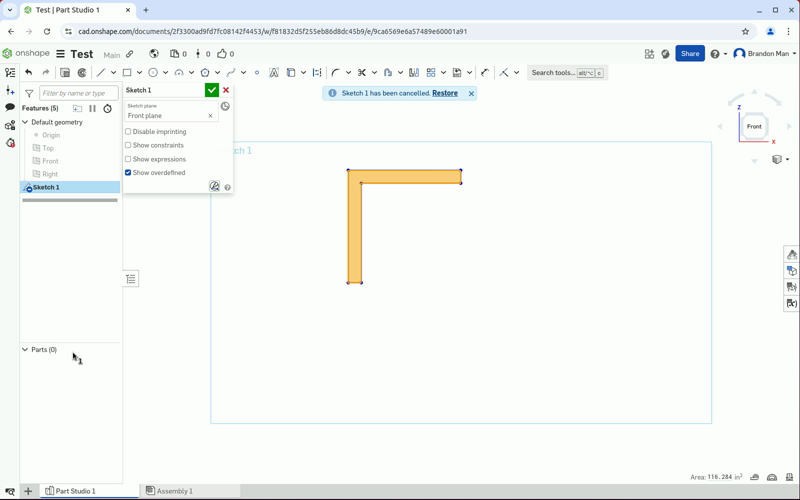
key(shift+y)
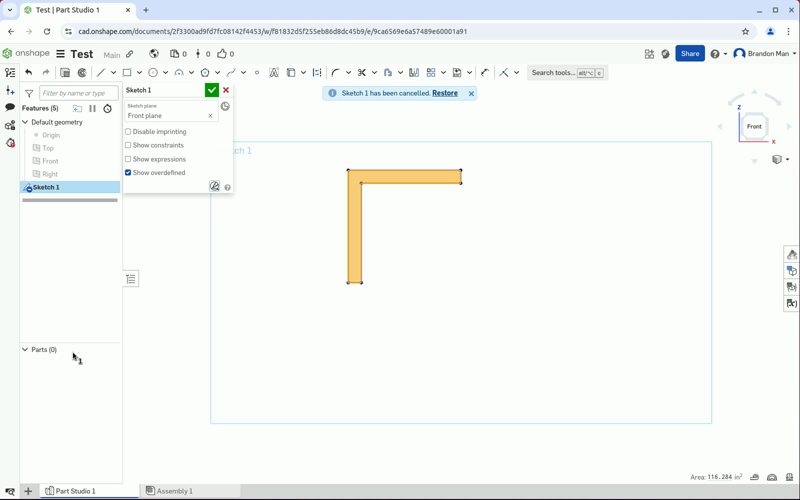
key(shift+e)
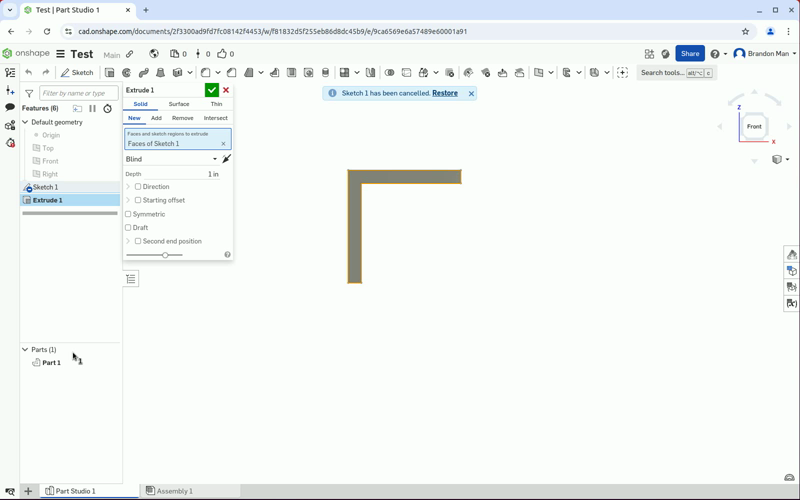
mouse_move(143, 106)
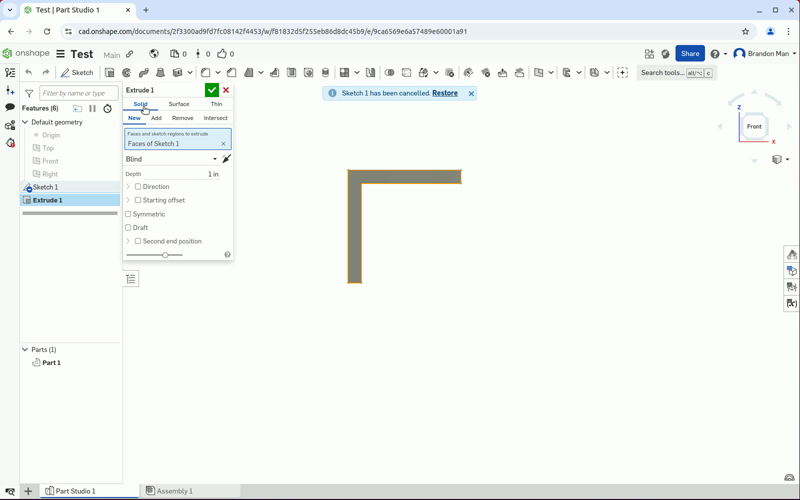
click(143, 106)
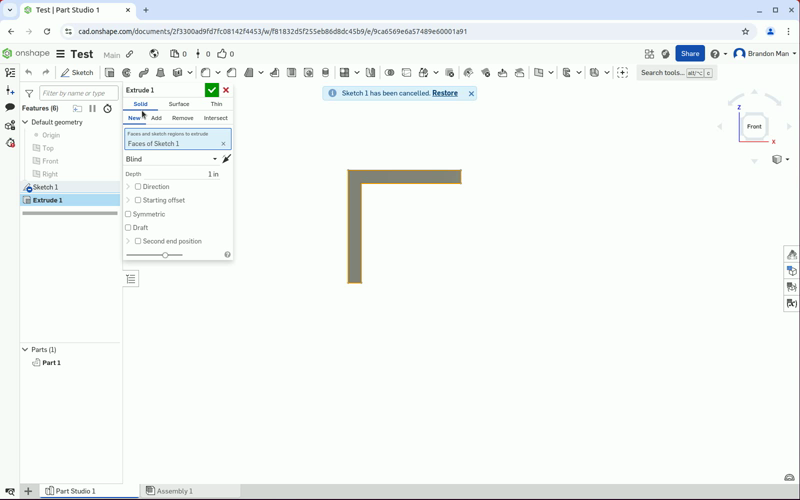
mouse_move(137, 120)
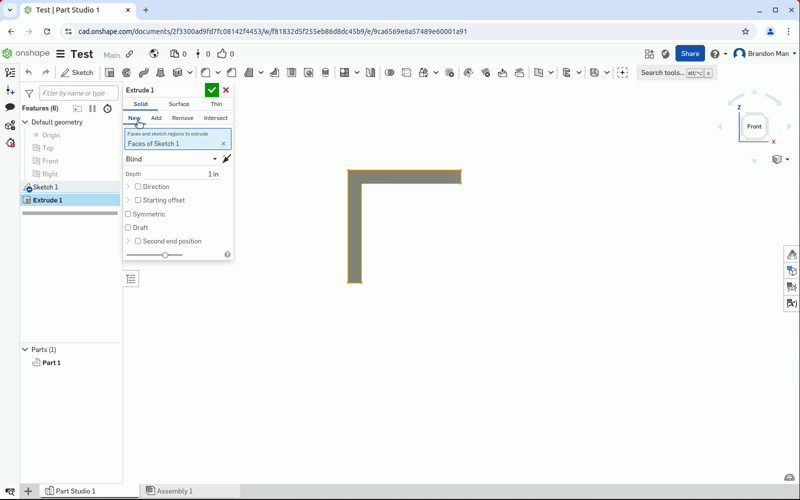
click(137, 120)
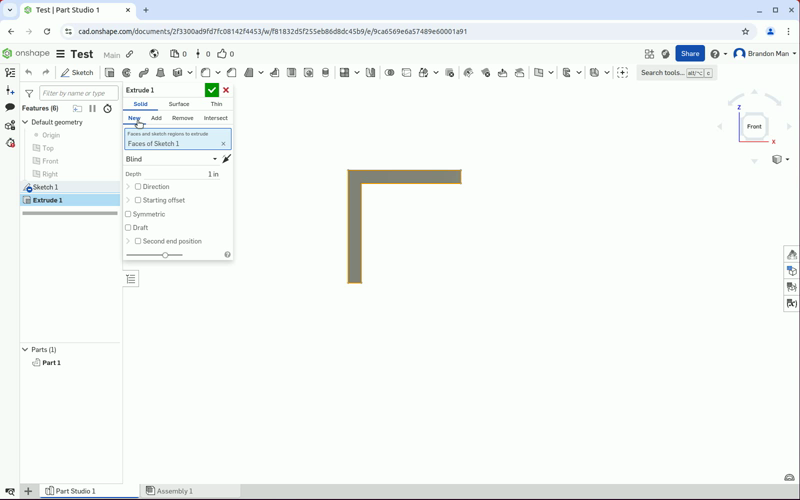
key(tab, 4)
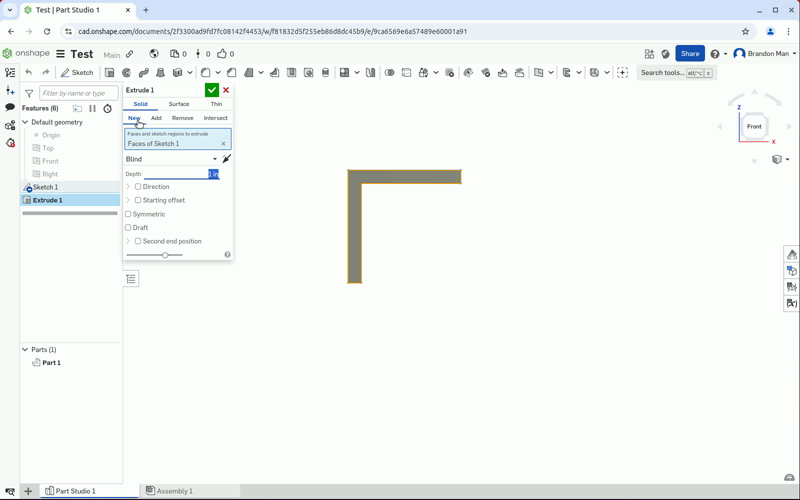
text(11.073)
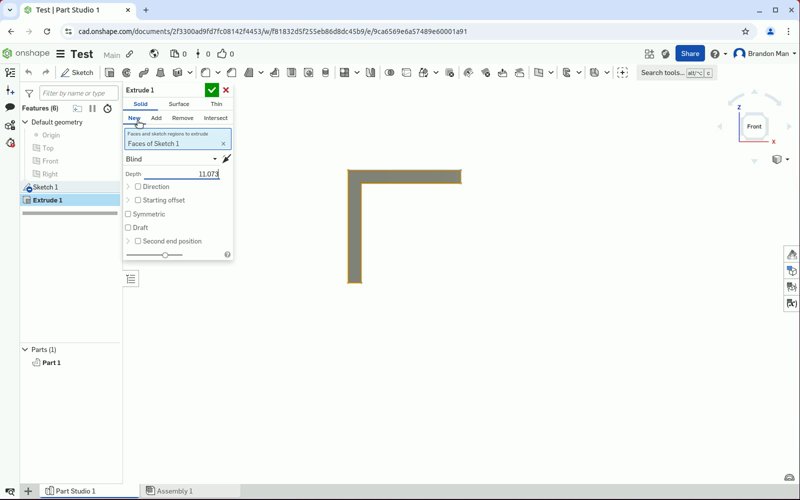
key(enter)
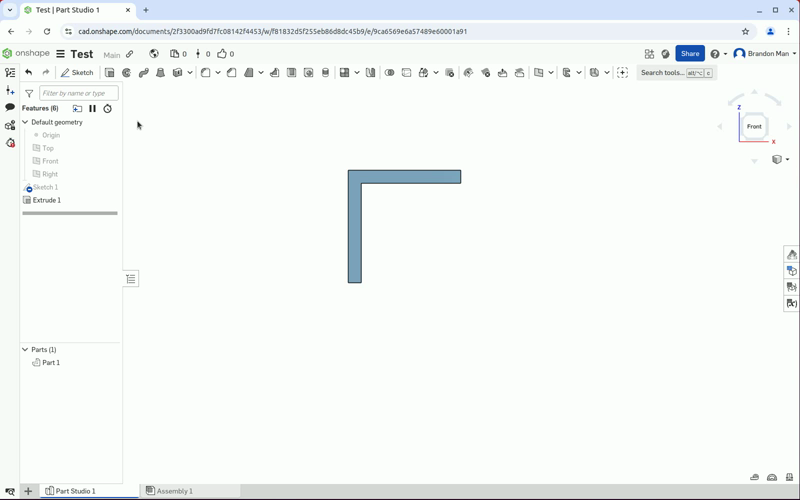
key(shift+h)
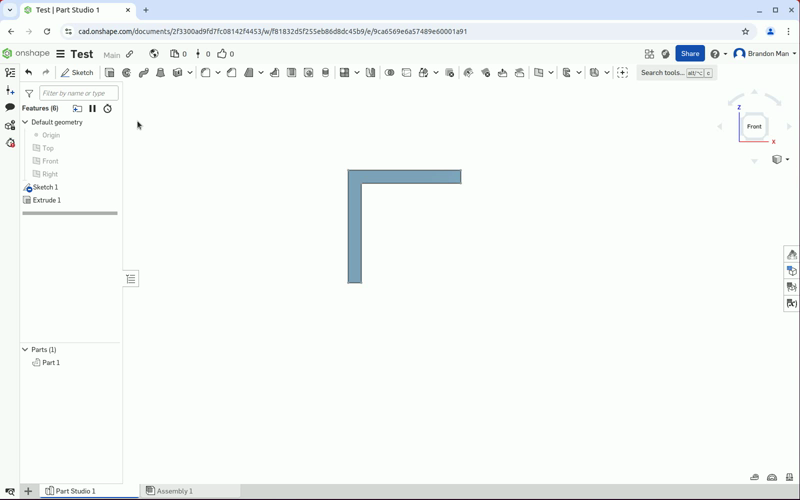
key(shift+h)
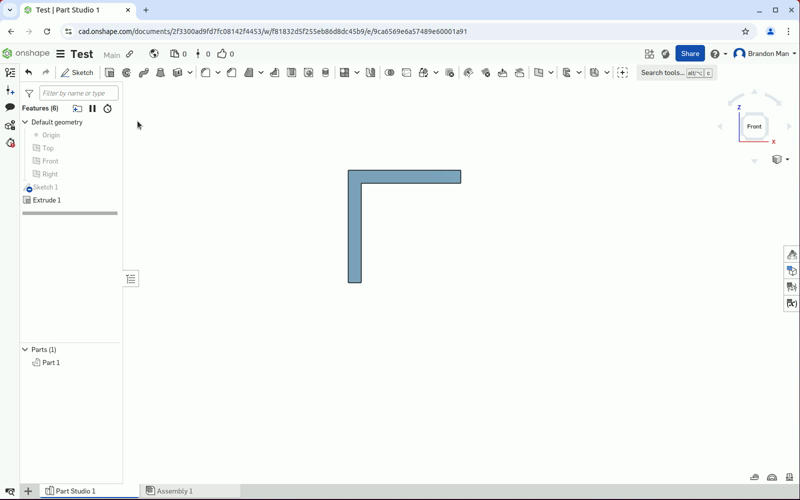
mouse_move(73, 189)
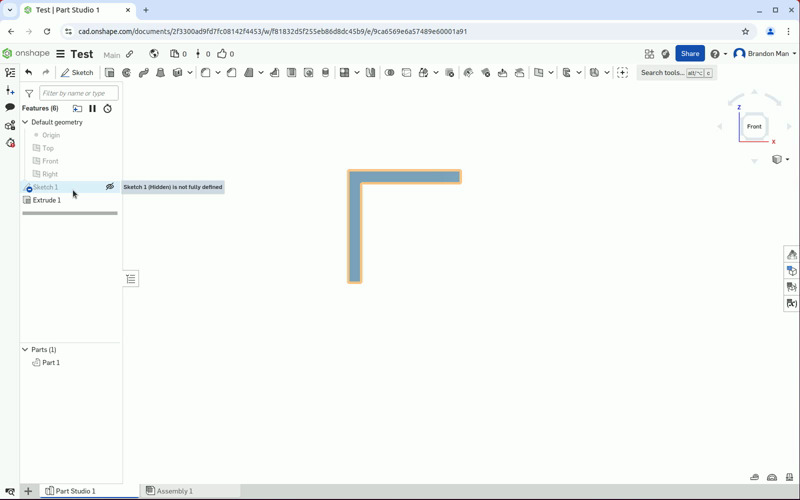
click(73, 189)
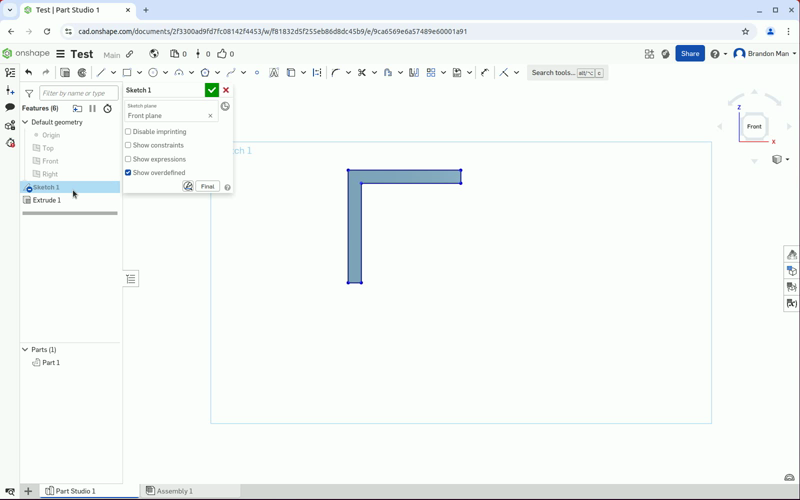
mouse_move(229, 92)
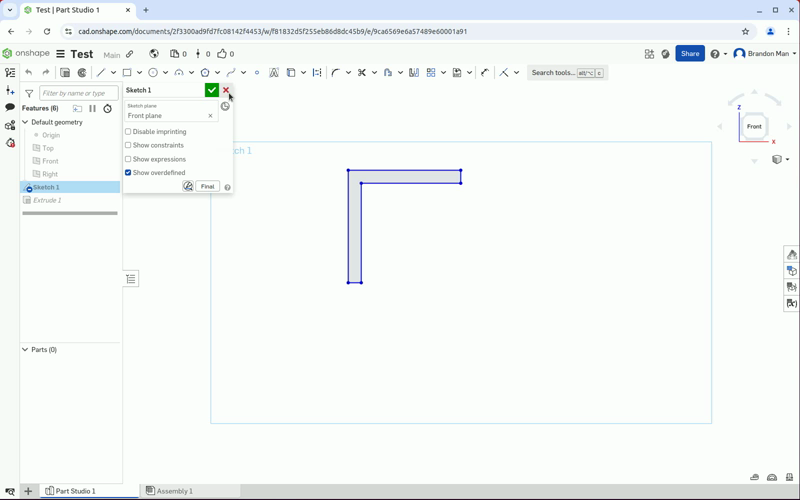
click(229, 92)
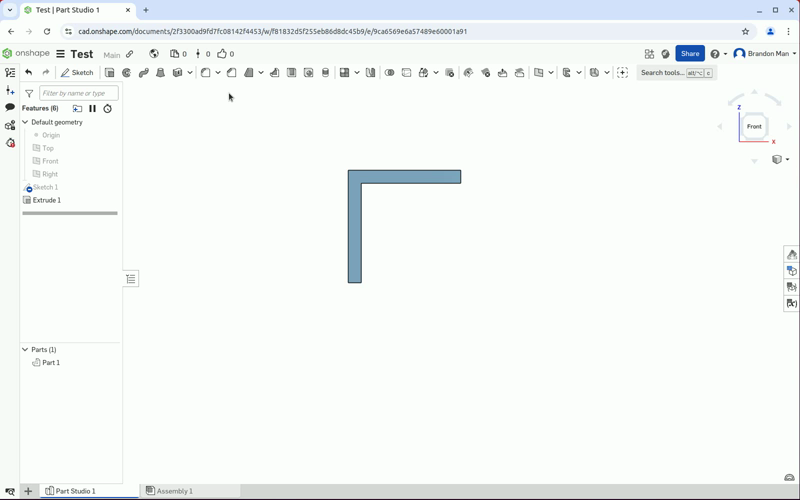
mouse_move(541, 75)
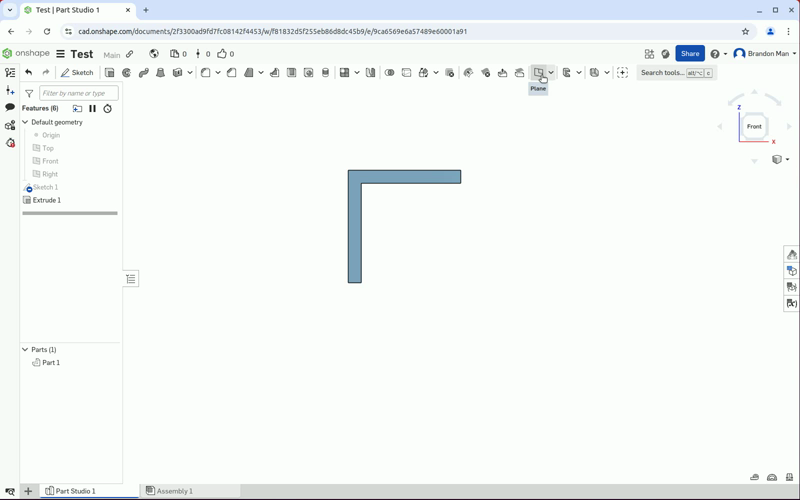
click(541, 75)
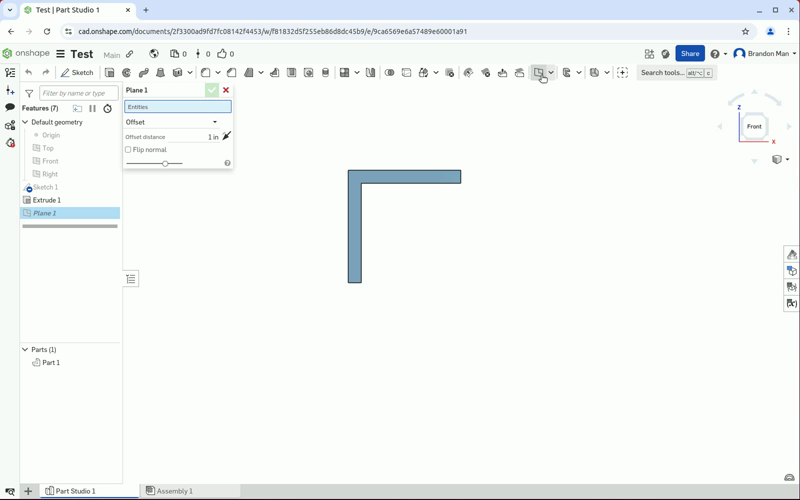
mouse_move(73, 163)
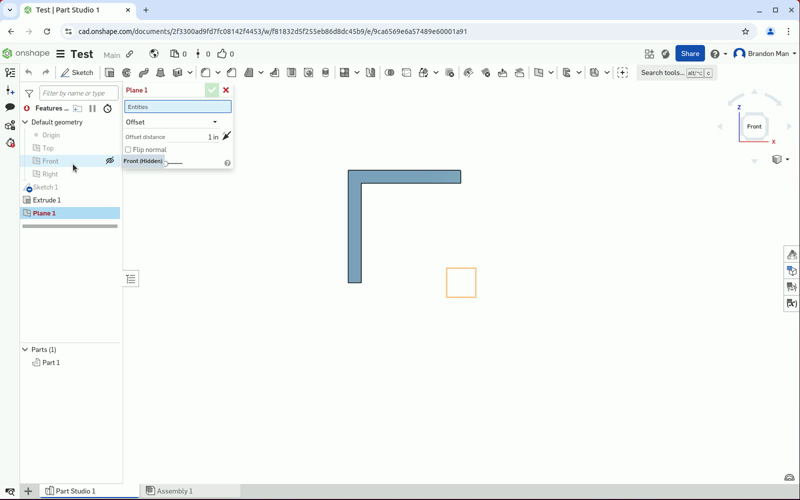
click(73, 163)
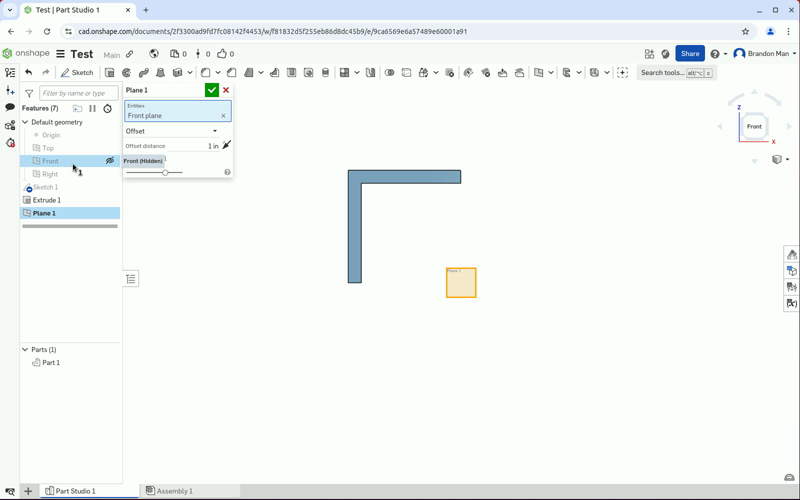
key(tab, 2)
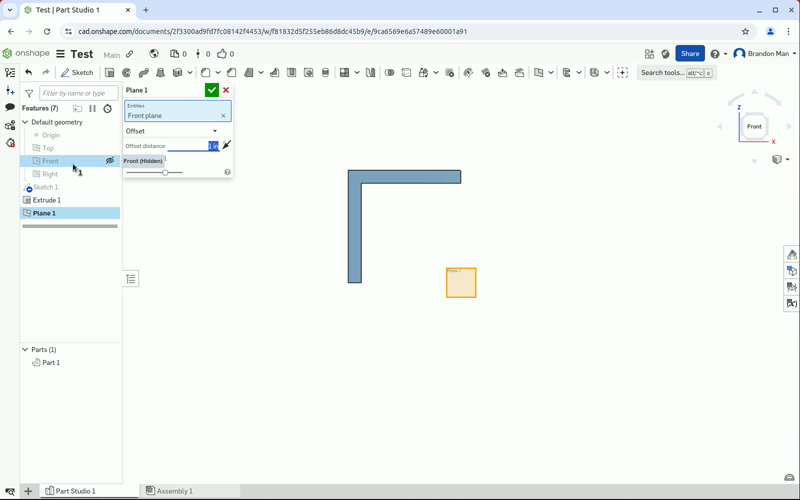
text(11.061)
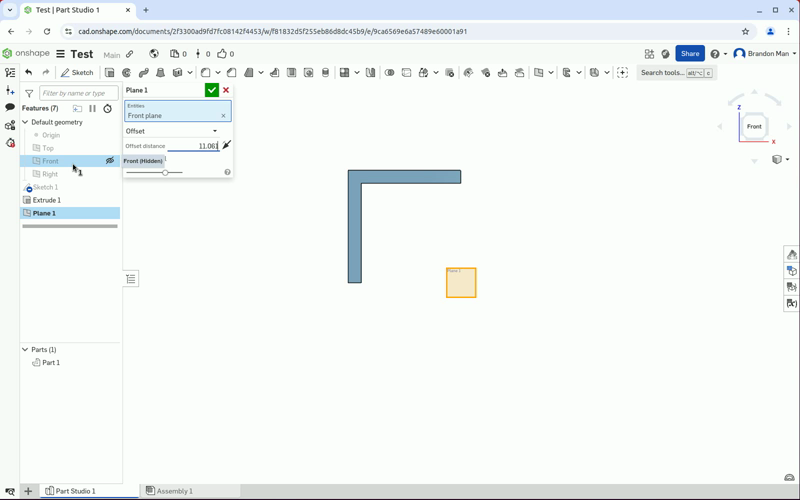
key(enter, 2)
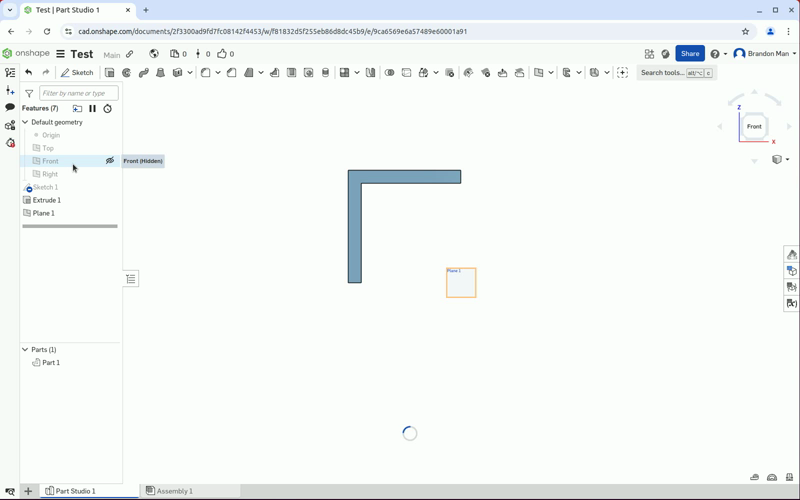
key(shift+s)
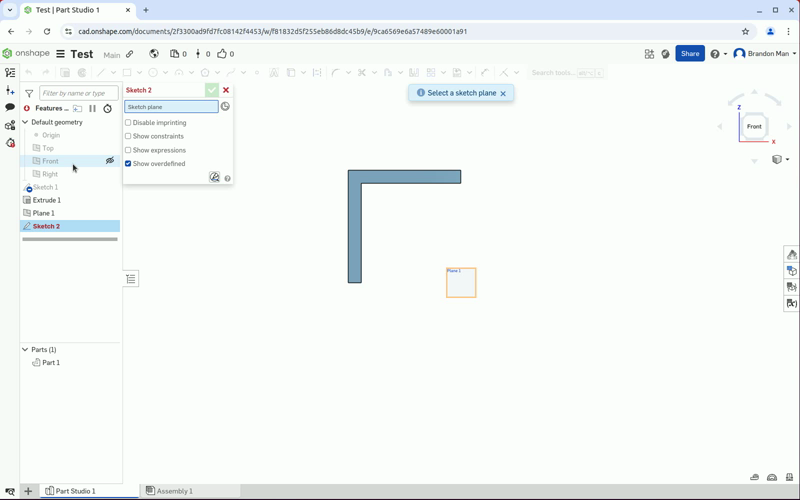
mouse_move(73, 215)
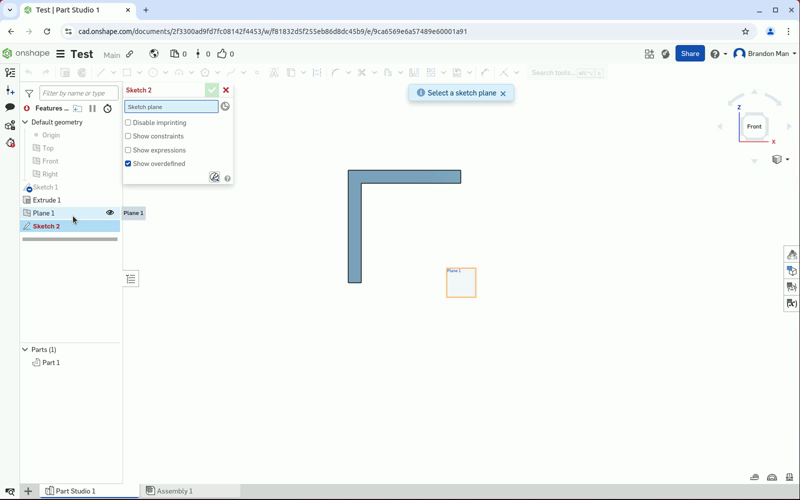
click(73, 215)
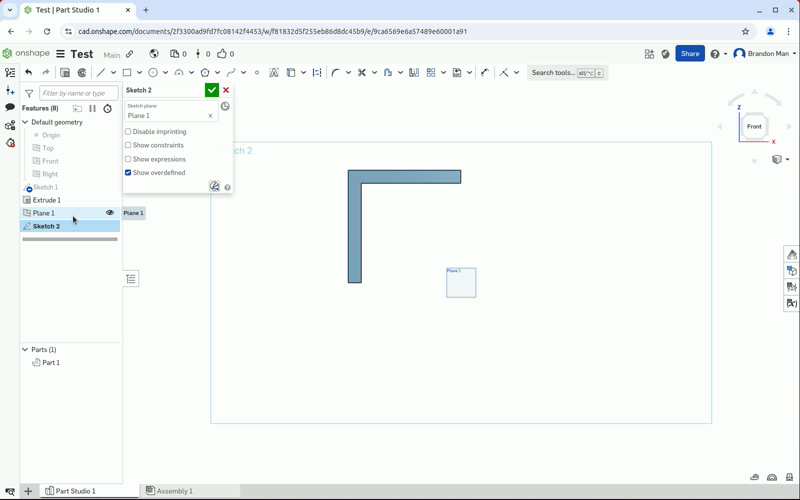
mouse_move(73, 352)
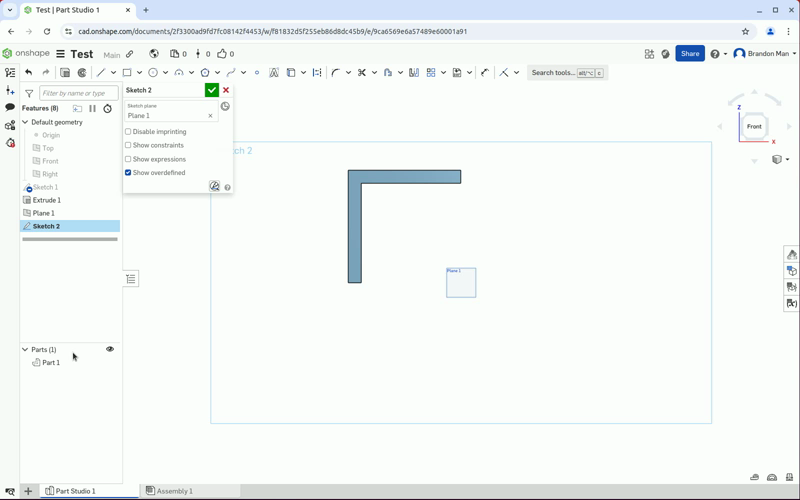
key(y)
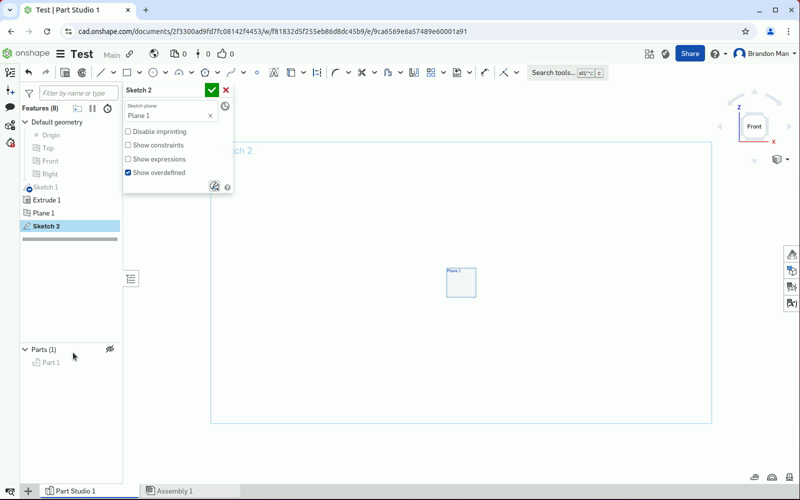
key(l)
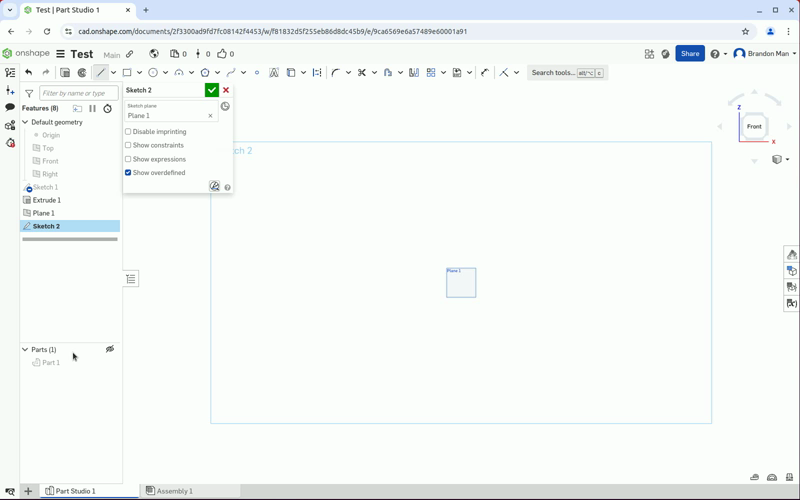
key_down(shift)
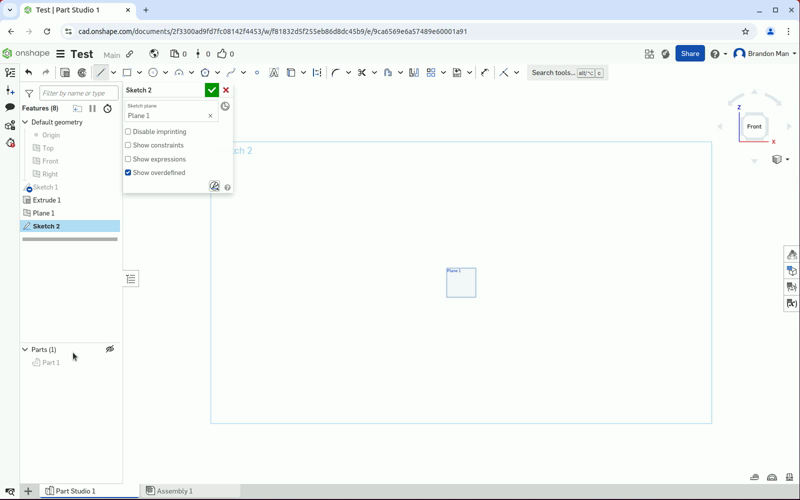
mouse_move(362, 282)
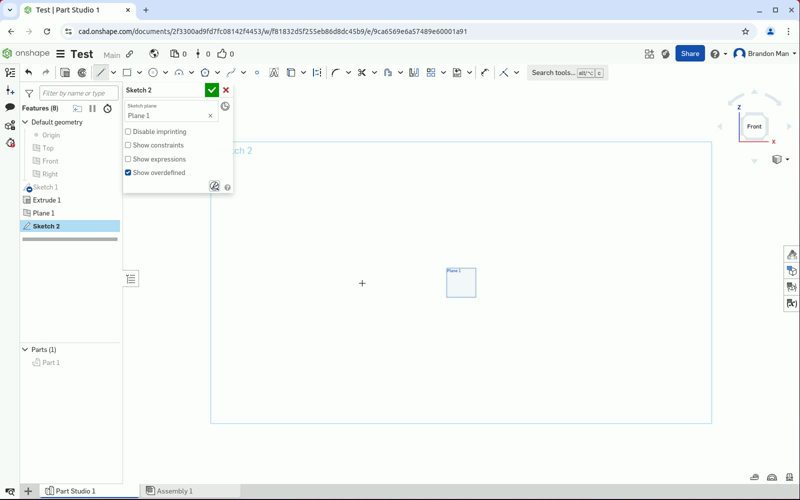
click(362, 282)
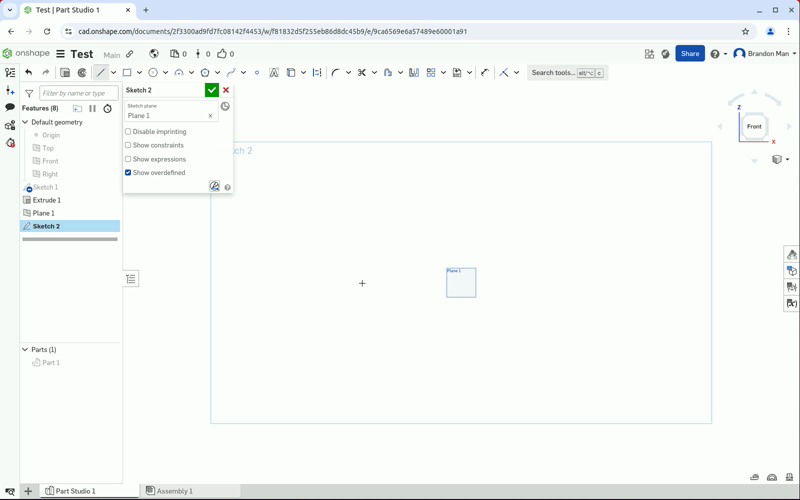
key_up(shift)
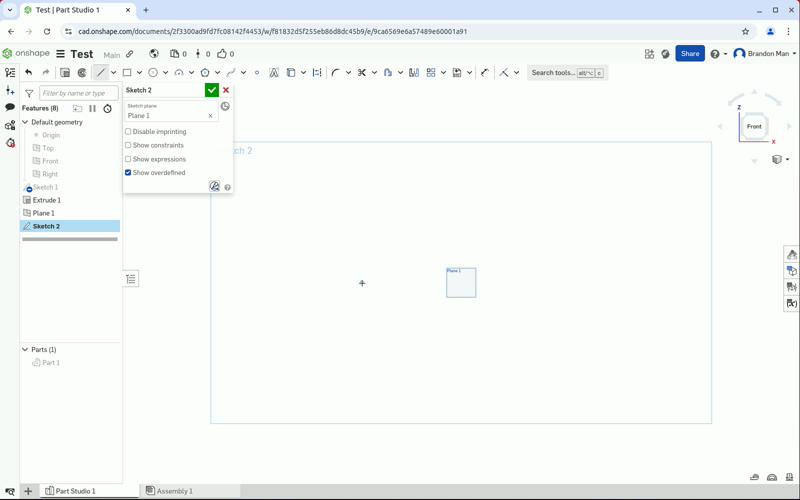
key_down(shift)
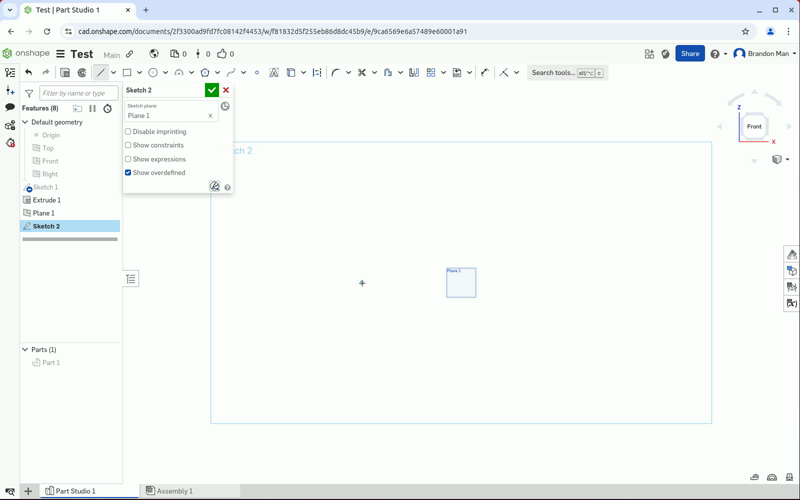
mouse_move(461, 282)
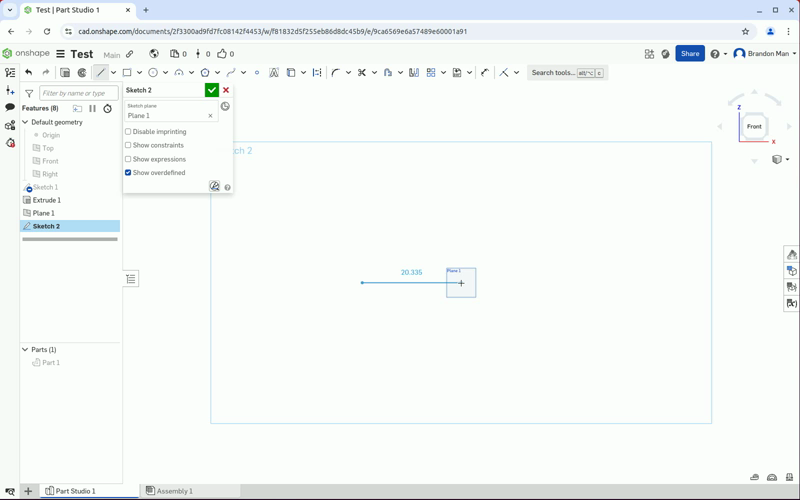
click(461, 282)
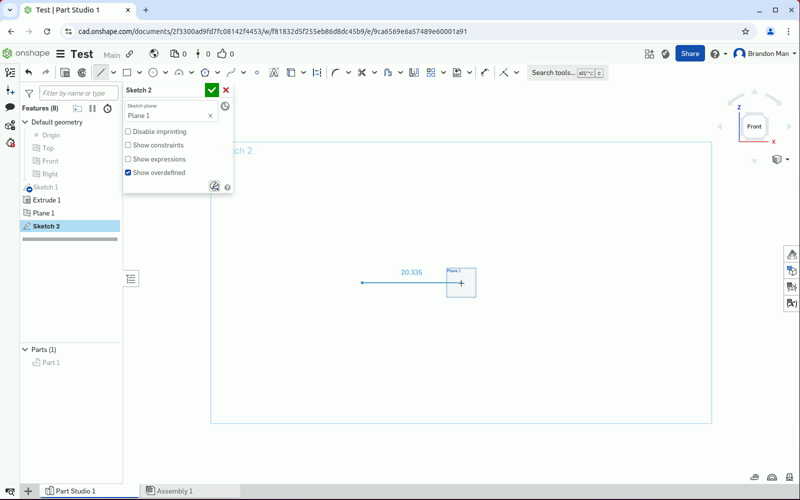
key_up(shift)
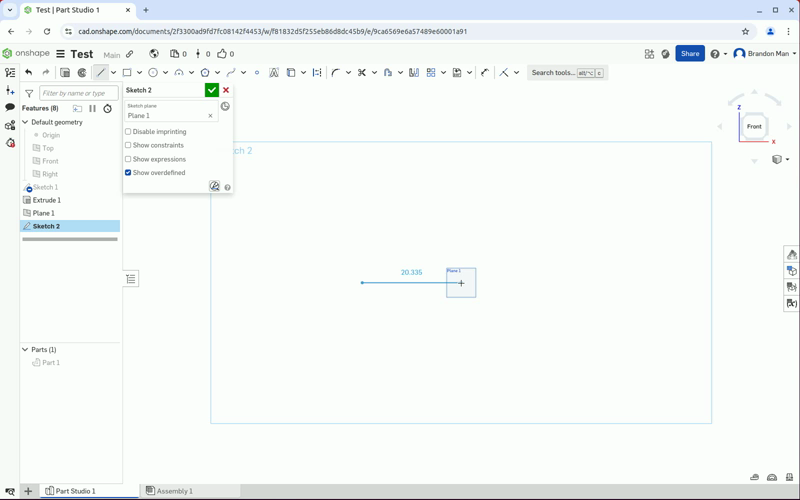
key_down(shift)
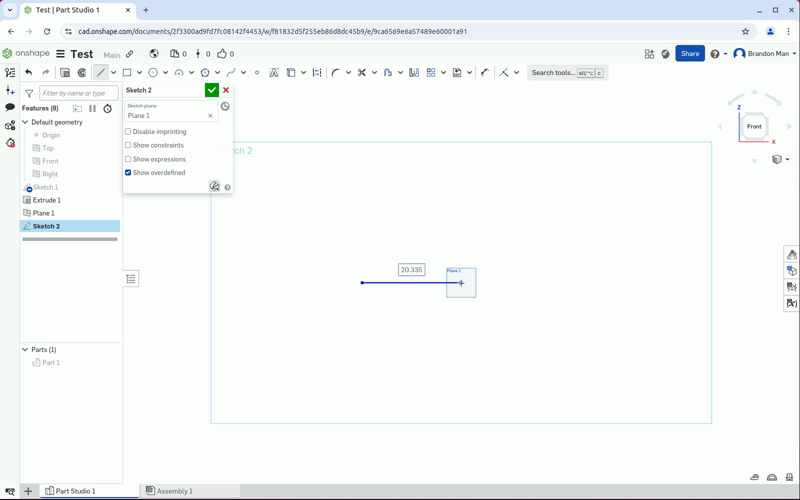
mouse_move(461, 184)
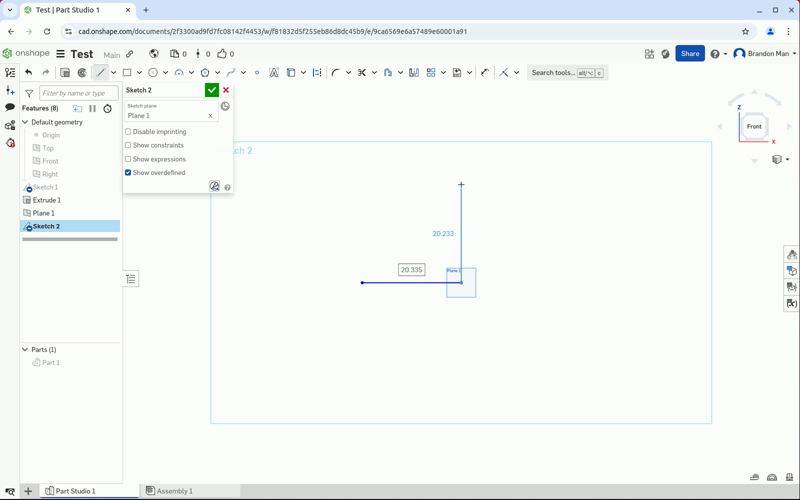
click(461, 184)
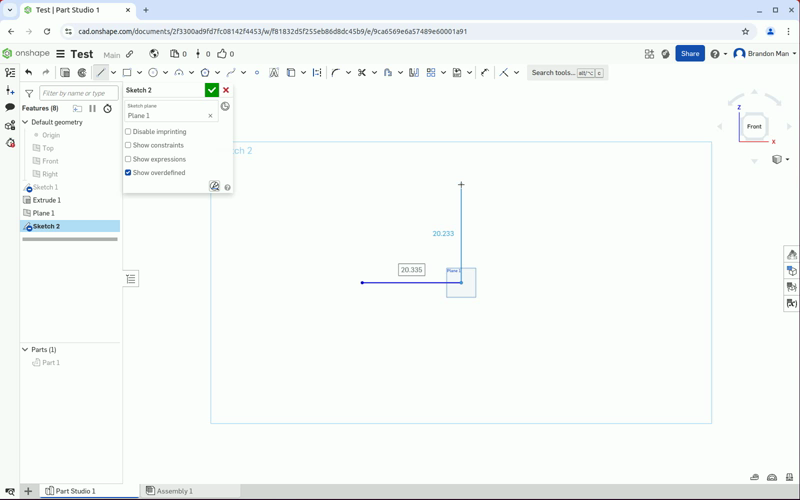
key_up(shift)
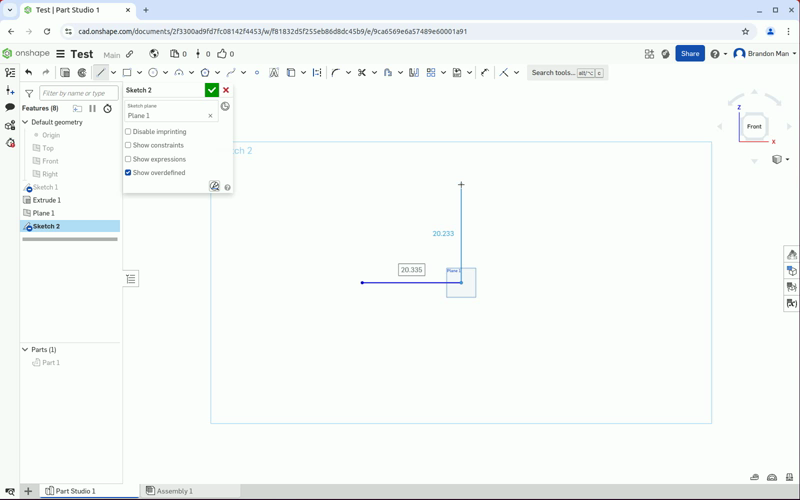
key_down(shift)
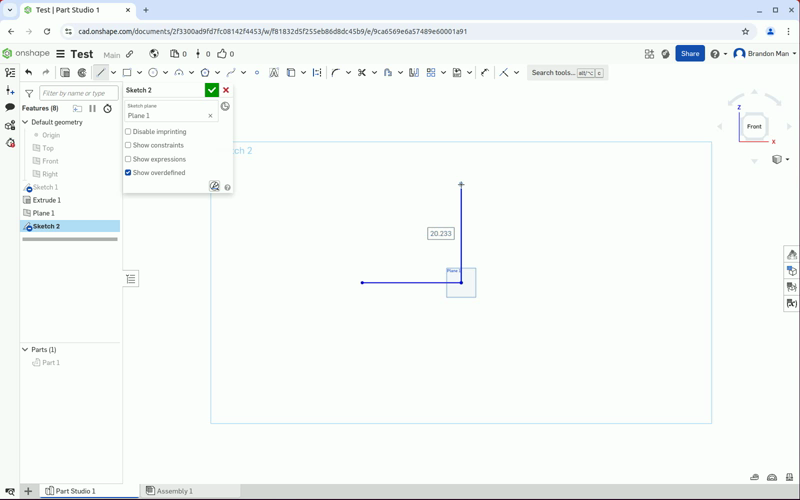
mouse_move(362, 184)
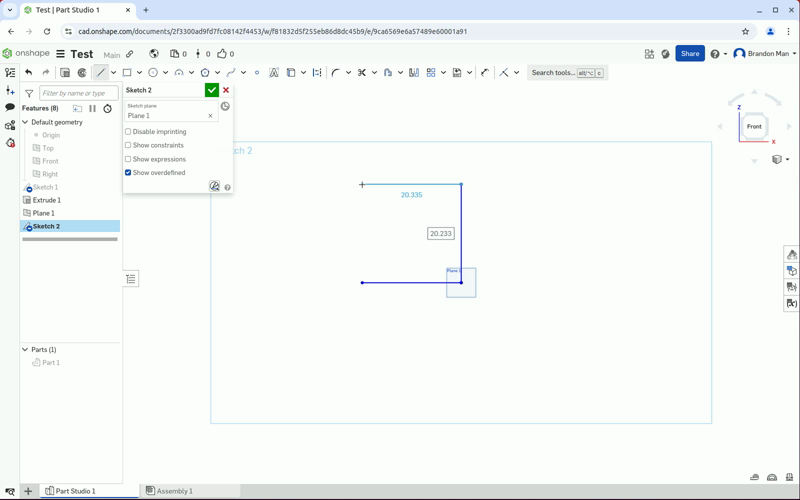
click(362, 184)
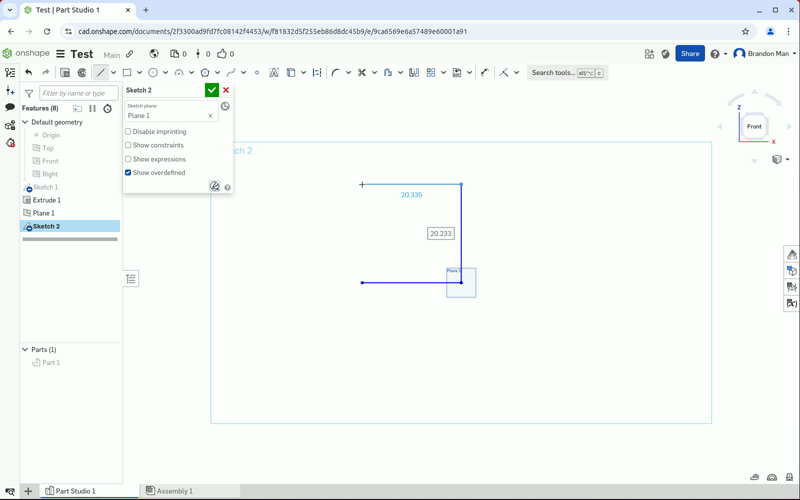
key_up(shift)
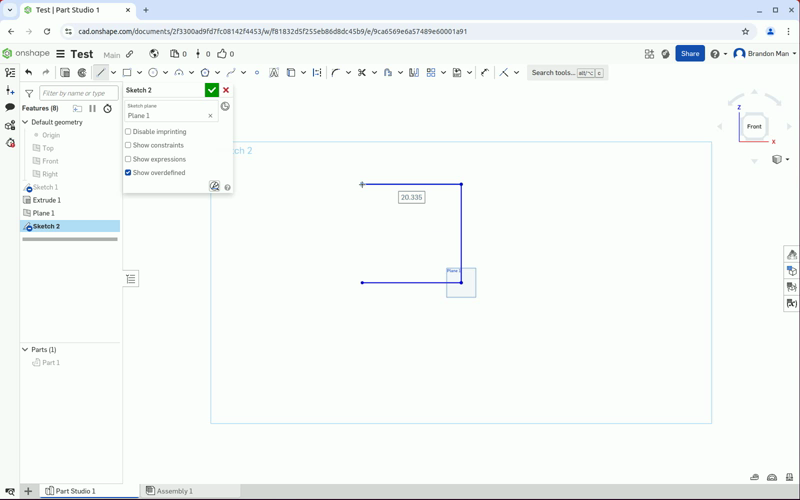
key_down(shift)
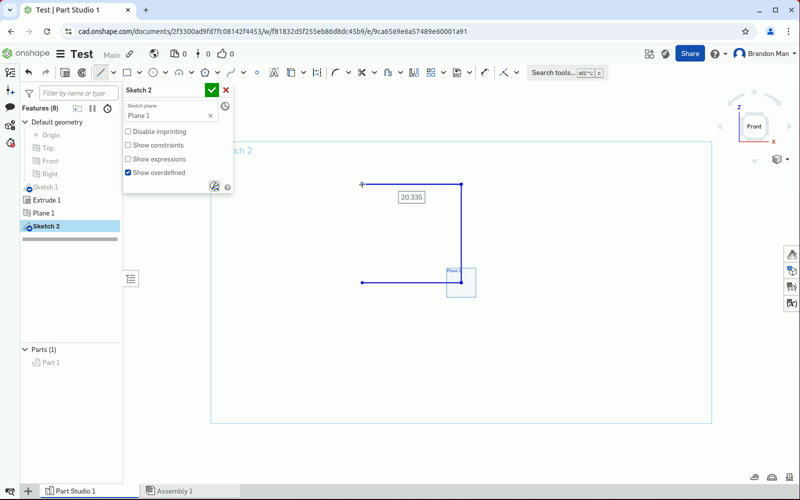
mouse_move(362, 282)
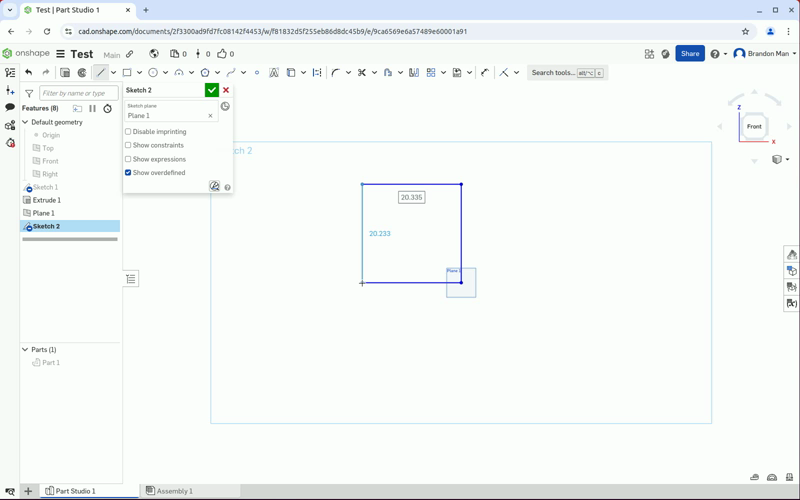
key_up(shift)
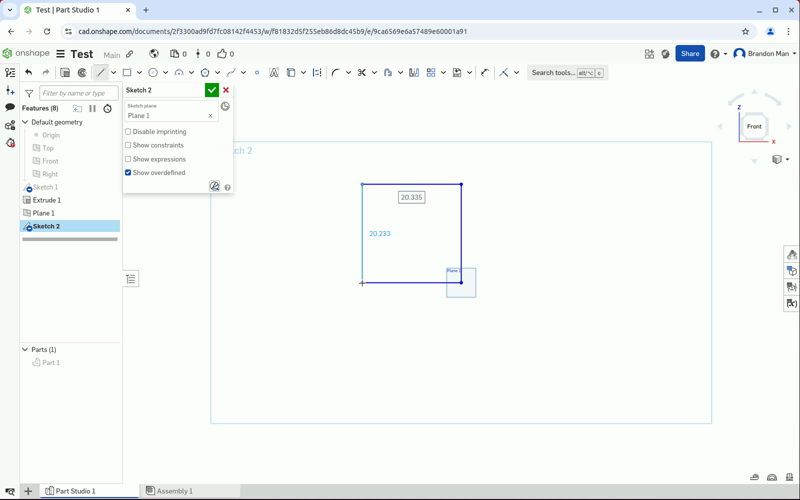
click(362, 282)
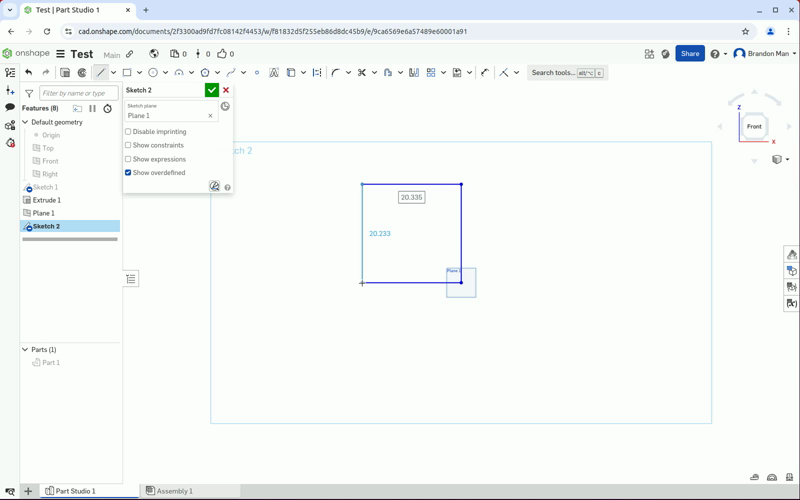
key(esc)
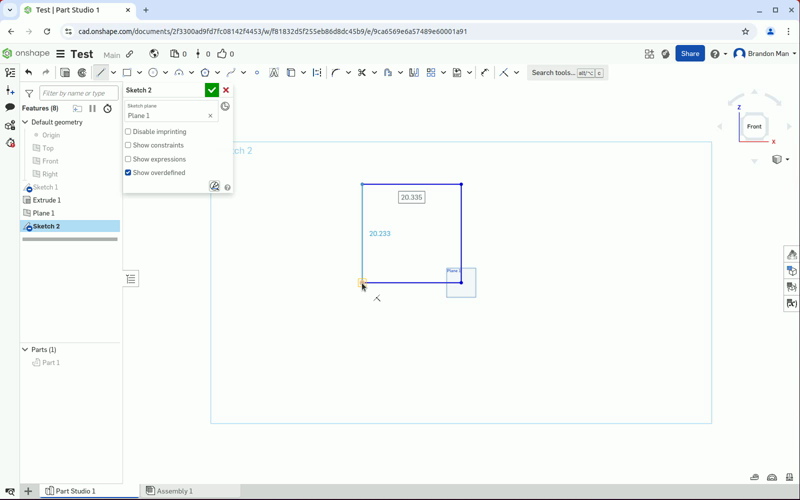
mouse_move(369, 222)
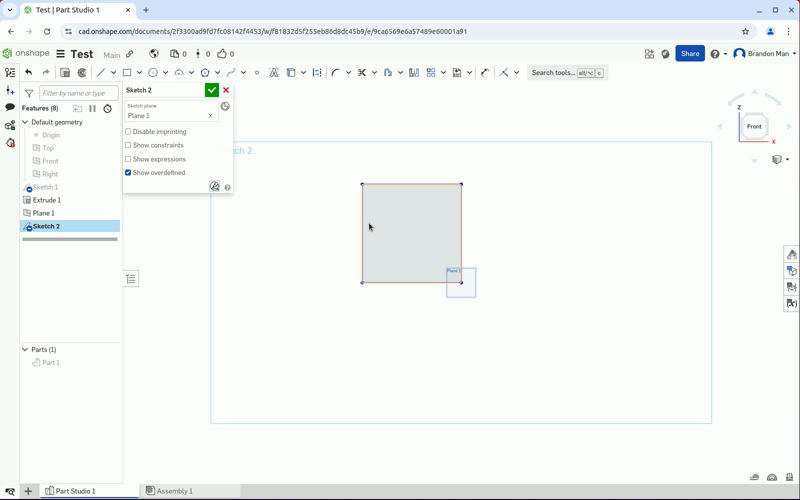
click(369, 222)
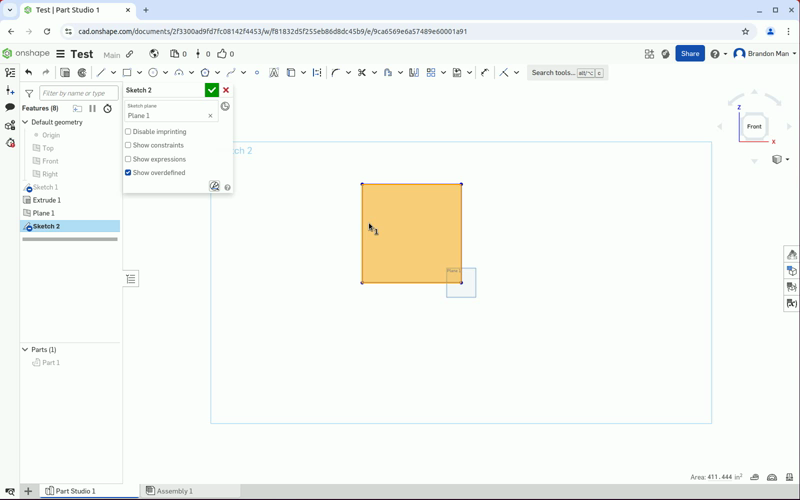
mouse_move(73, 352)
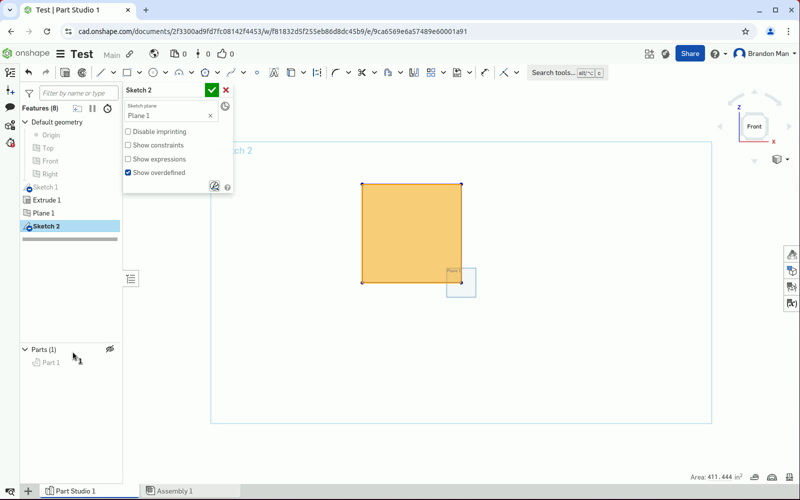
key(shift+y)
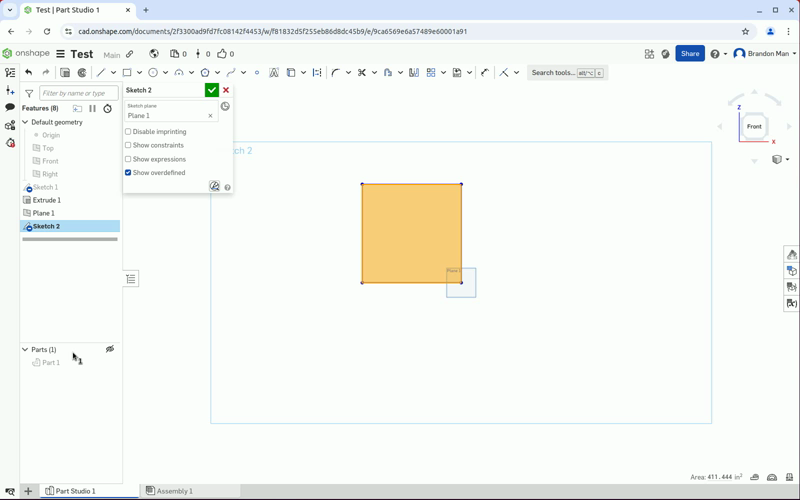
key(shift+e)
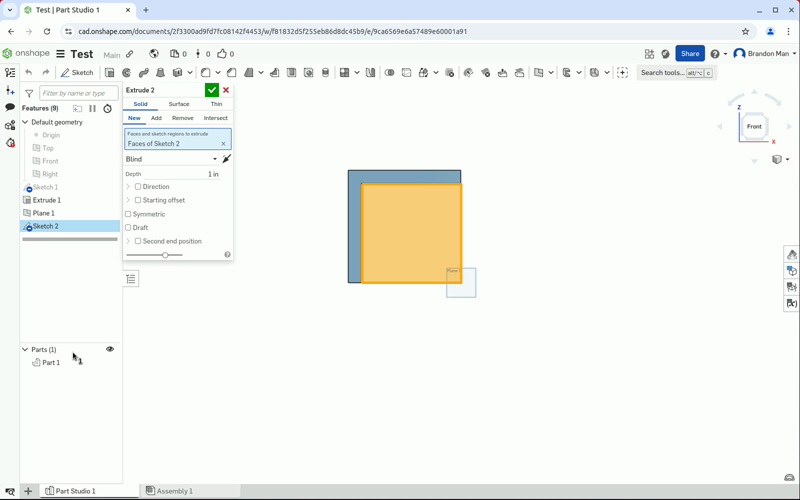
mouse_move(143, 106)
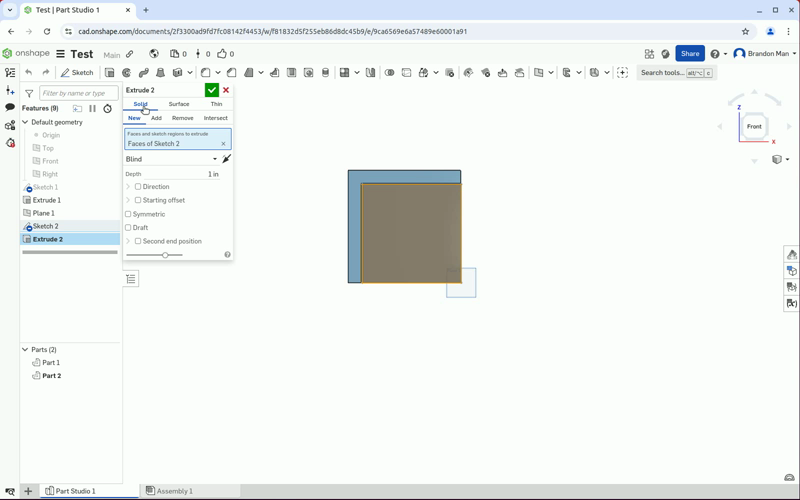
click(143, 106)
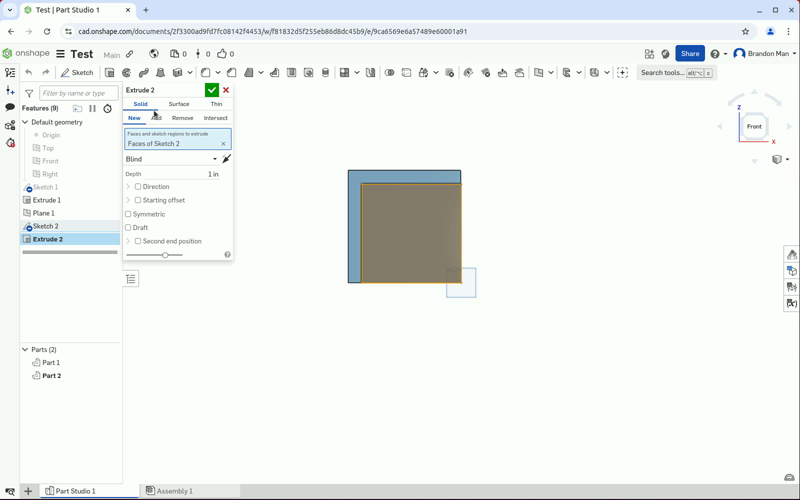
mouse_move(186, 120)
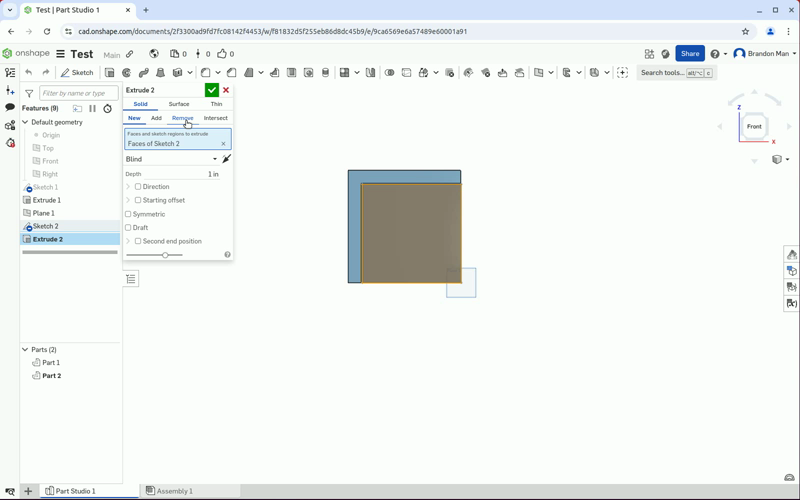
click(186, 120)
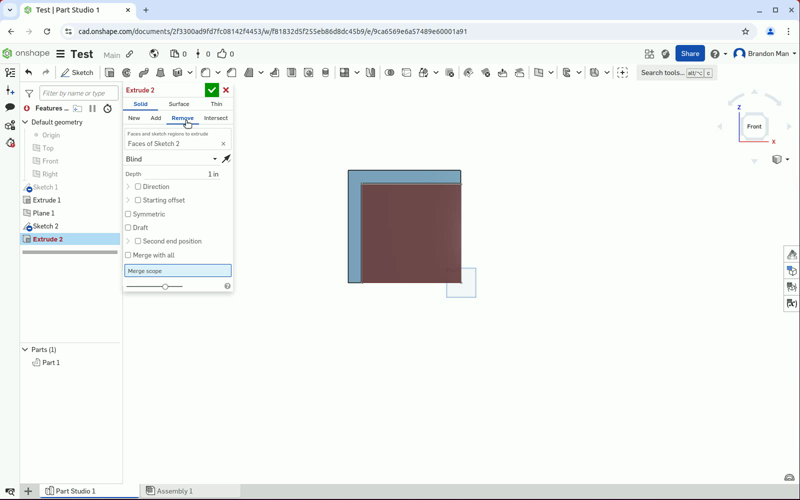
key(tab, 4)
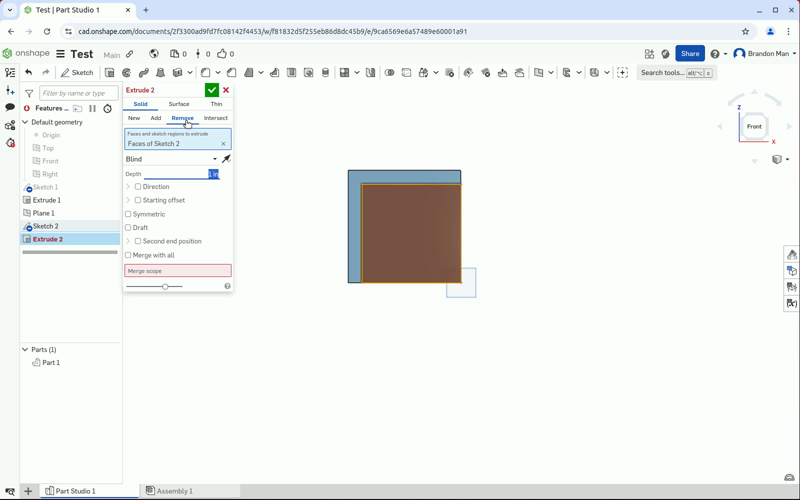
text(0.481)
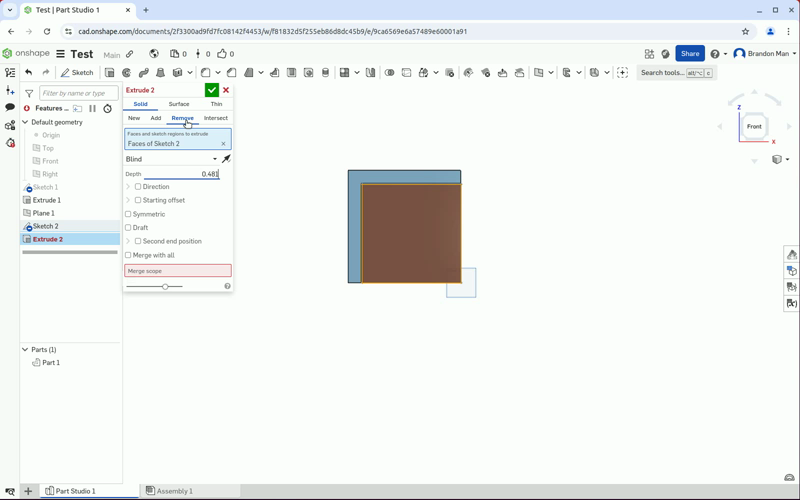
key(tab, 6)
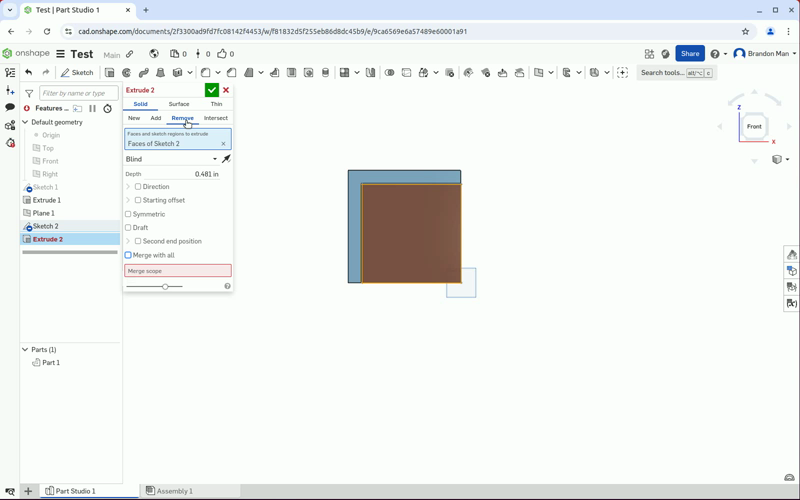
key(space)
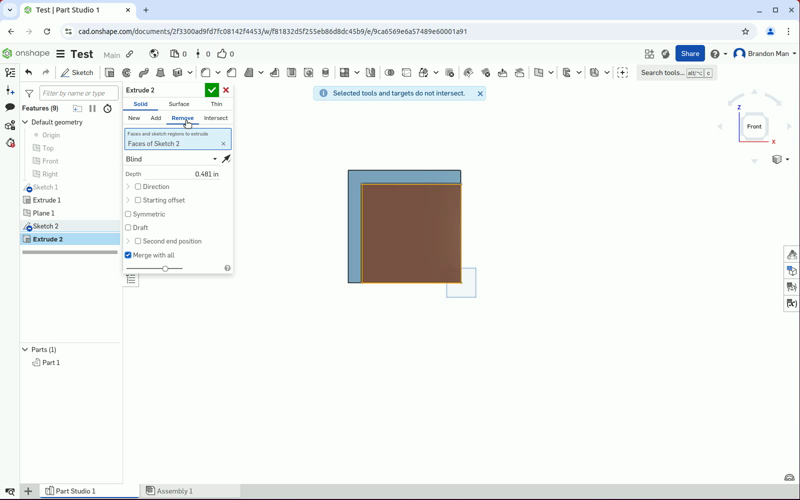
key(enter)
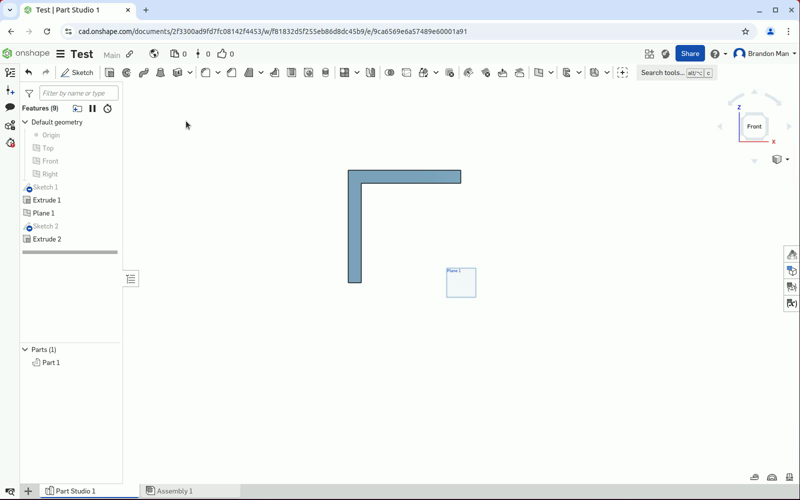
key(shift+h)
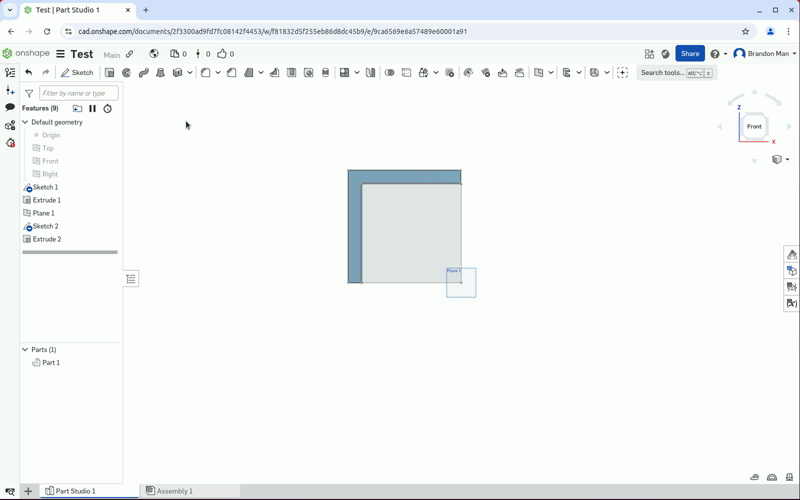
key(shift+h)
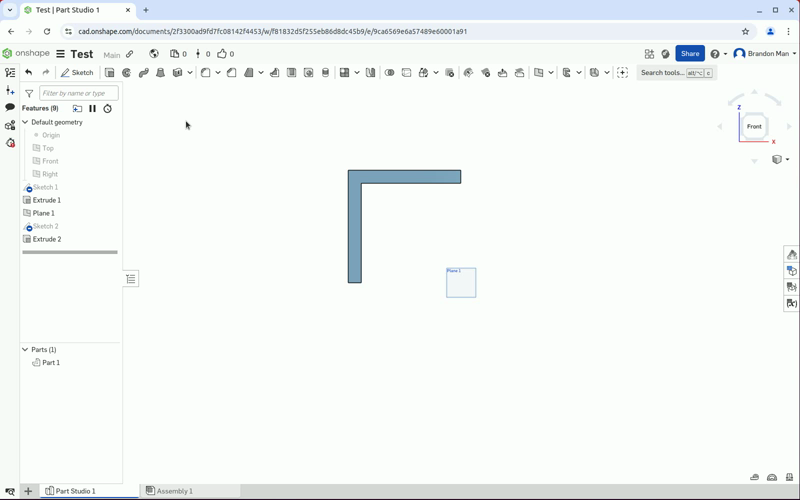
mouse_move(73, 189)
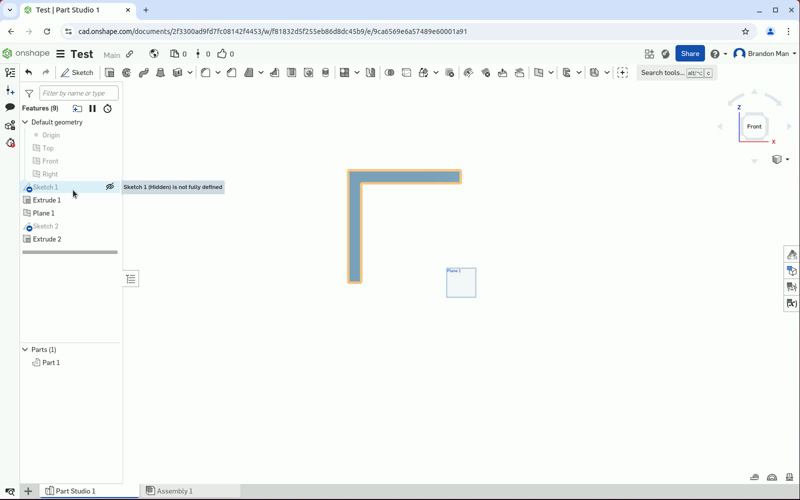
click(73, 189)
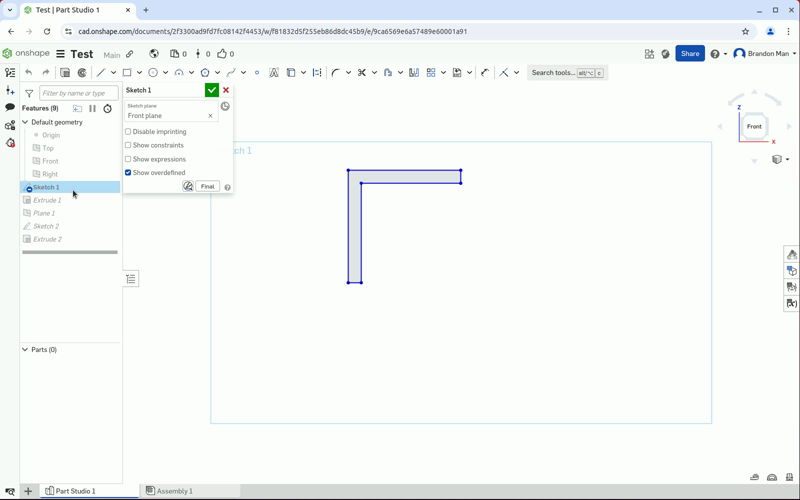
mouse_move(229, 92)
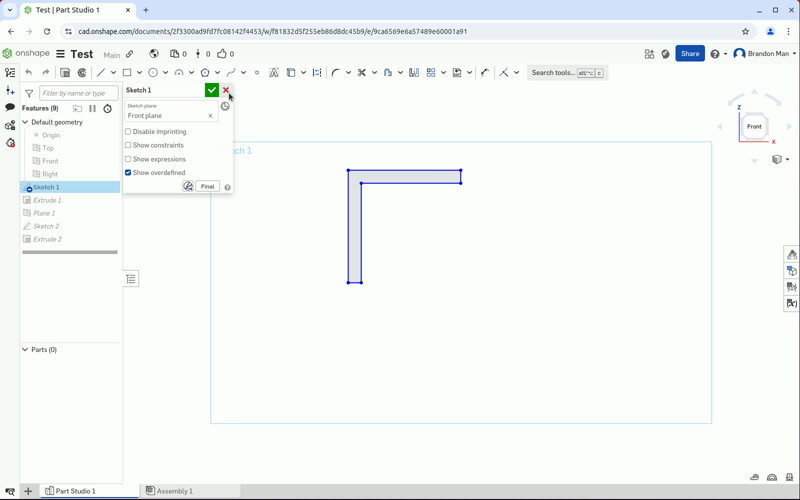
click(229, 92)
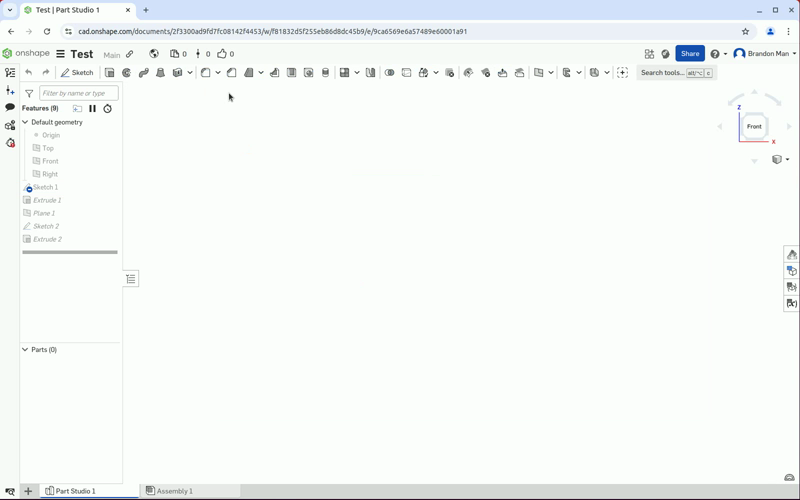
key(shift+s)
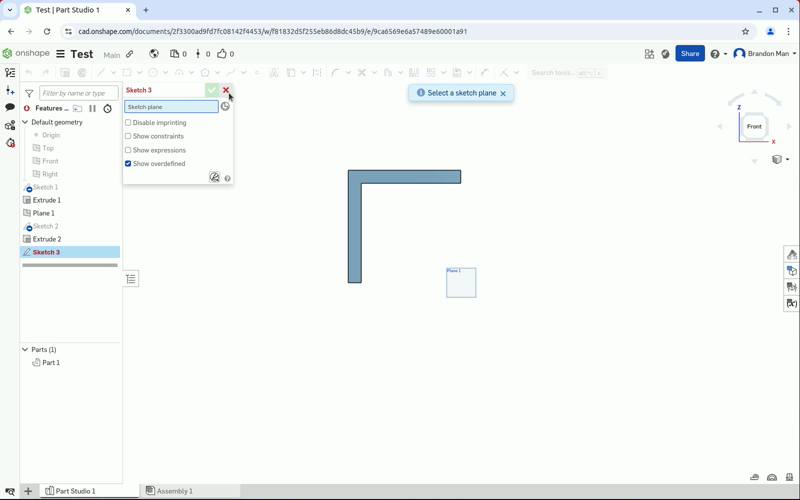
mouse_move(73, 215)
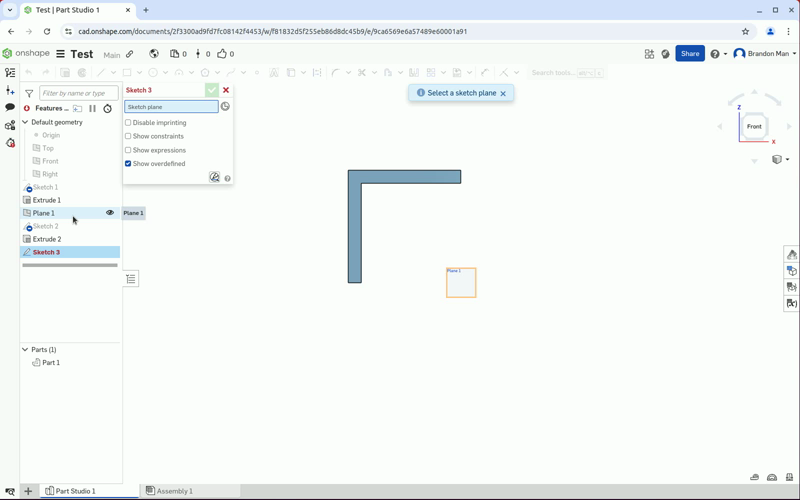
click(73, 215)
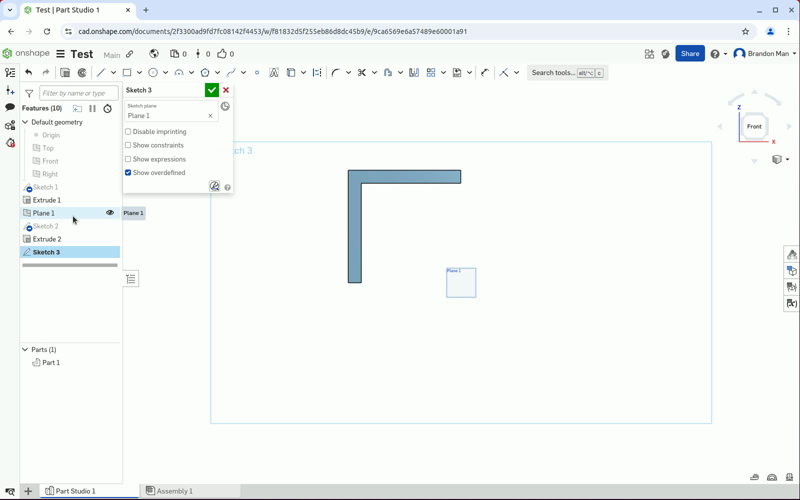
mouse_move(73, 352)
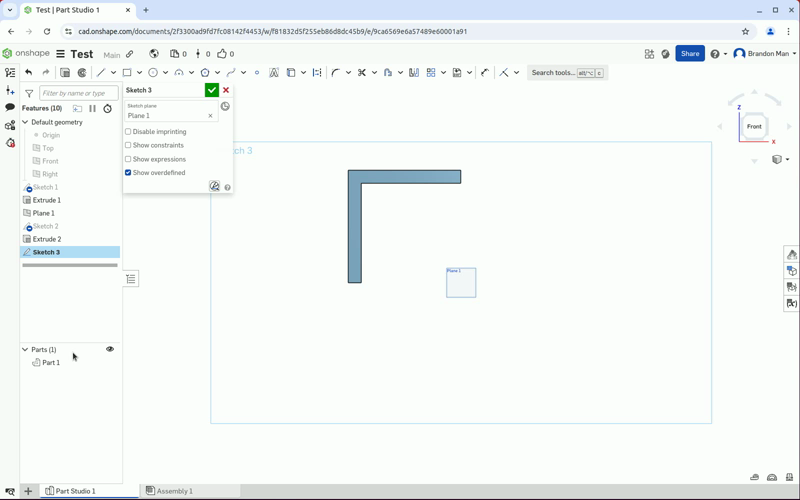
key(y)
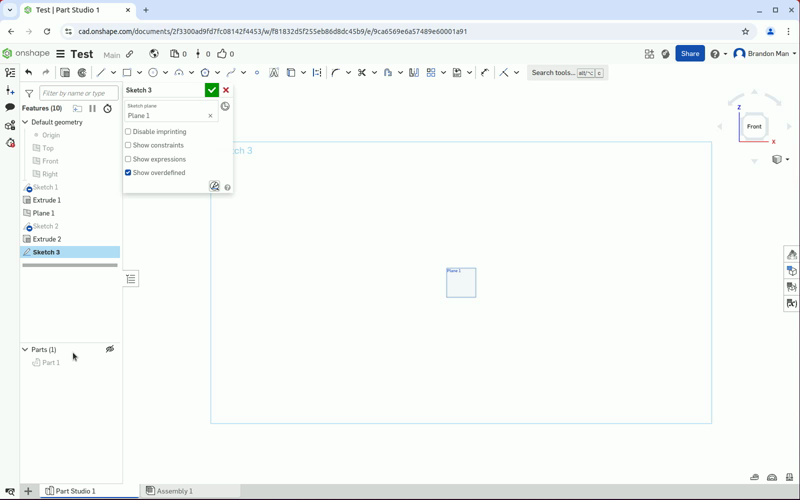
key(l)
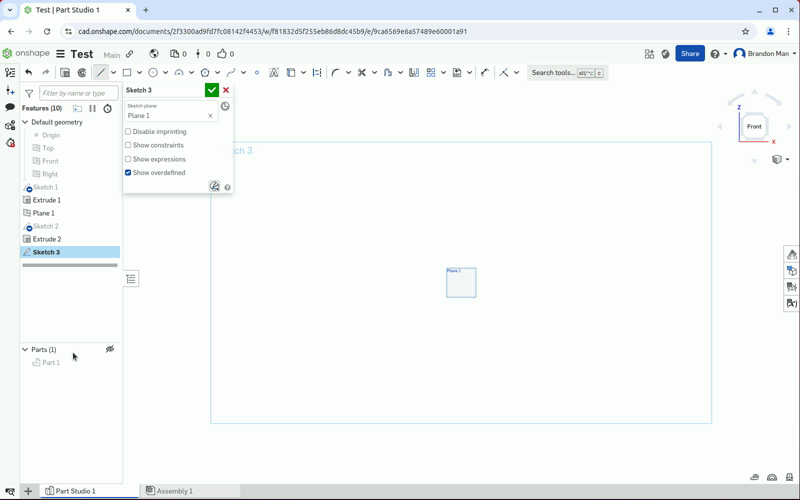
key_down(shift)
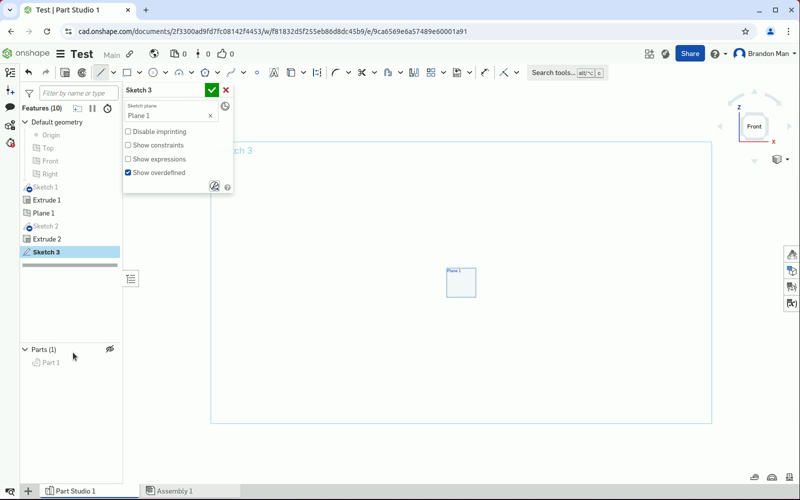
mouse_move(351, 282)
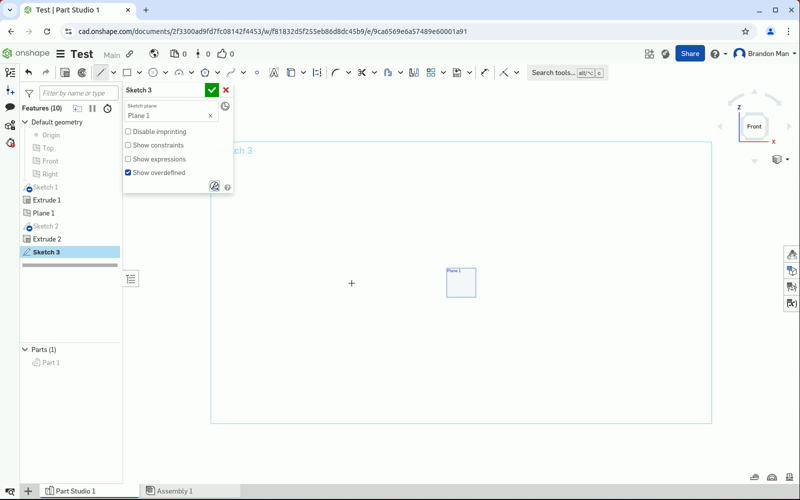
click(351, 282)
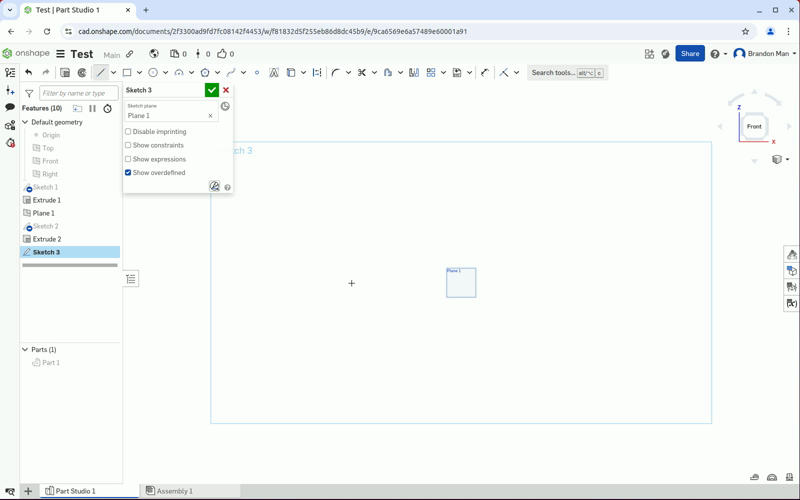
key_up(shift)
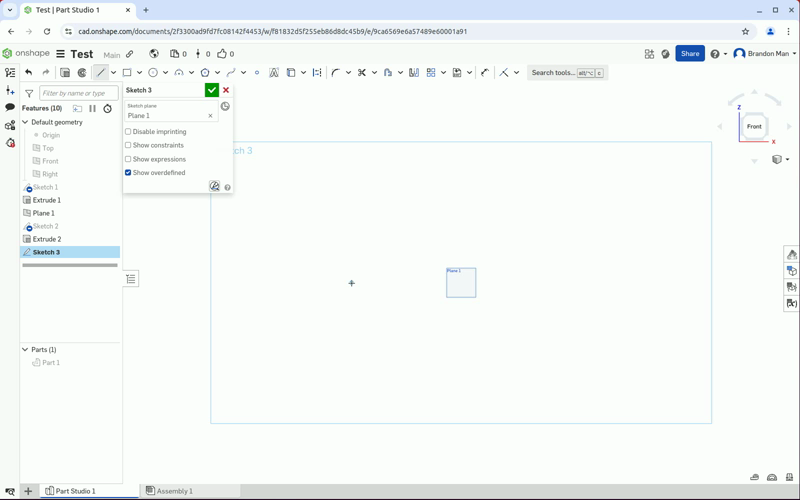
key_down(shift)
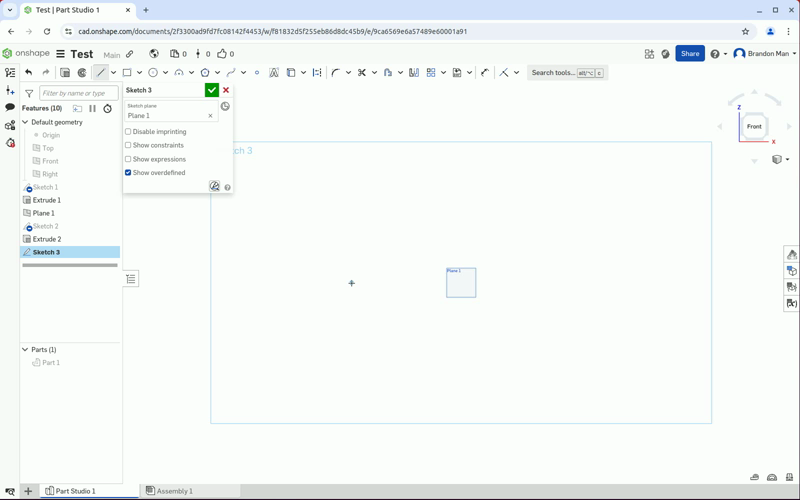
mouse_move(381, 282)
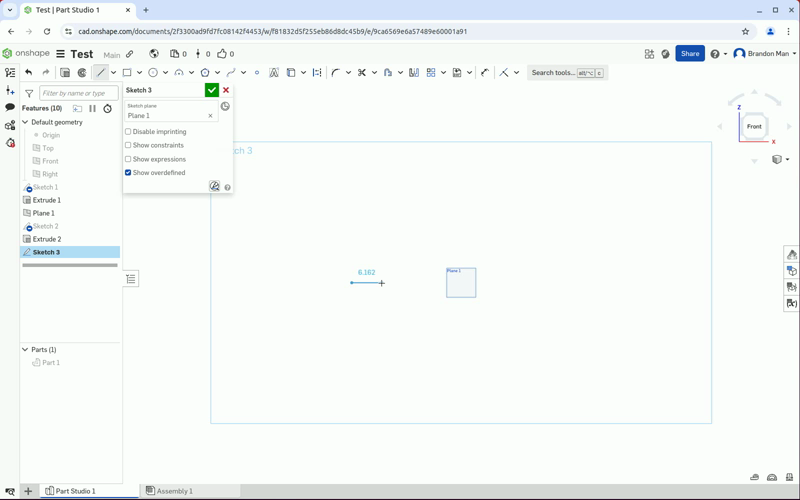
mouse_move(362, 282)
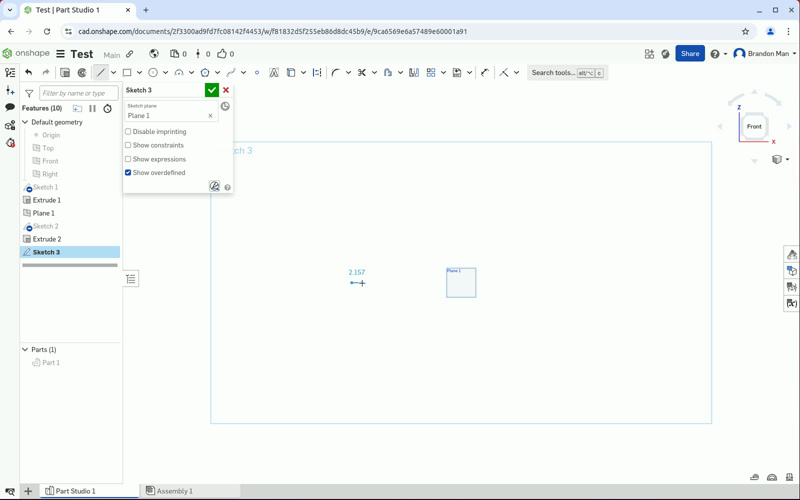
click(362, 282)
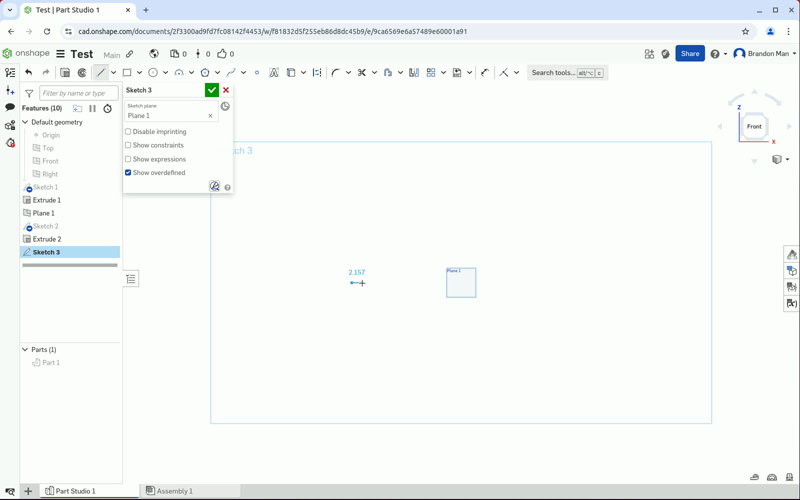
key_up(shift)
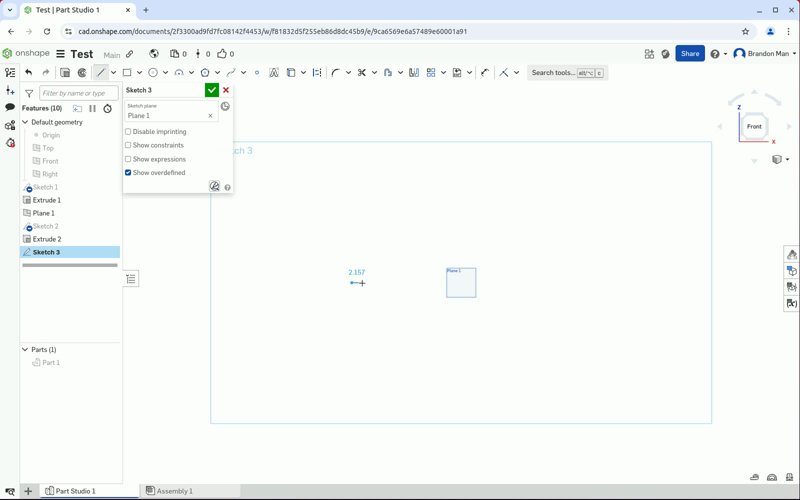
key_down(shift)
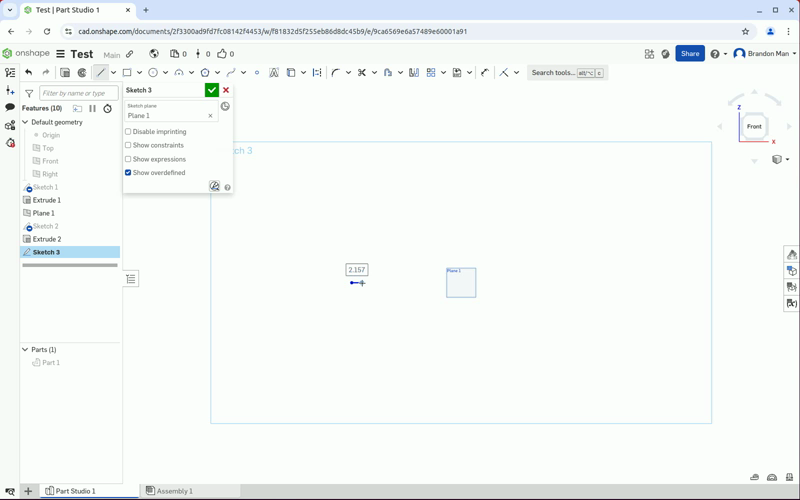
mouse_move(362, 184)
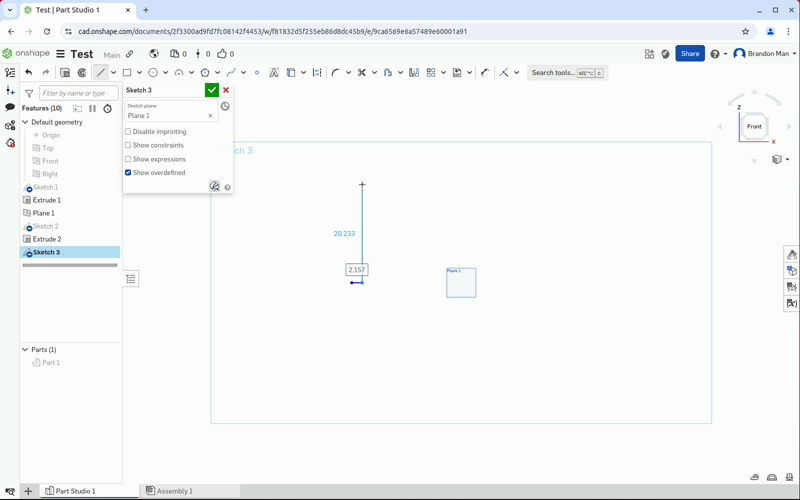
click(362, 184)
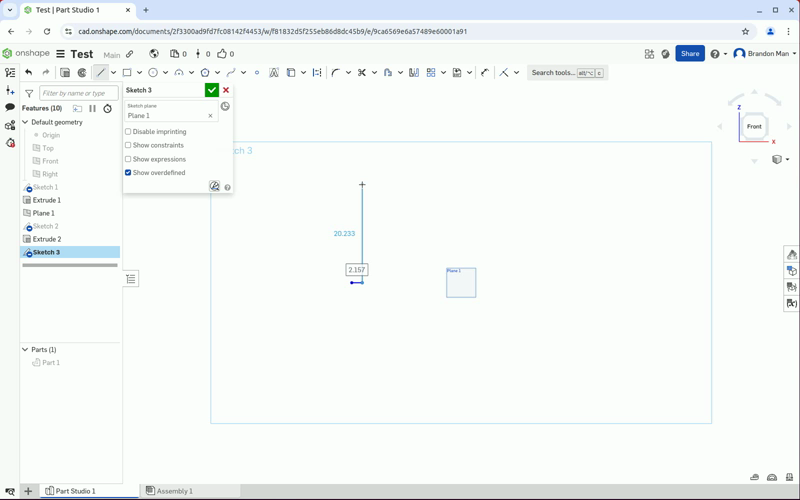
key_up(shift)
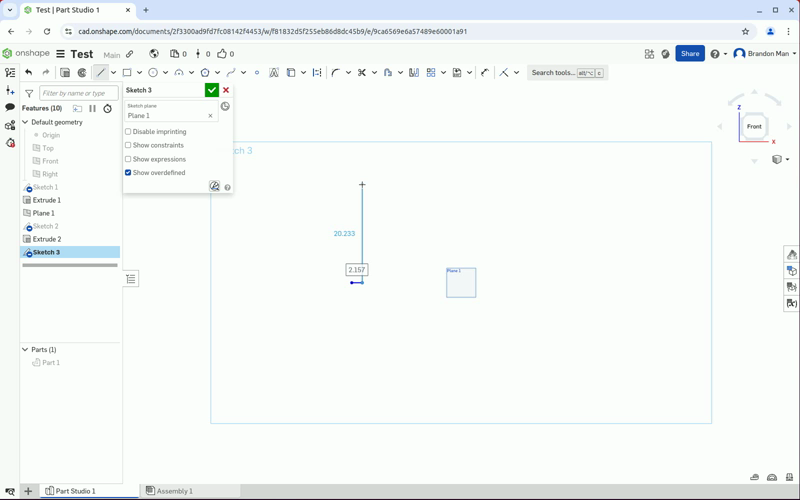
key_down(shift)
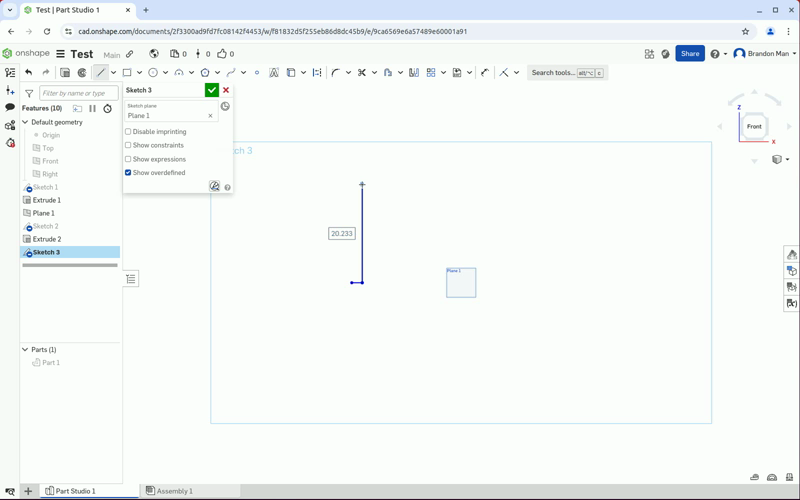
mouse_move(460, 184)
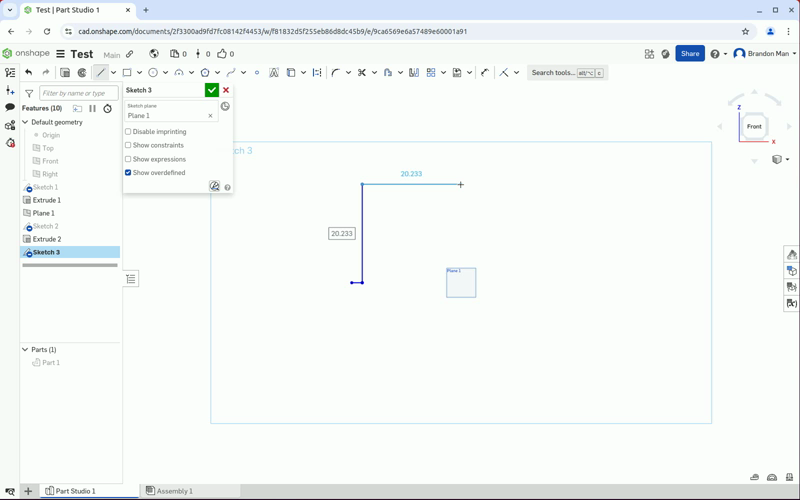
click(460, 184)
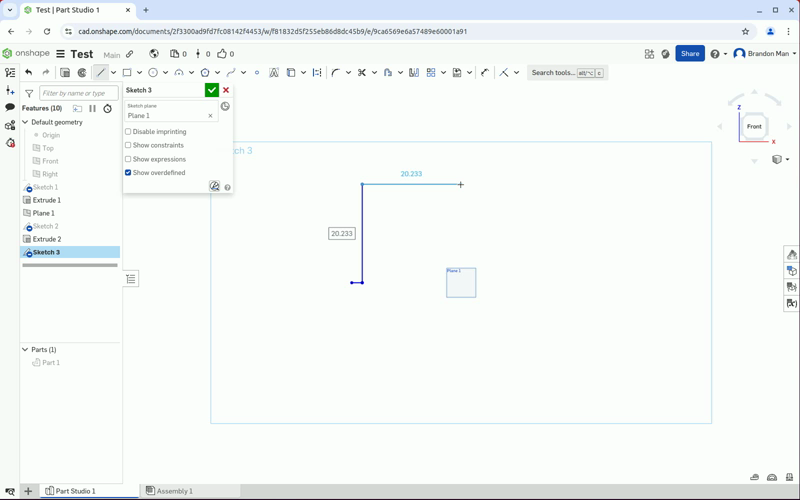
key_up(shift)
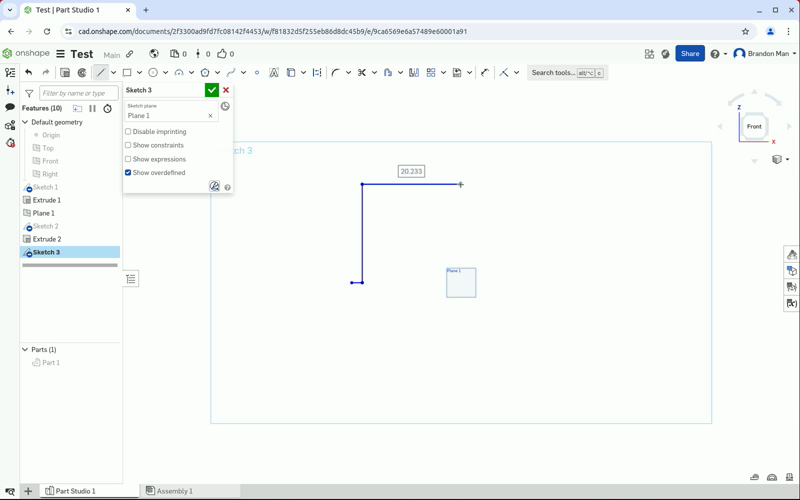
key_down(shift)
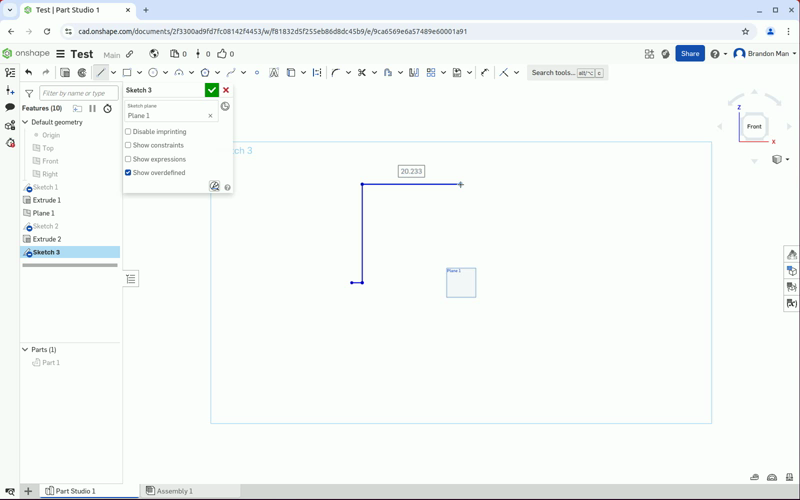
mouse_move(490, 184)
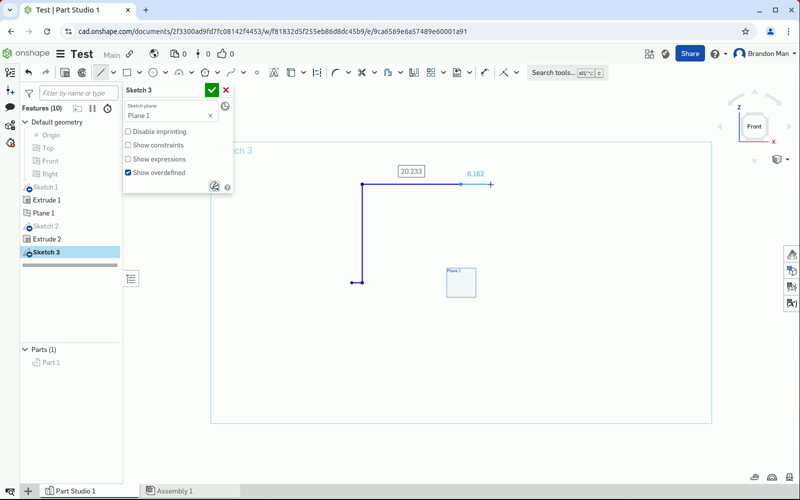
mouse_move(460, 174)
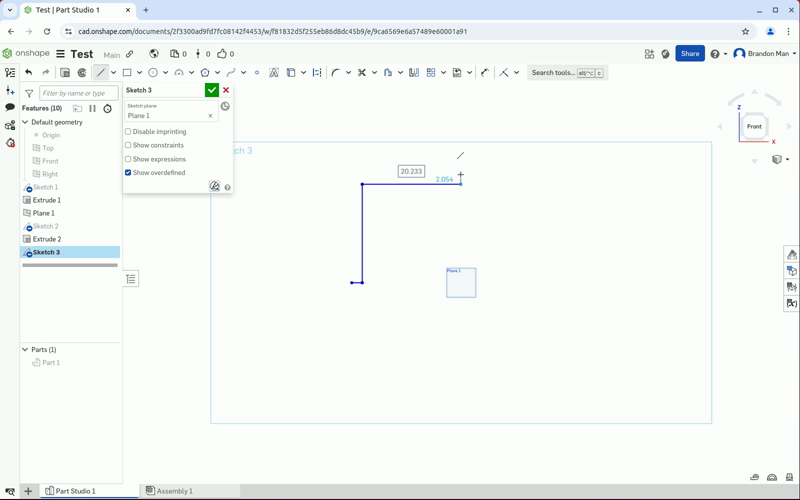
click(460, 174)
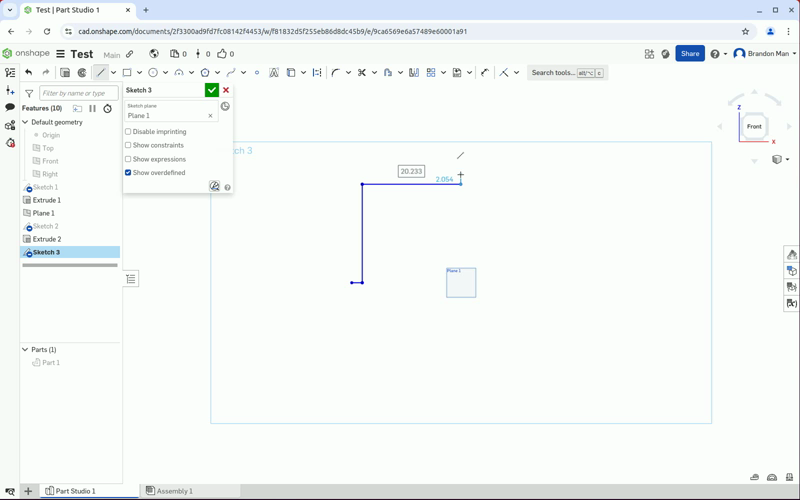
key_up(shift)
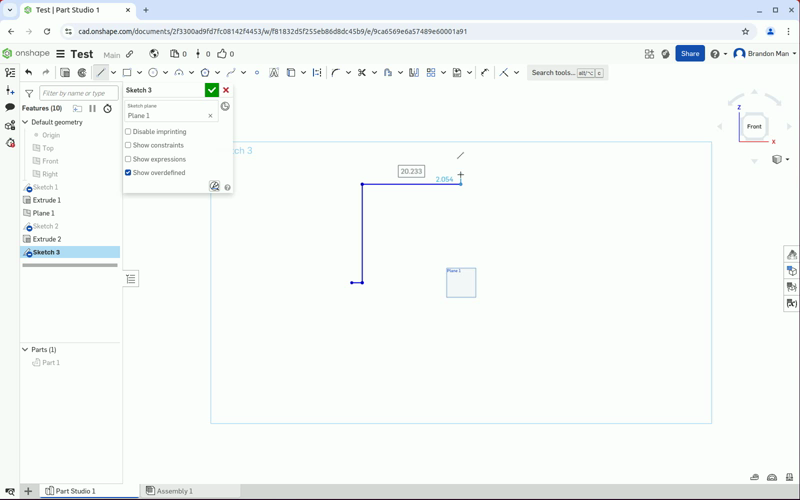
key_down(shift)
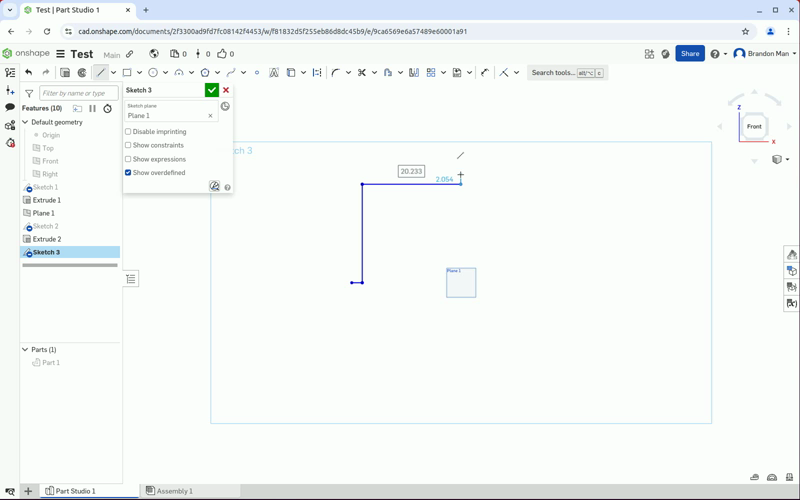
mouse_move(351, 174)
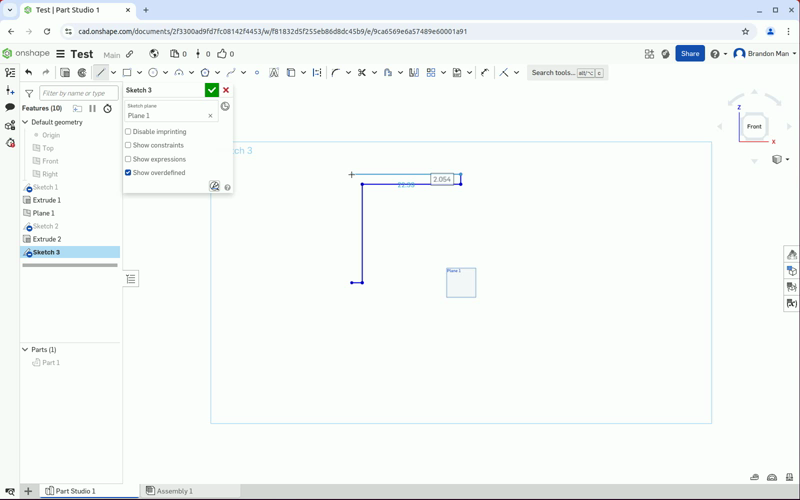
click(351, 174)
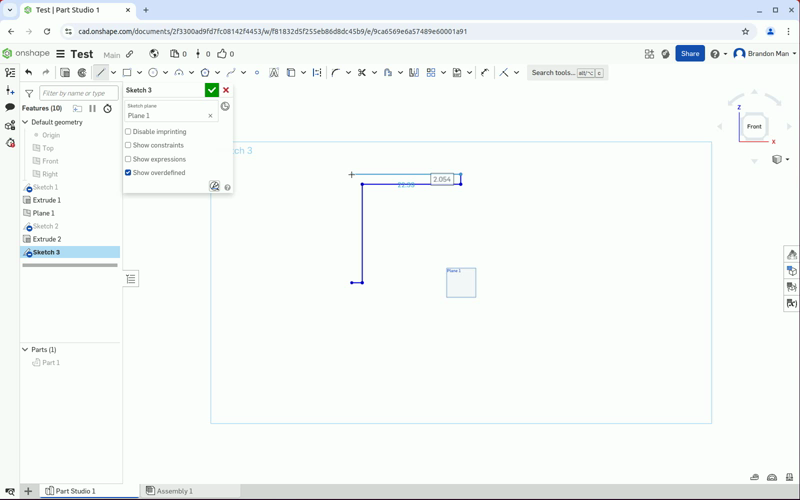
key_up(shift)
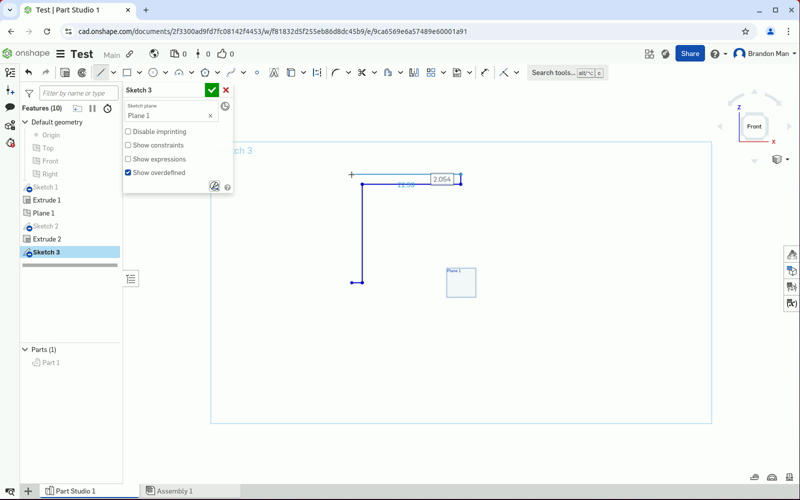
key_down(shift)
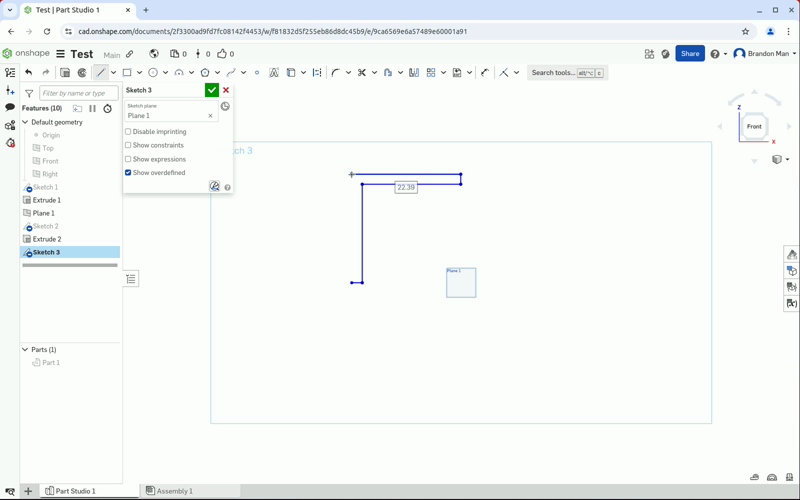
mouse_move(351, 282)
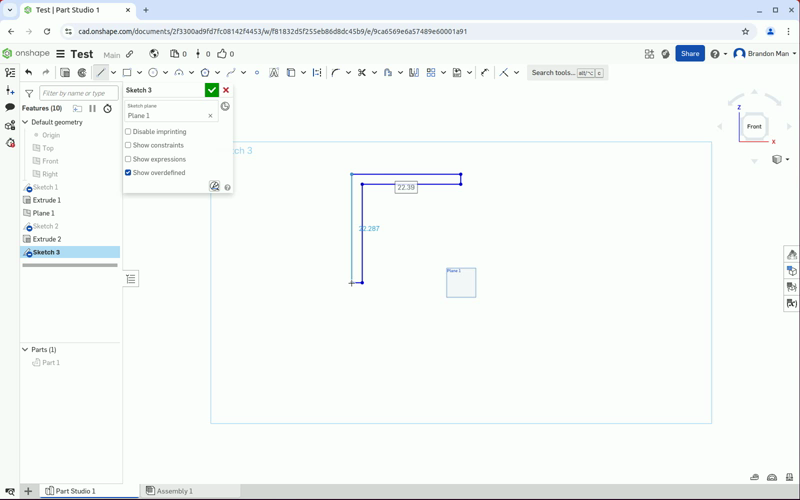
key_up(shift)
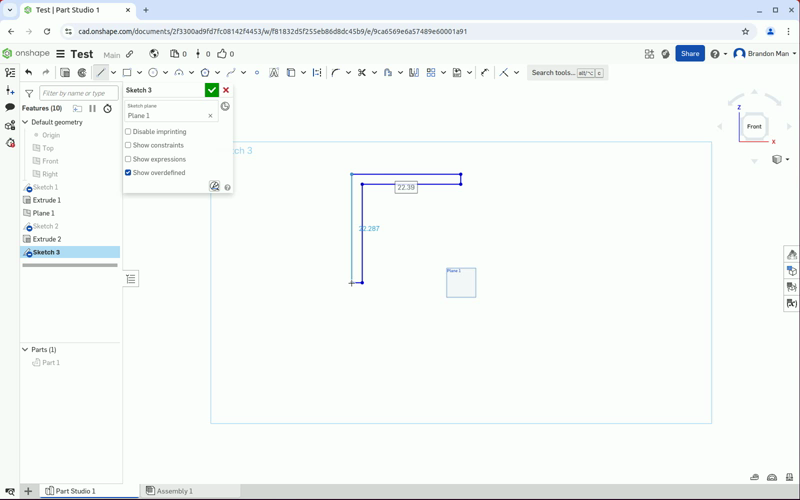
click(351, 282)
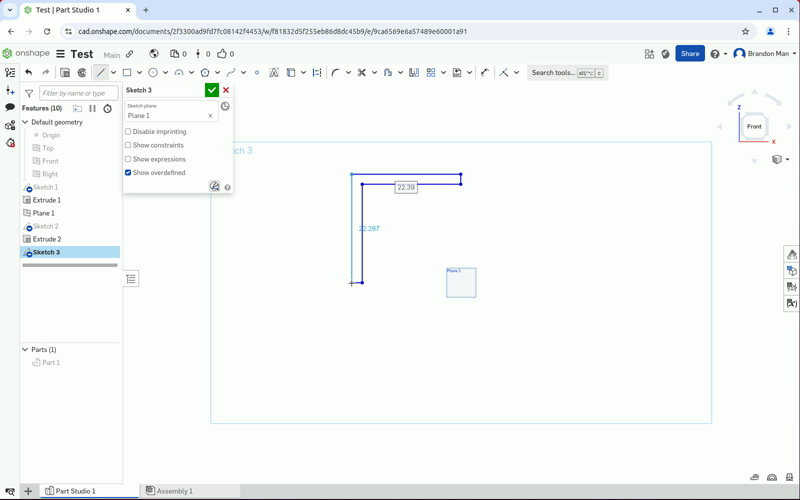
key(esc)
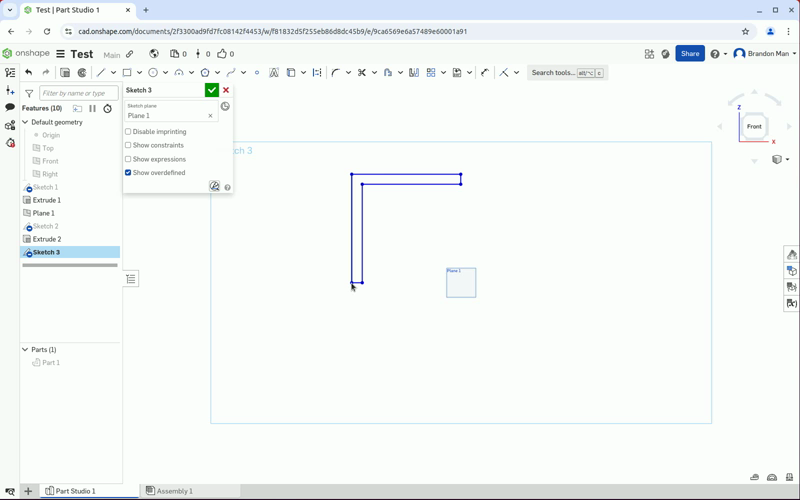
mouse_move(356, 236)
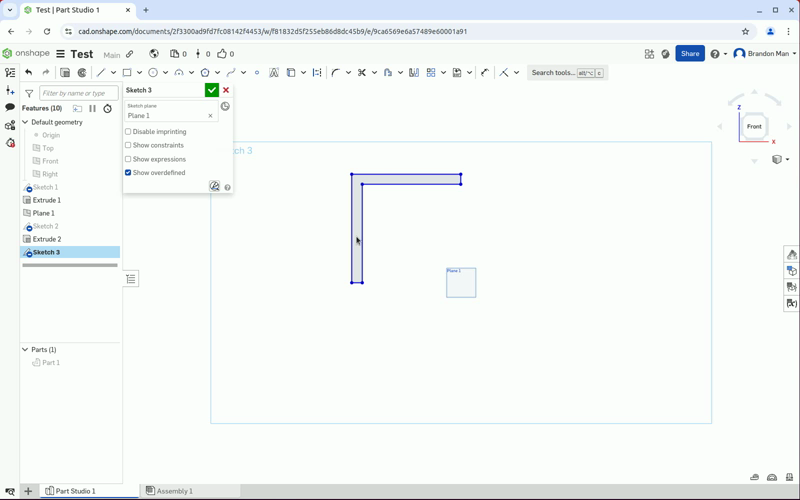
click(356, 236)
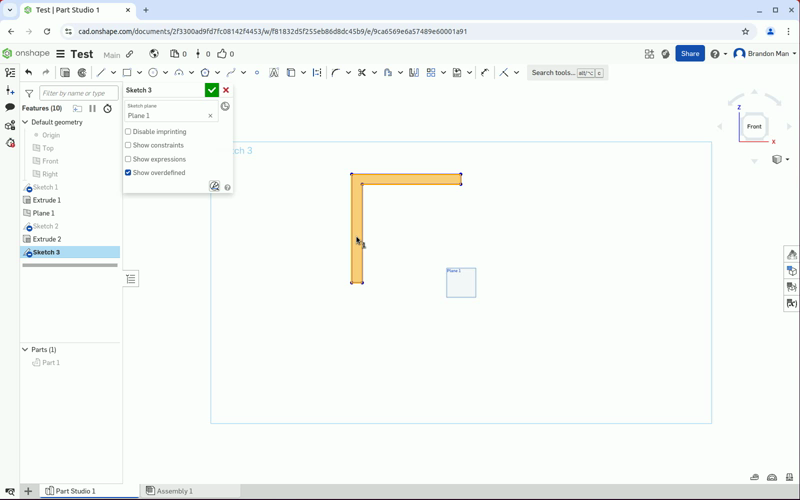
mouse_move(73, 352)
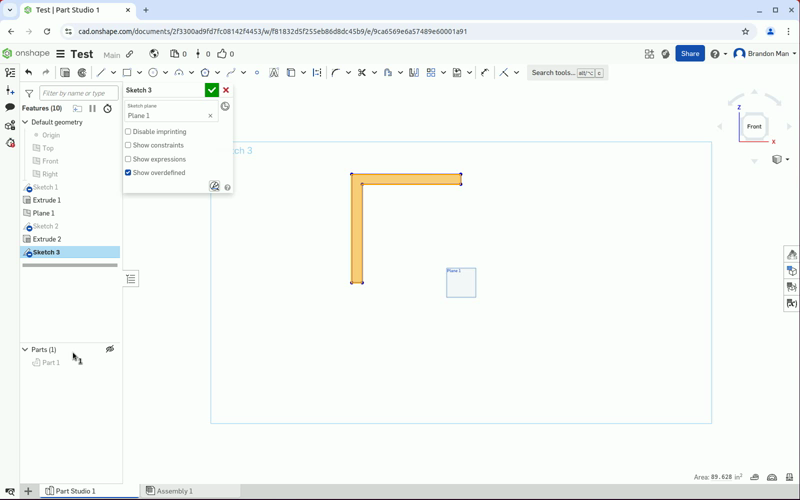
key(shift+y)
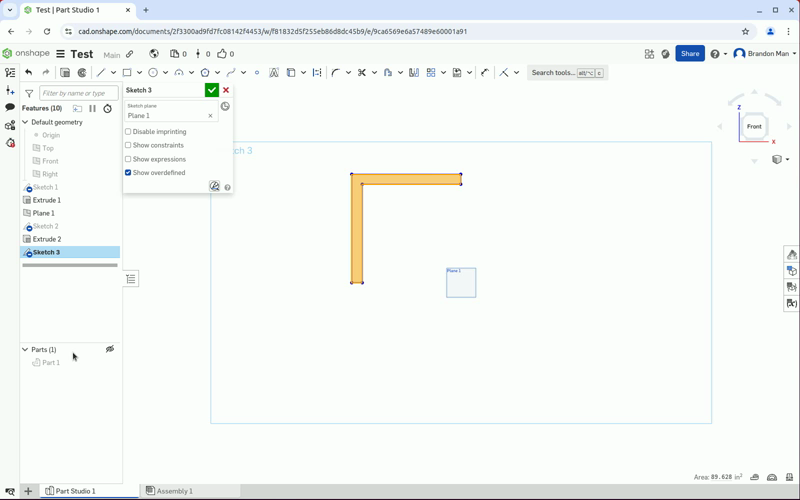
key(shift+e)
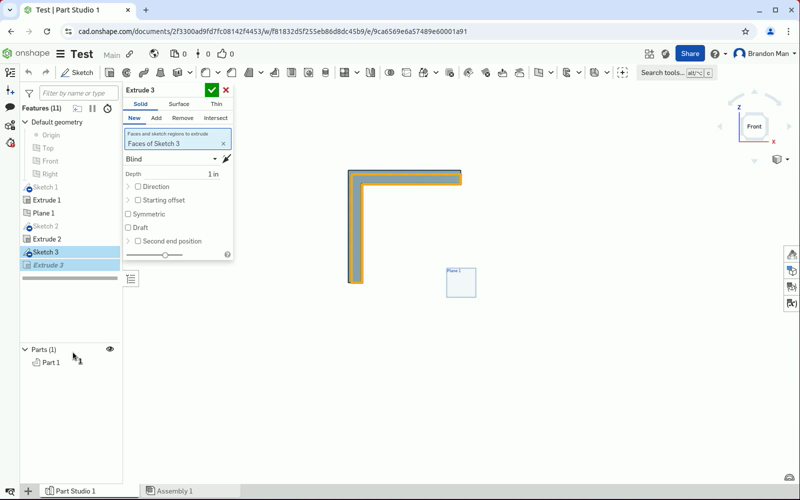
mouse_move(143, 106)
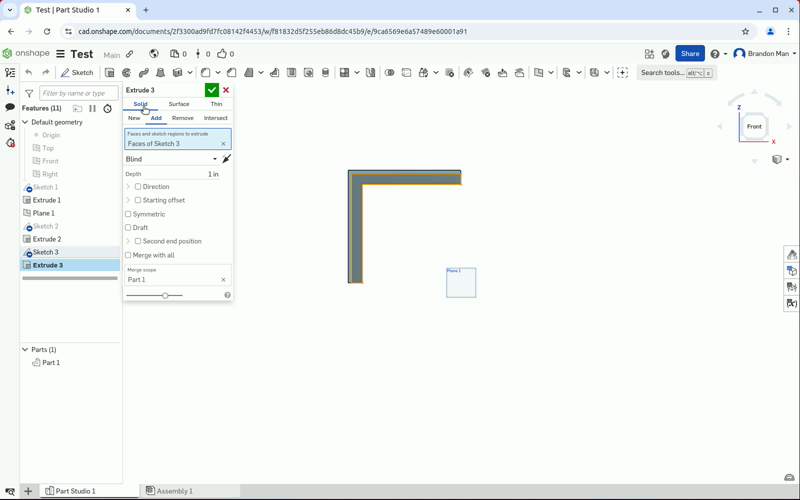
click(143, 106)
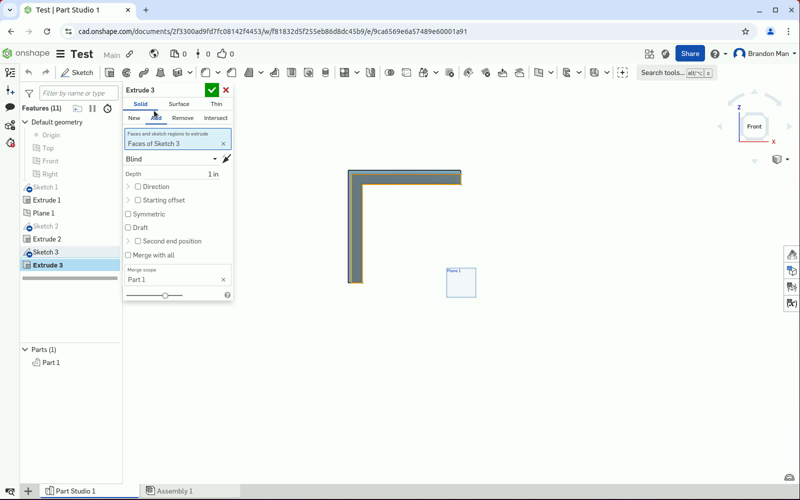
mouse_move(186, 120)
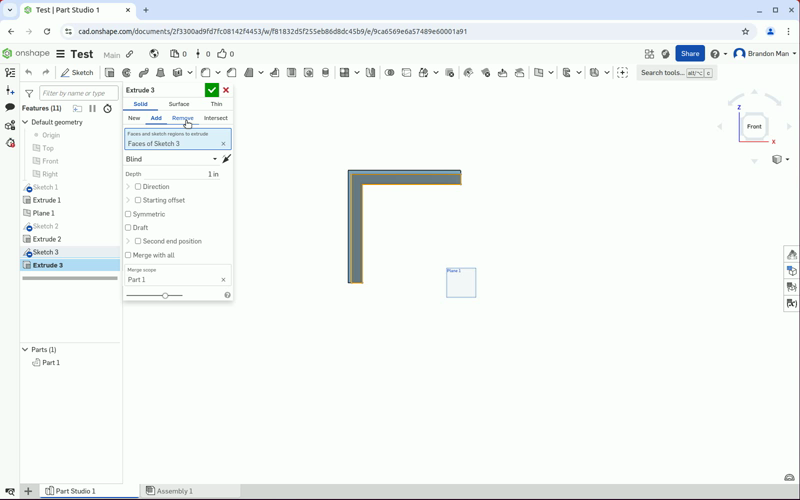
click(186, 120)
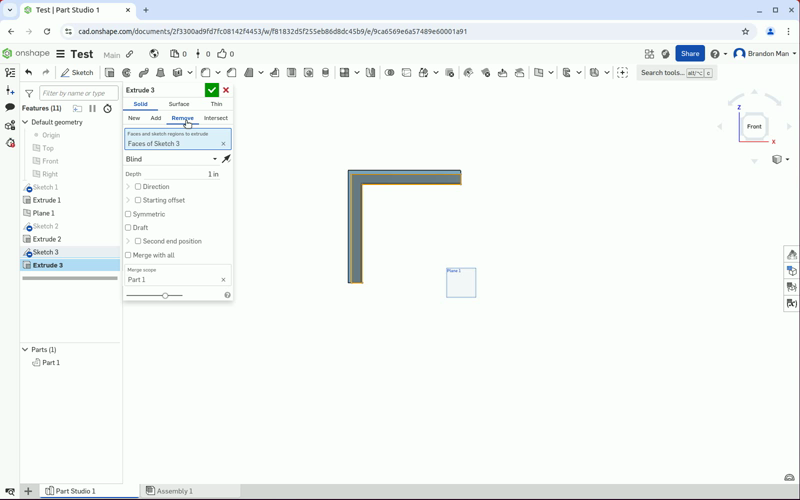
key(tab, 4)
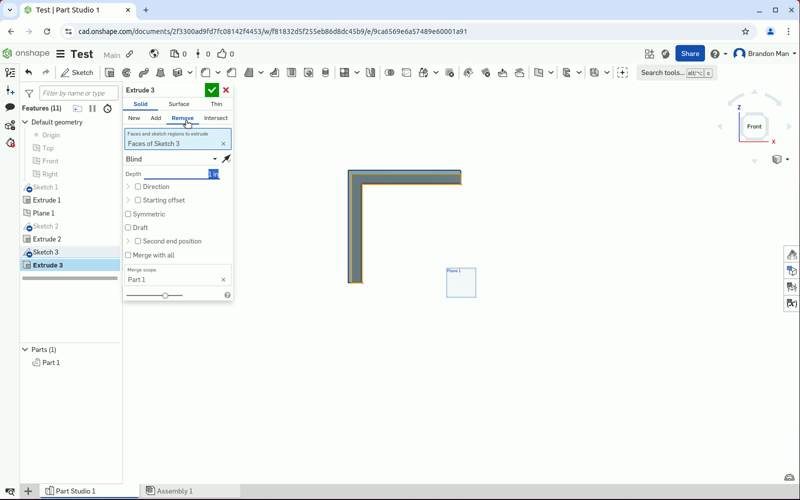
text(0.481)
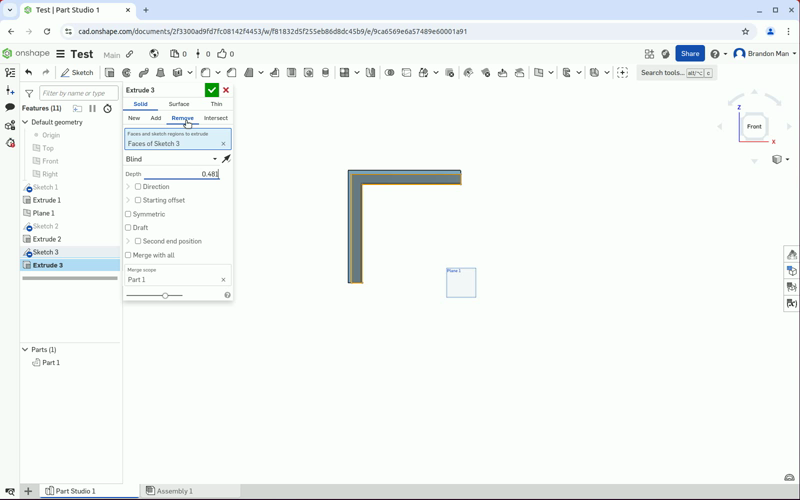
key(tab, 6)
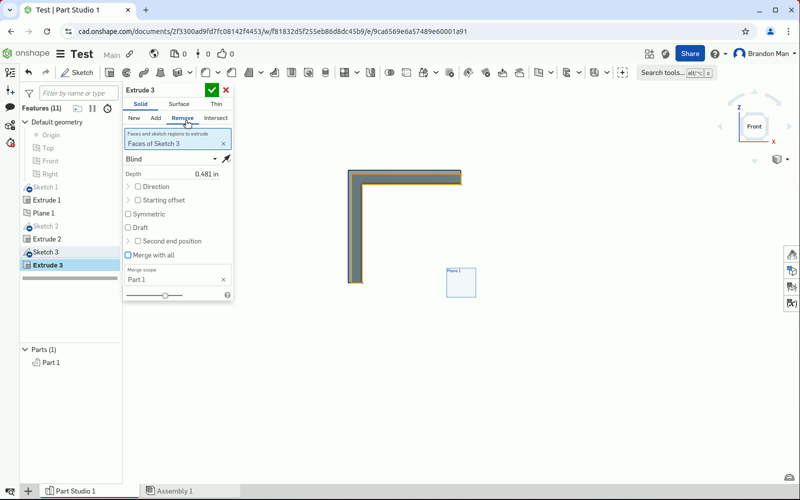
key(space)
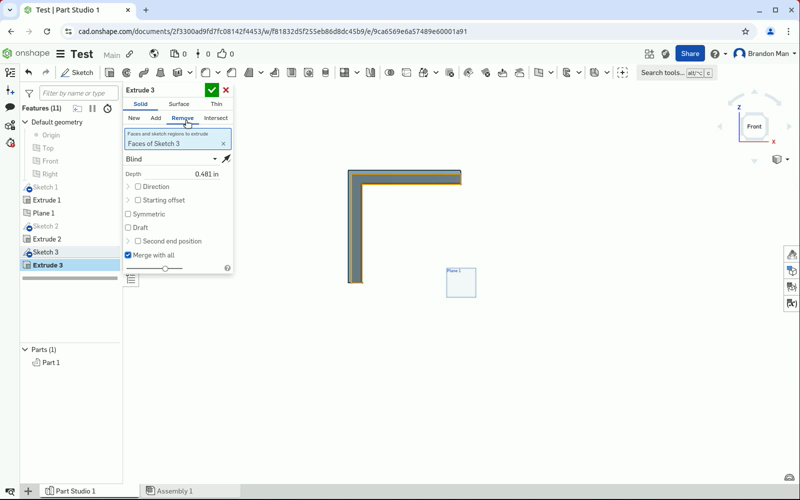
key(enter)
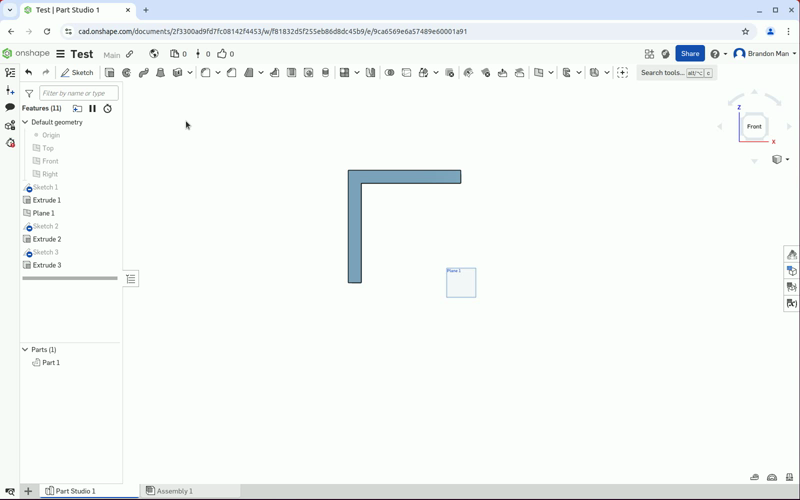
key(shift+h)
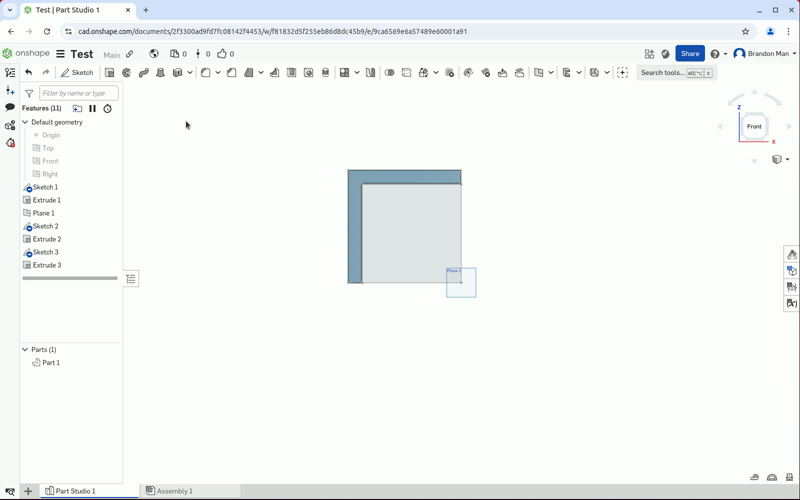
key(shift+h)
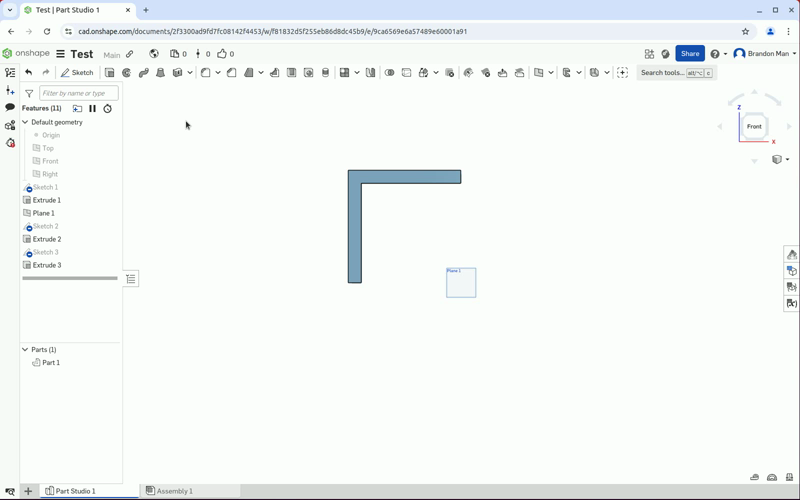
mouse_move(73, 189)
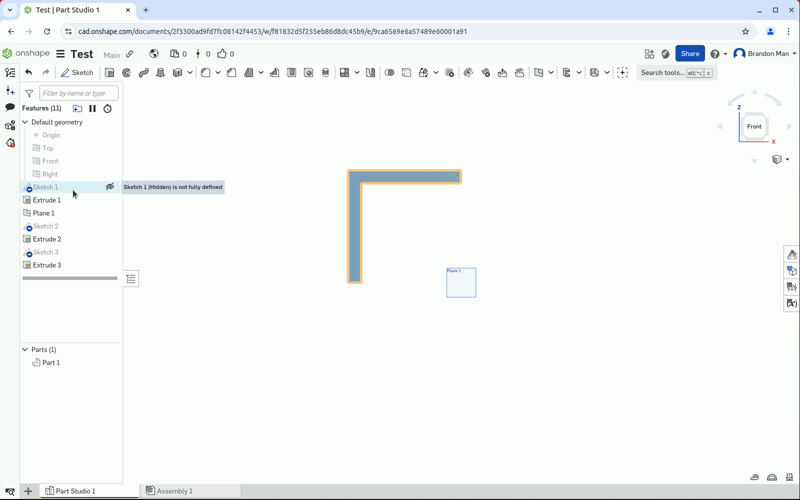
click(73, 189)
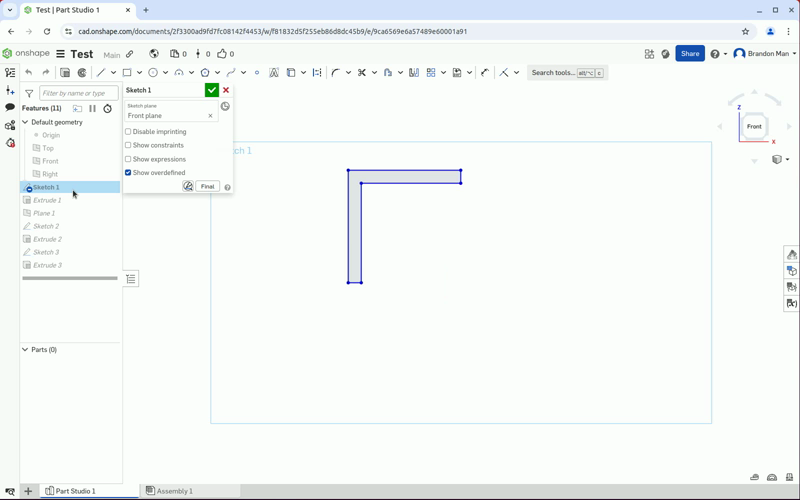
mouse_move(229, 92)
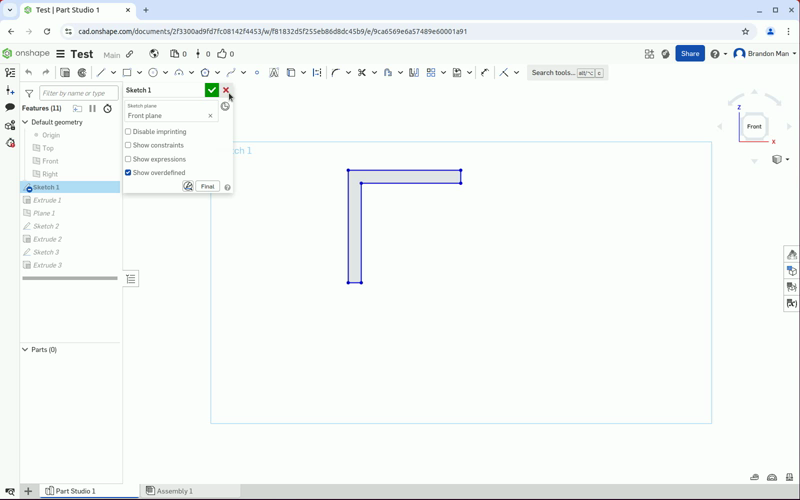
click(229, 92)
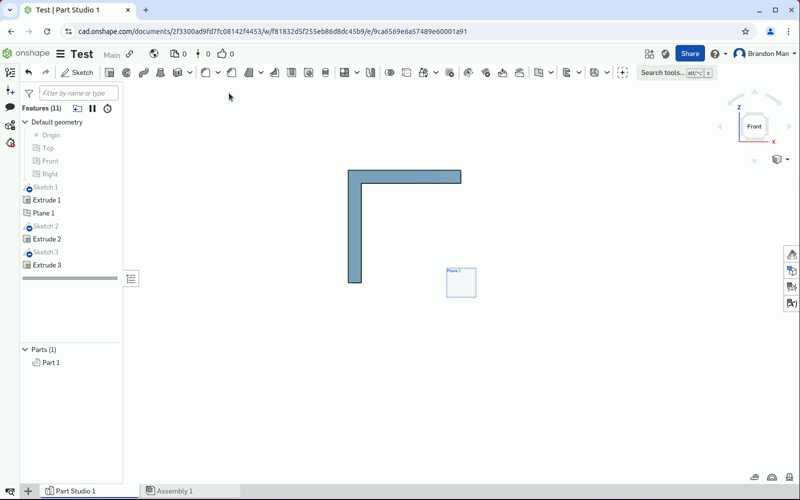
mouse_move(541, 75)
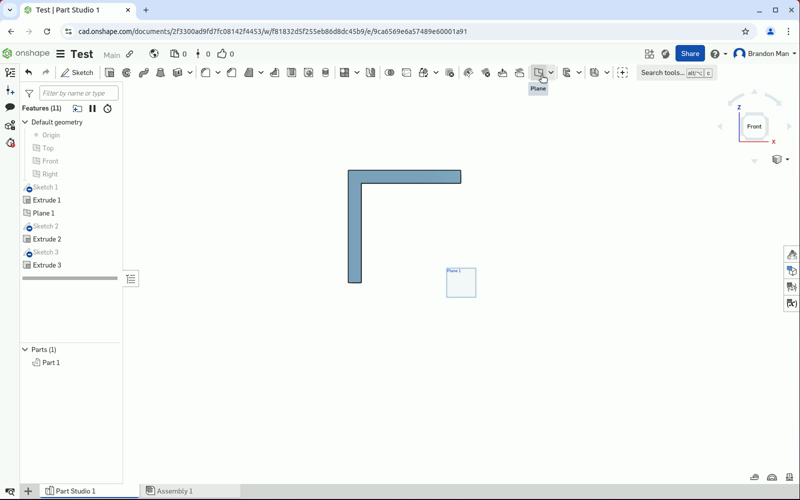
click(541, 75)
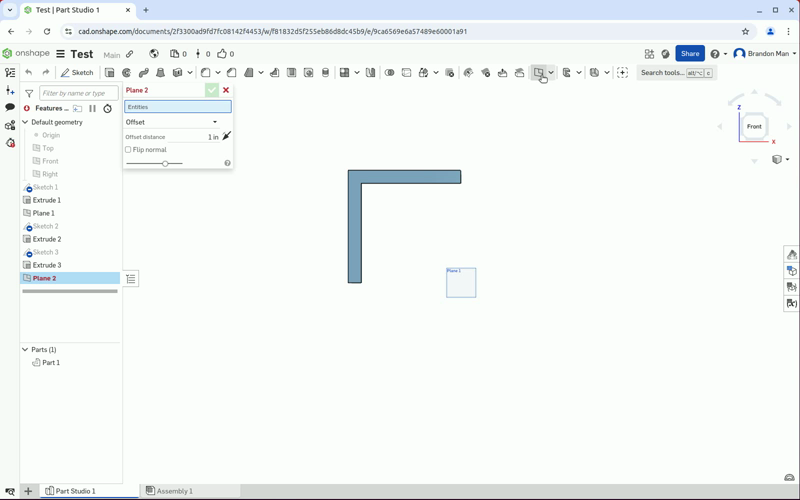
mouse_move(73, 163)
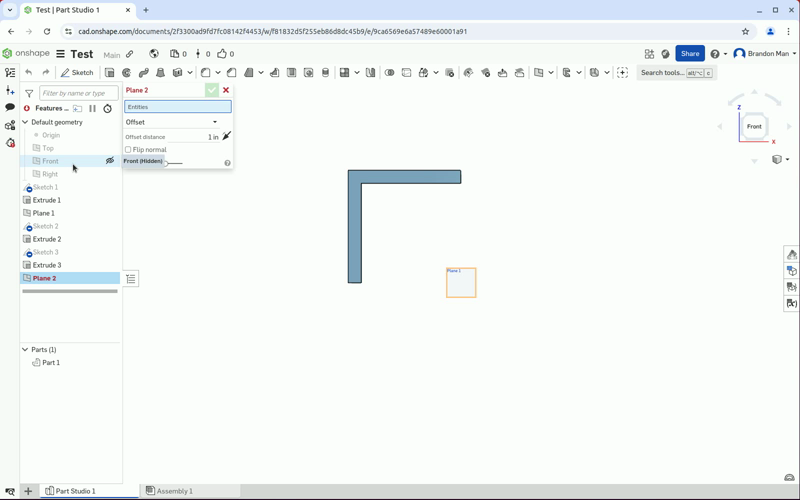
click(73, 163)
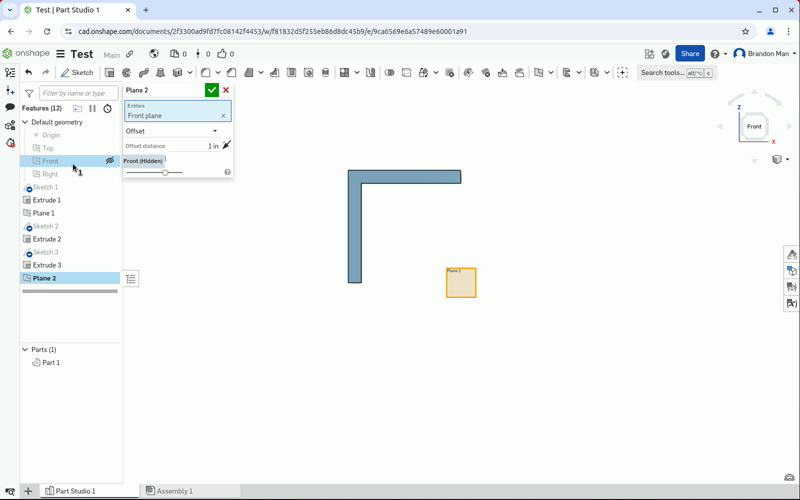
key(tab, 2)
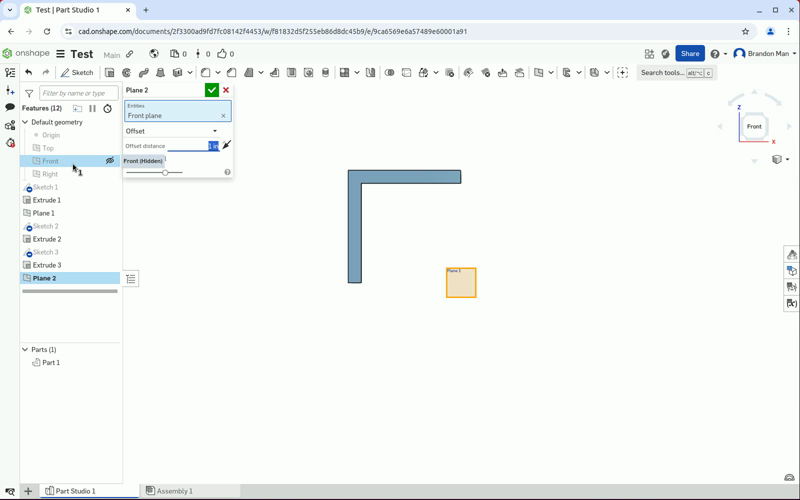
text(10.599)
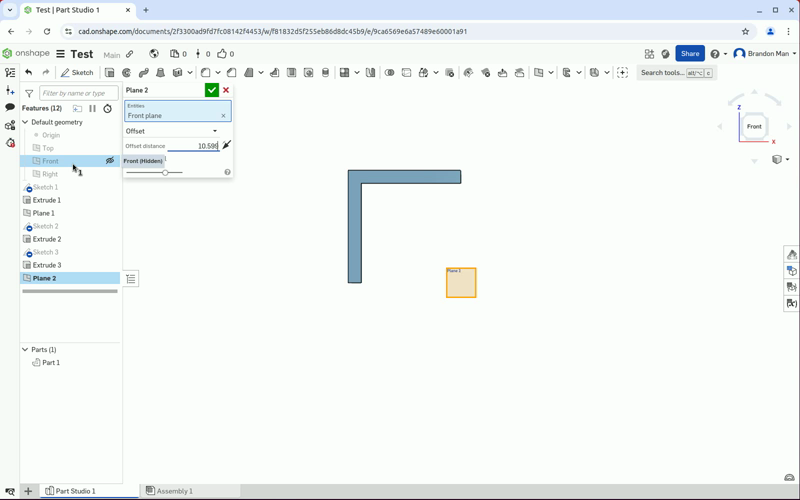
key(enter, 2)
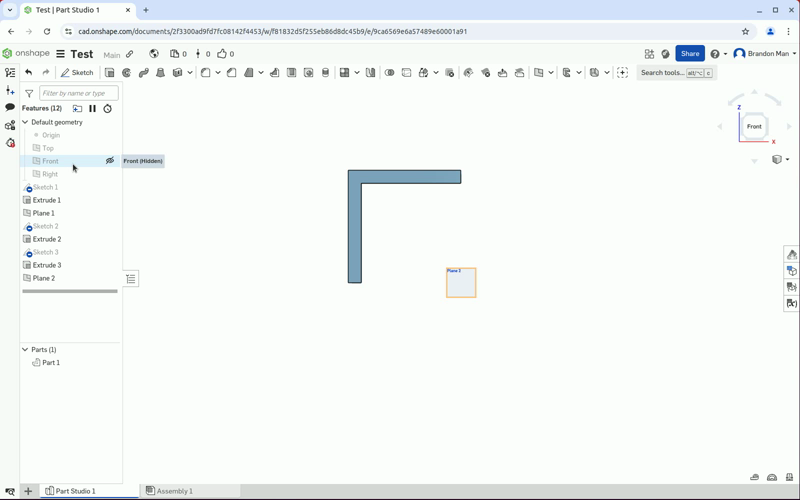
key(shift+s)
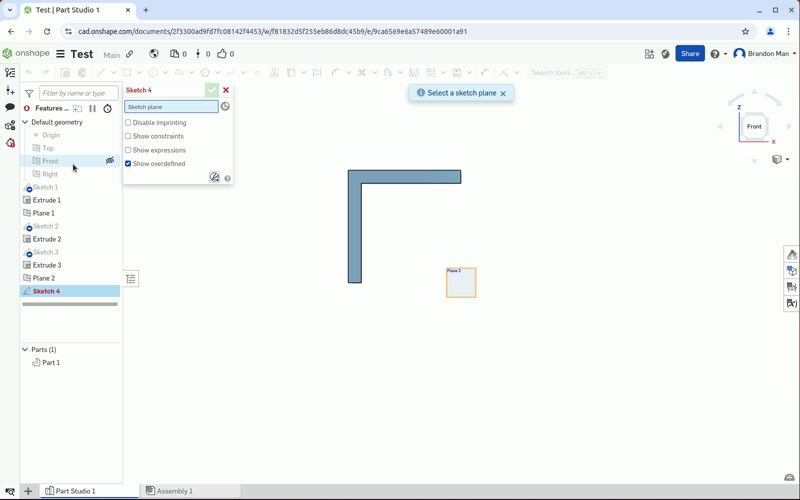
mouse_move(73, 280)
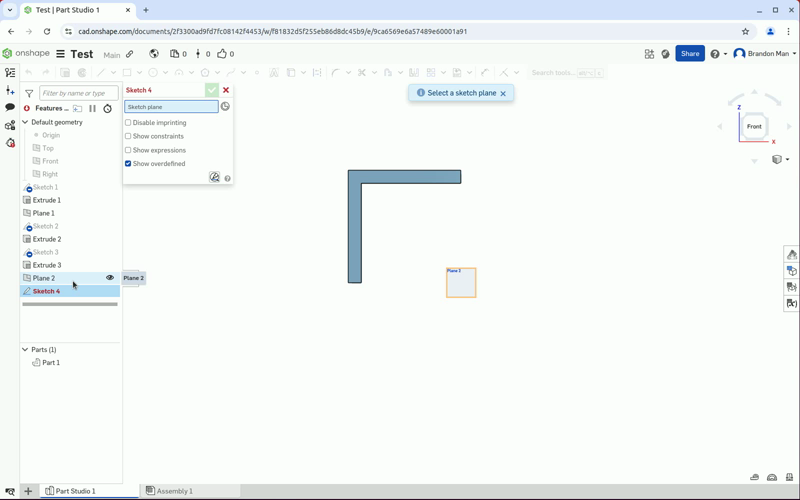
click(73, 280)
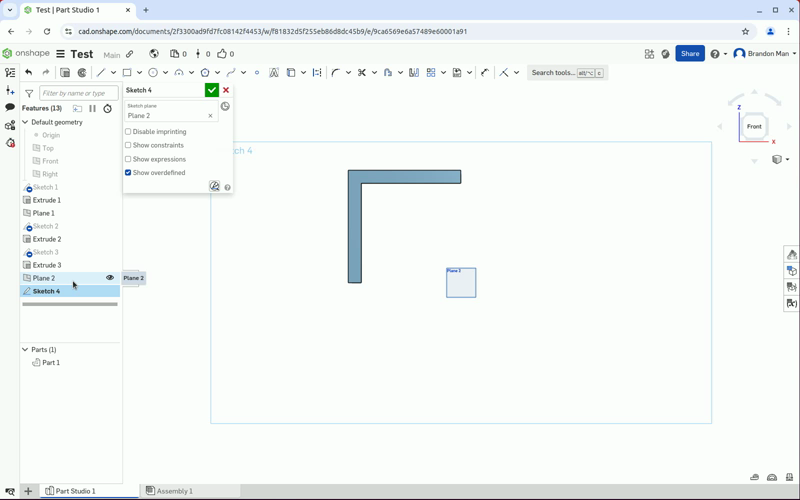
mouse_move(73, 352)
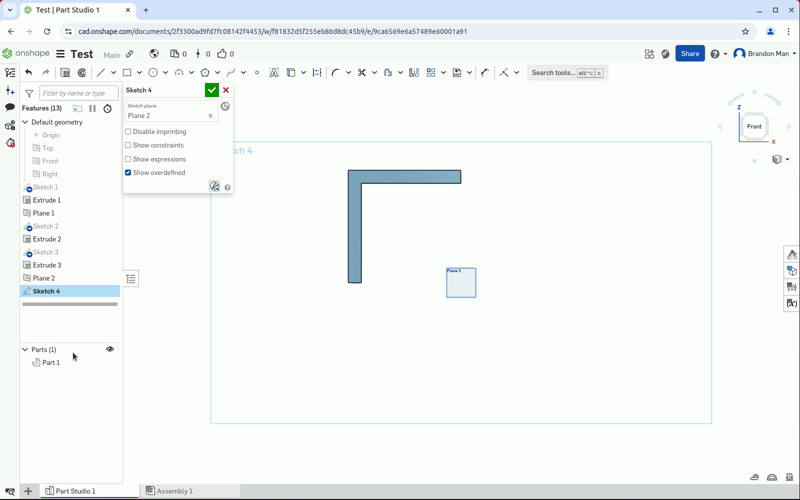
key(y)
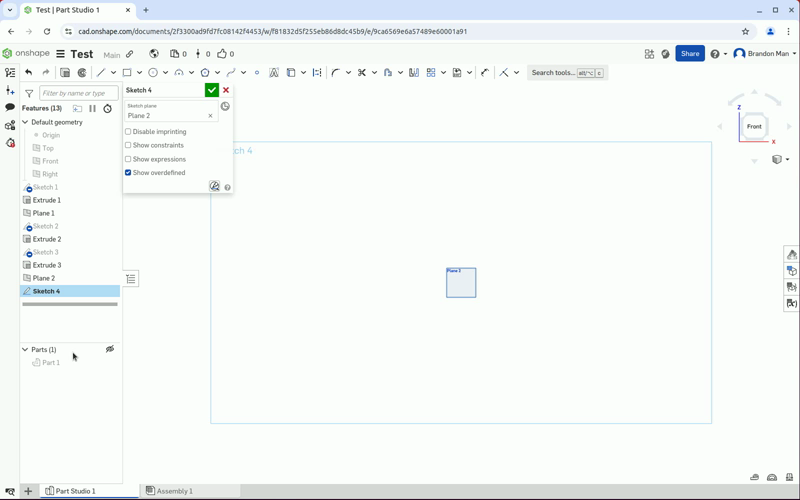
key(l)
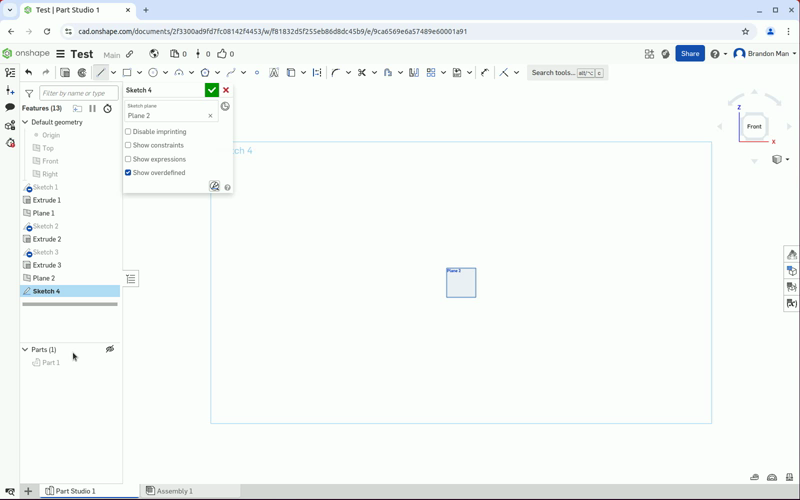
key_down(shift)
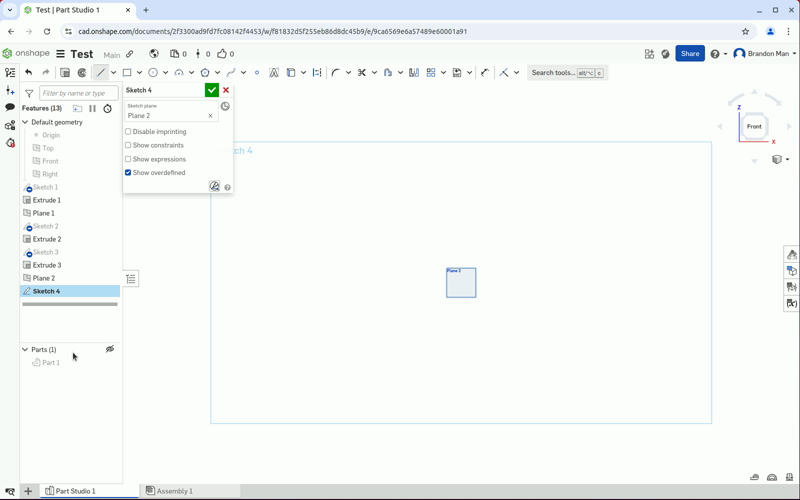
mouse_move(362, 282)
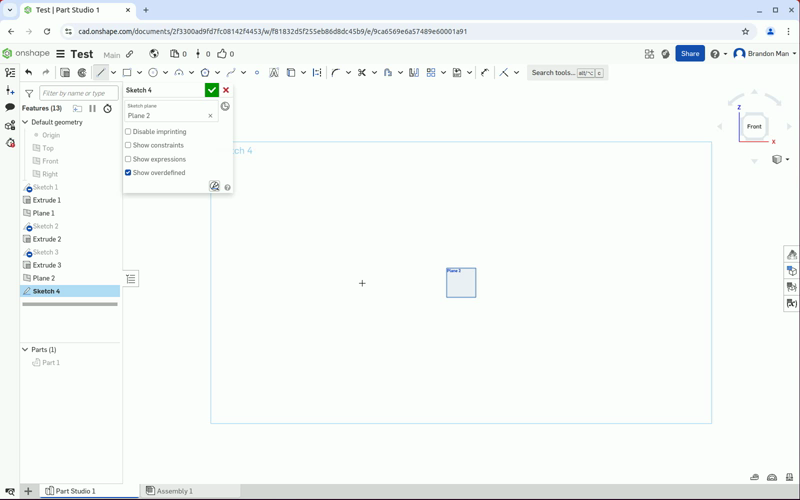
click(362, 282)
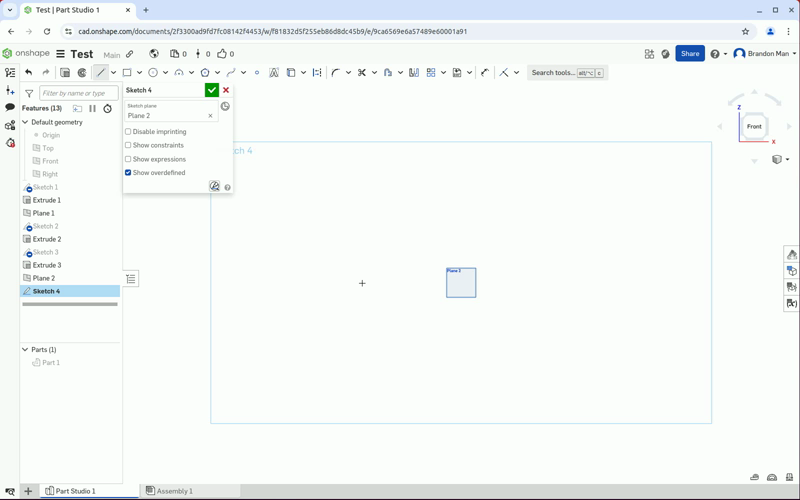
key_up(shift)
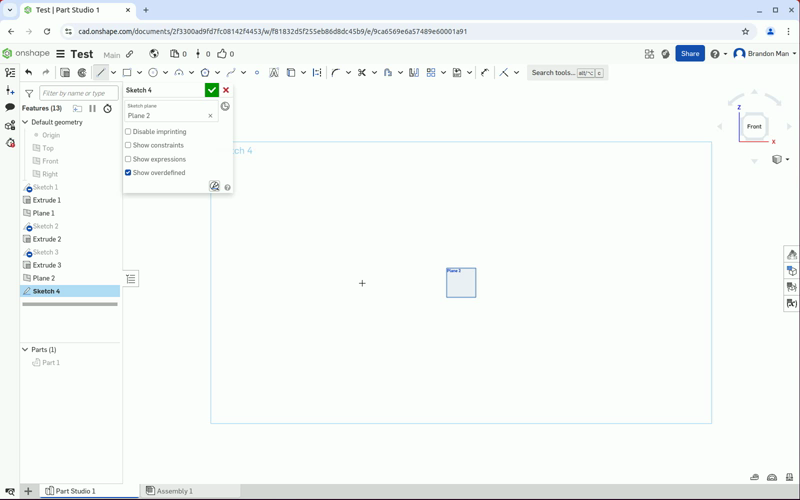
key_down(shift)
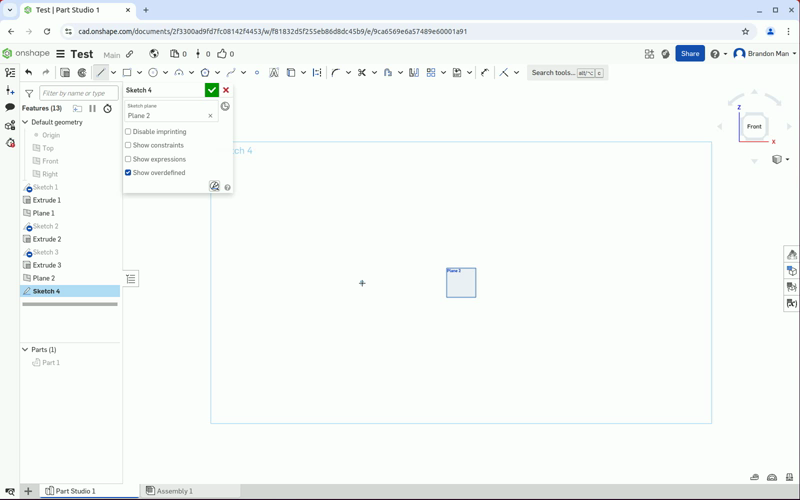
mouse_move(461, 282)
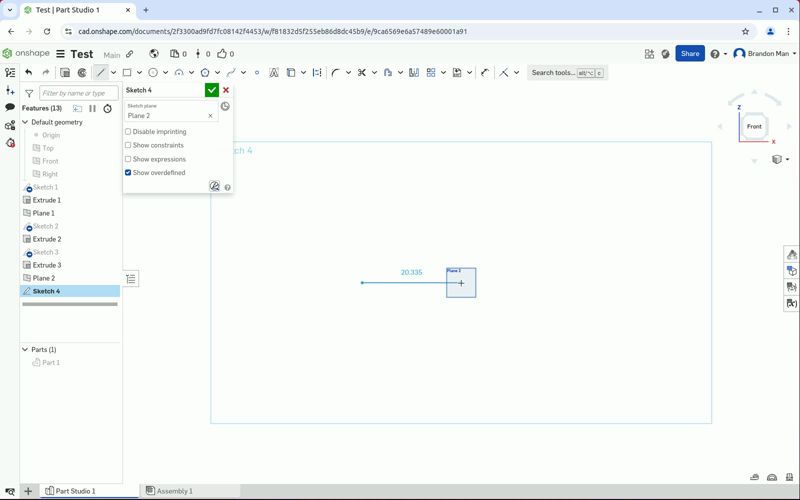
click(461, 282)
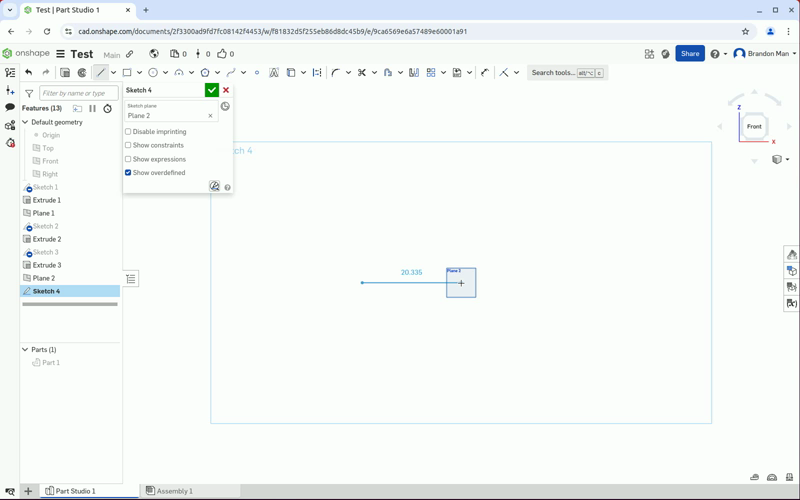
key_up(shift)
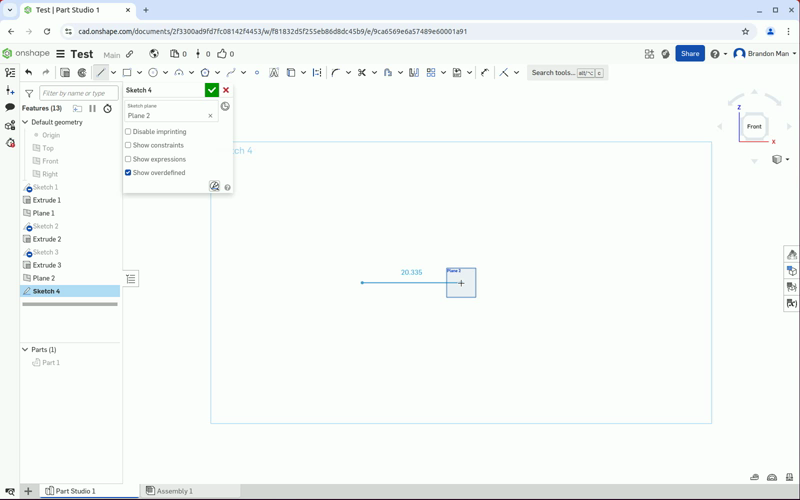
key_down(shift)
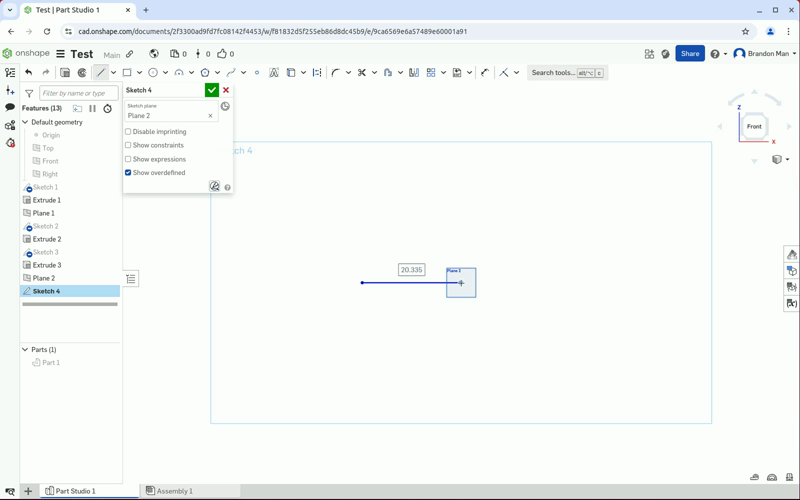
mouse_move(461, 184)
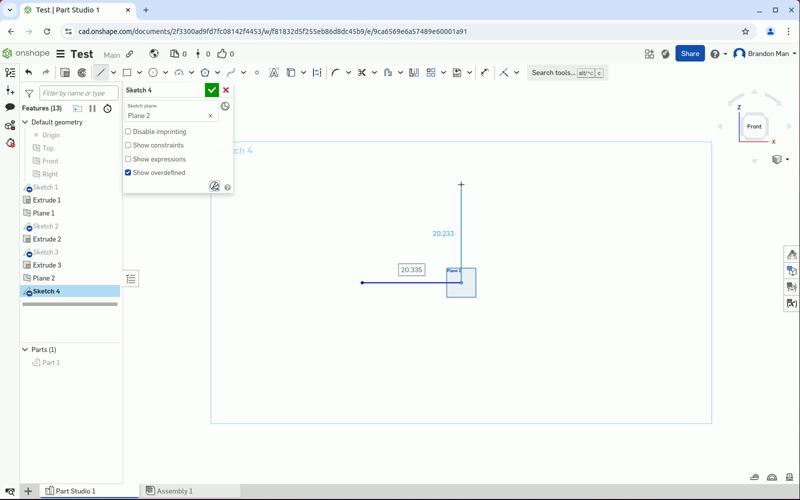
click(461, 184)
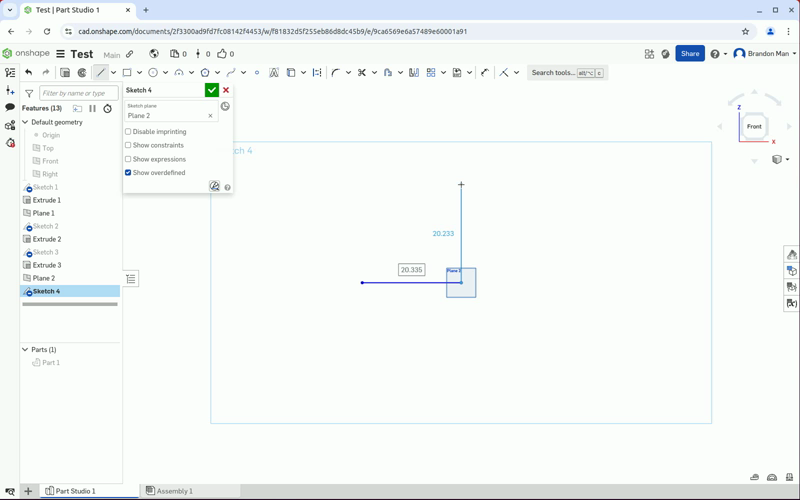
key_up(shift)
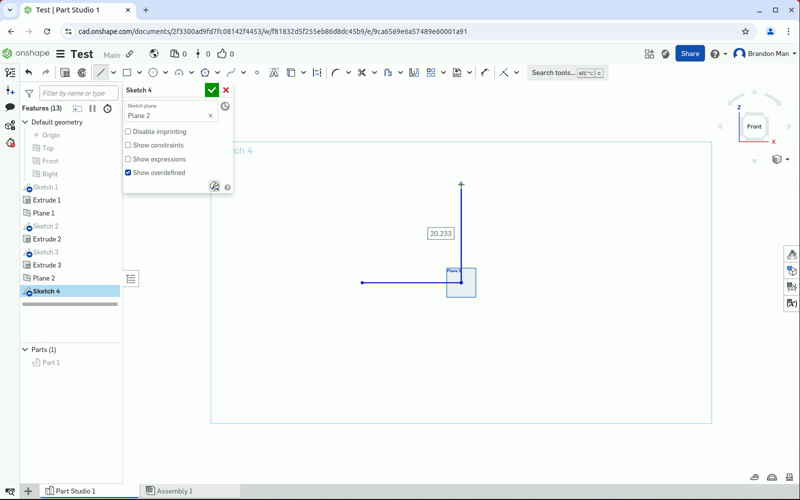
key_down(shift)
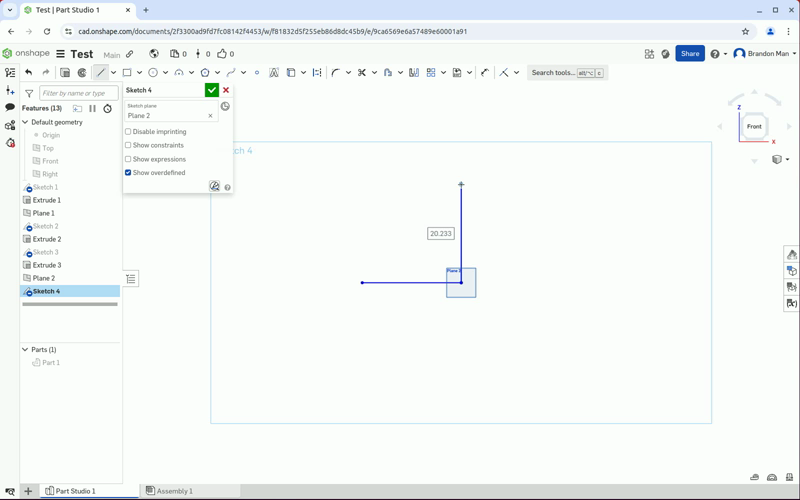
mouse_move(362, 184)
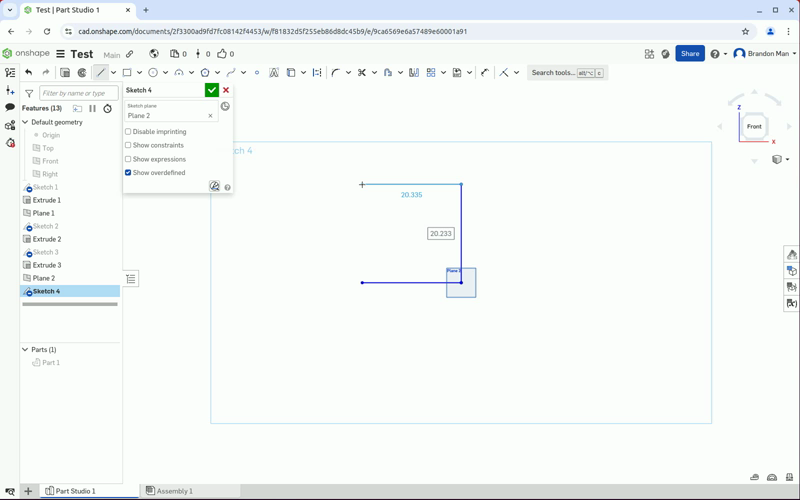
click(362, 184)
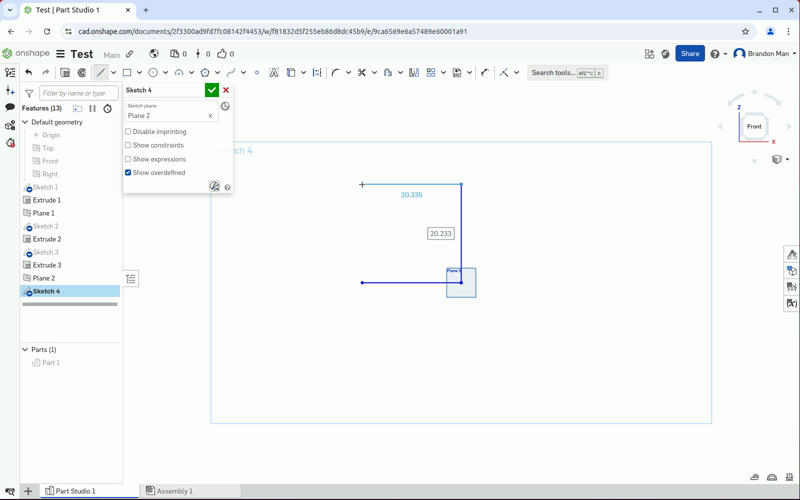
key_up(shift)
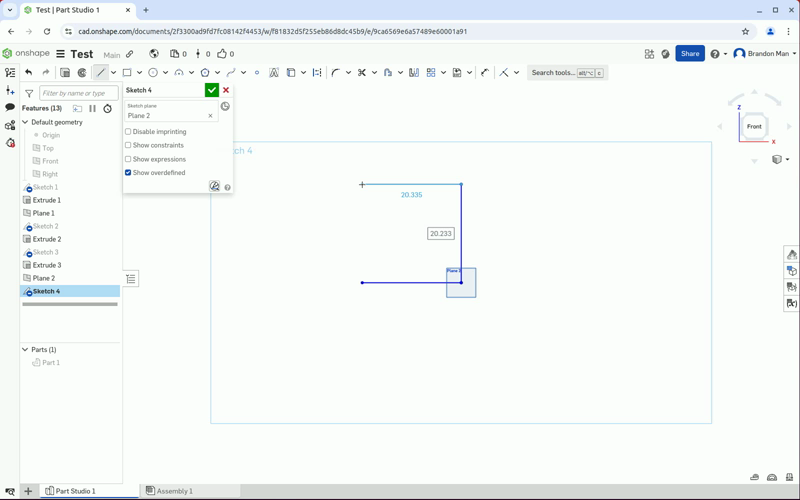
key_down(shift)
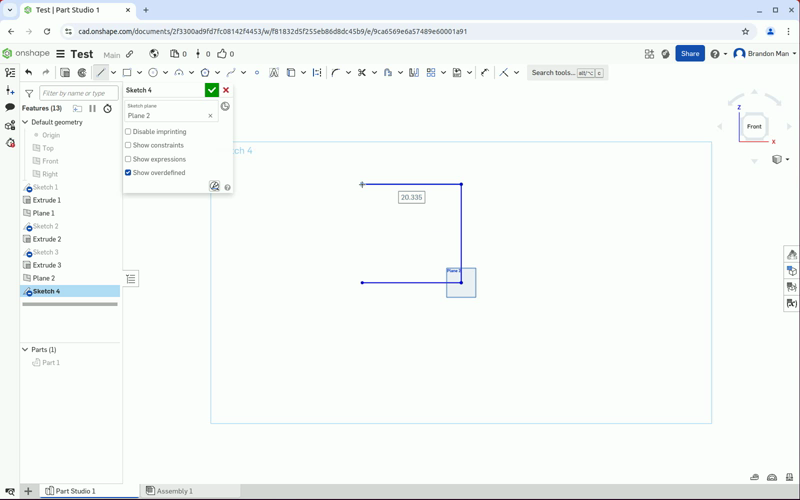
mouse_move(362, 282)
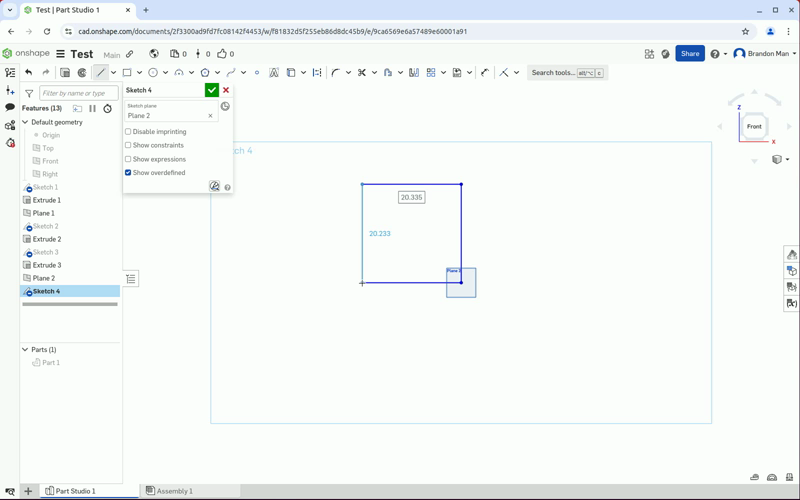
key_up(shift)
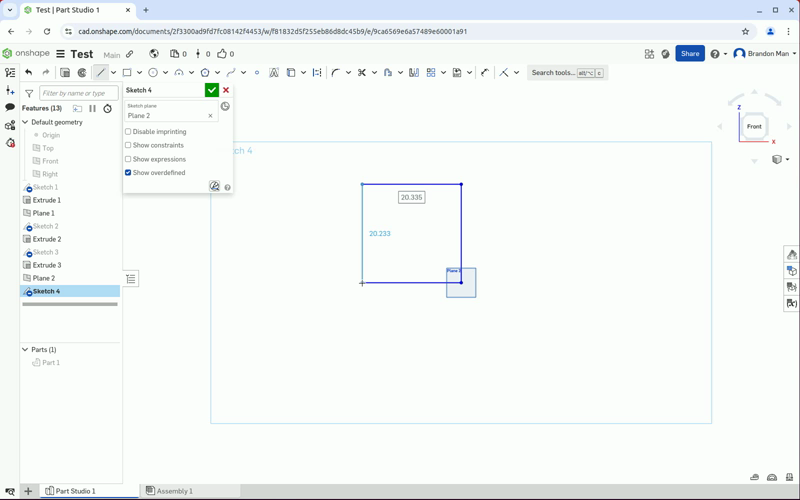
click(362, 282)
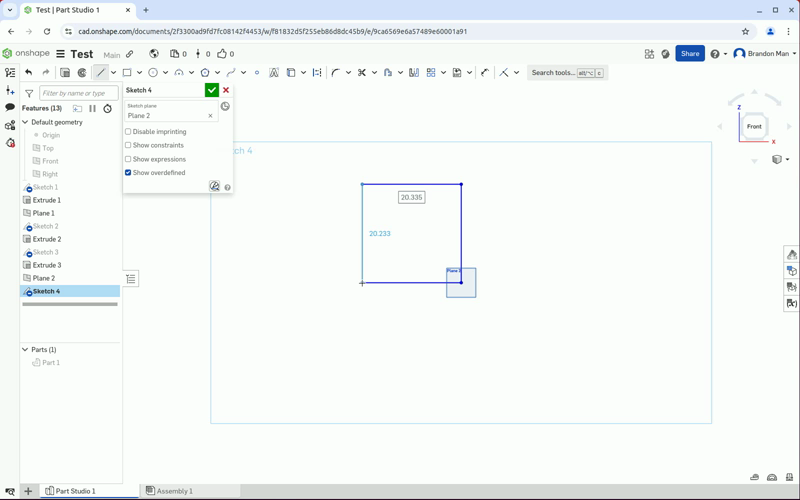
key(esc)
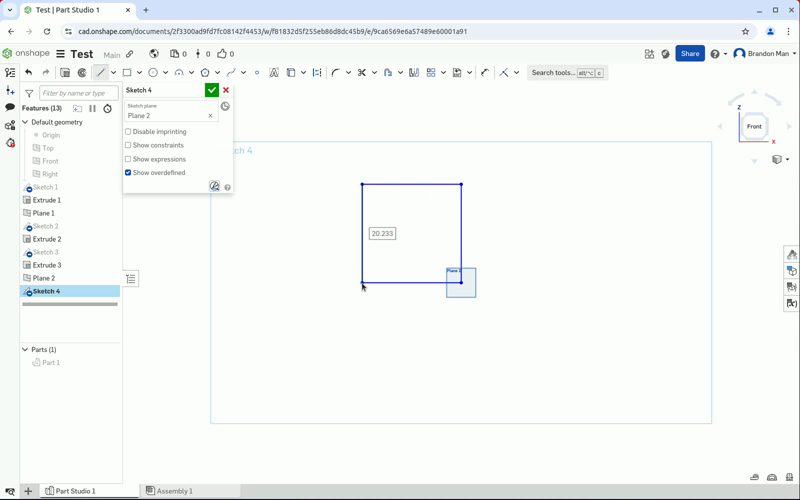
mouse_move(389, 230)
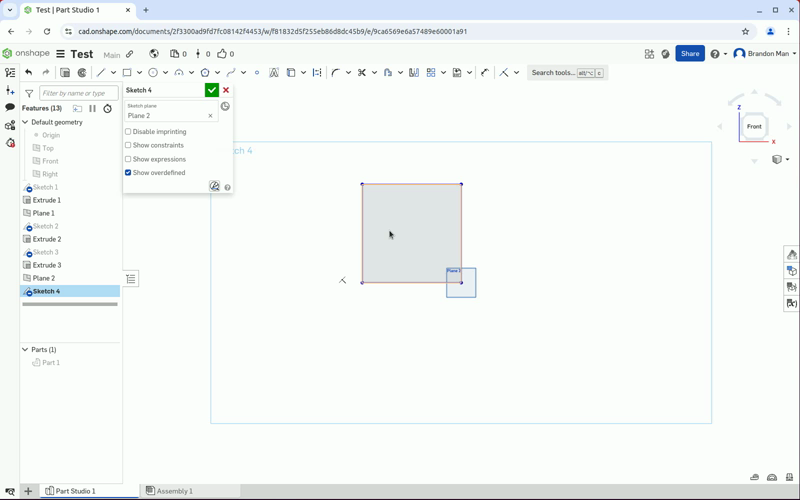
click(389, 230)
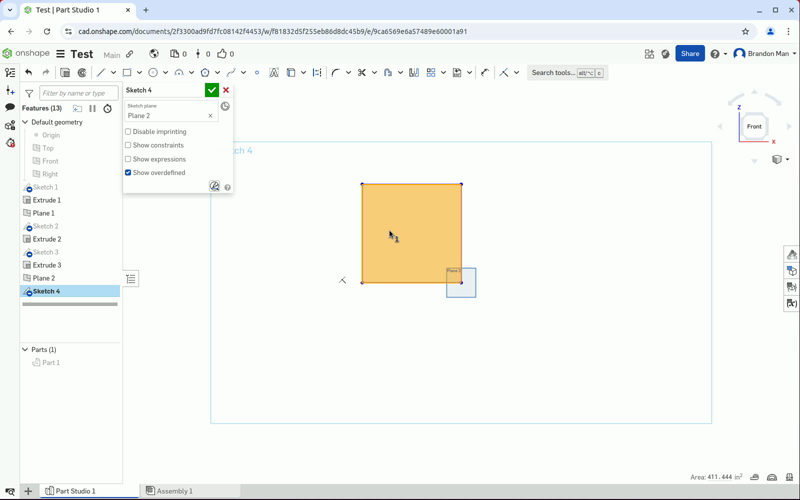
mouse_move(73, 352)
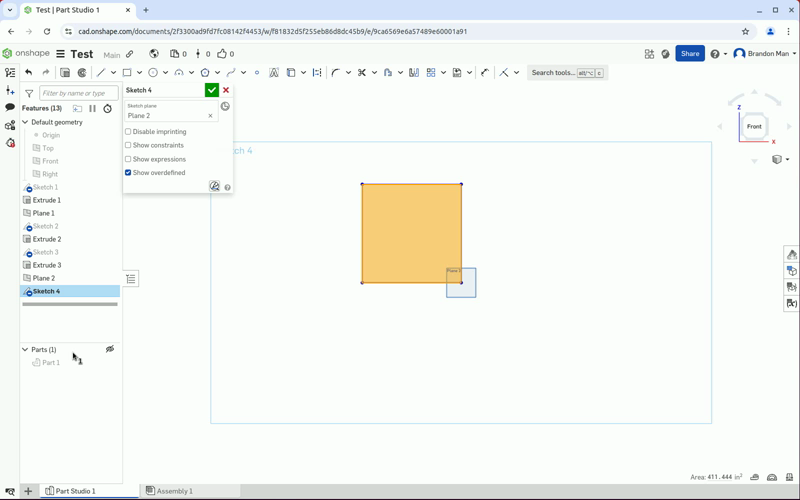
key(shift+y)
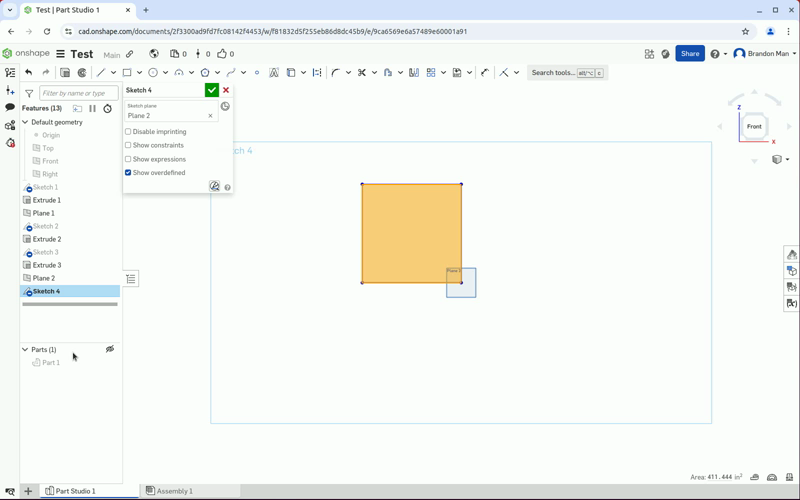
key(shift+e)
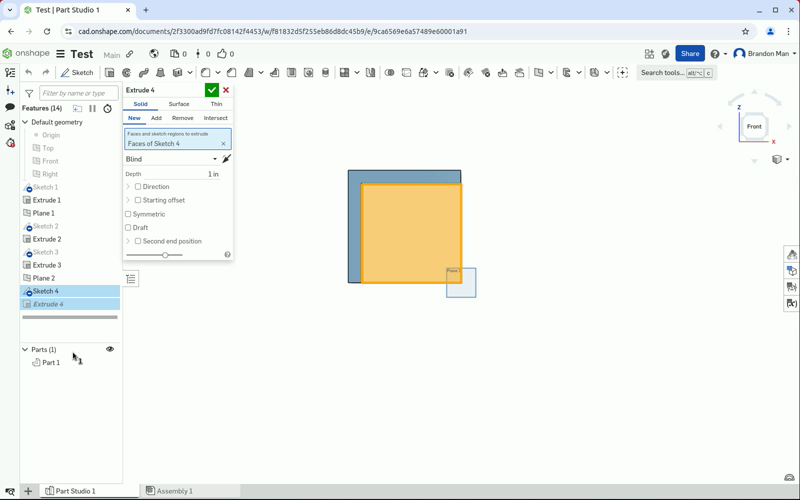
mouse_move(143, 106)
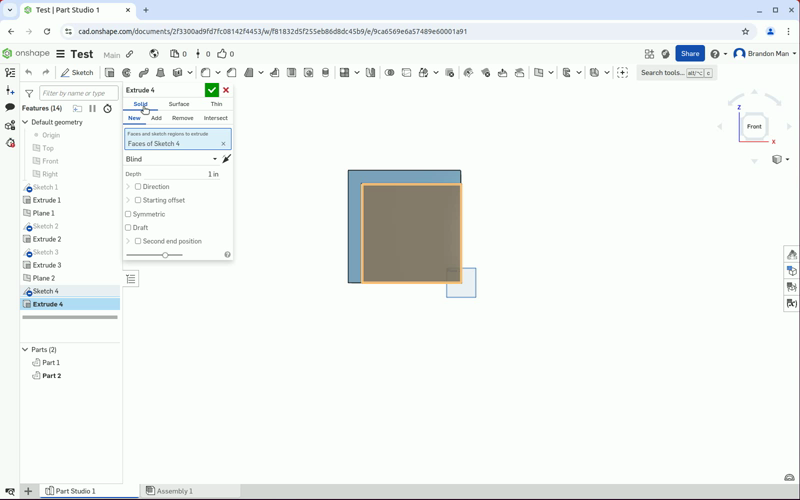
click(143, 106)
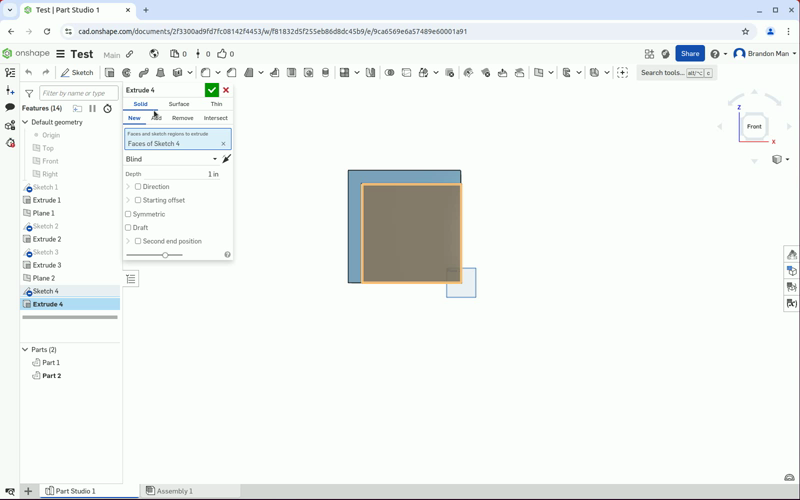
mouse_move(186, 120)
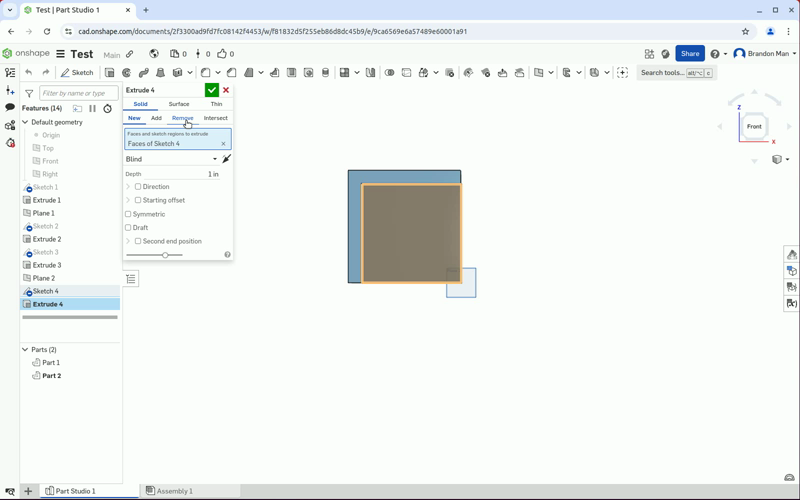
click(186, 120)
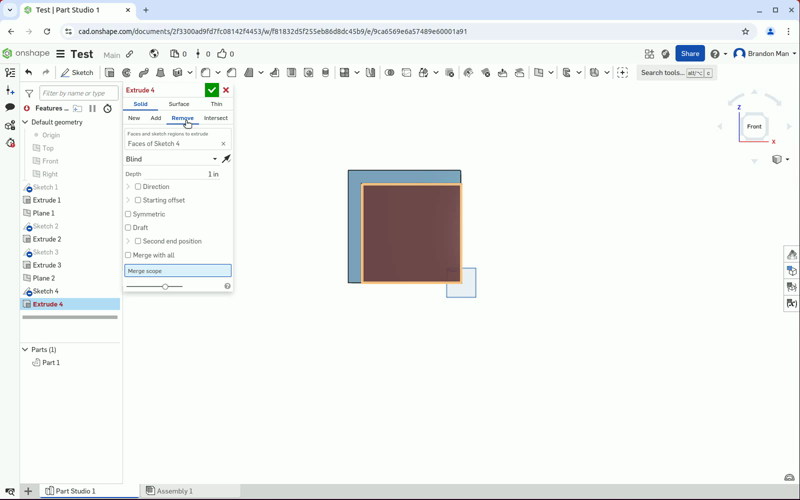
key(tab, 4)
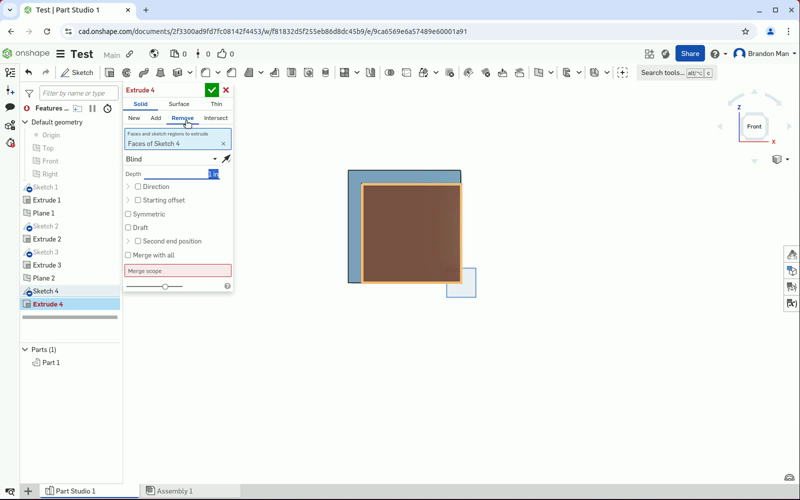
text(9.147)
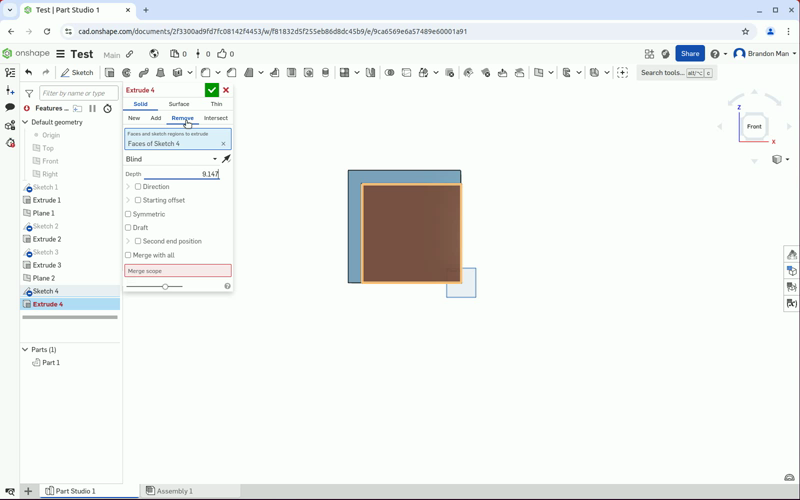
key(tab, 6)
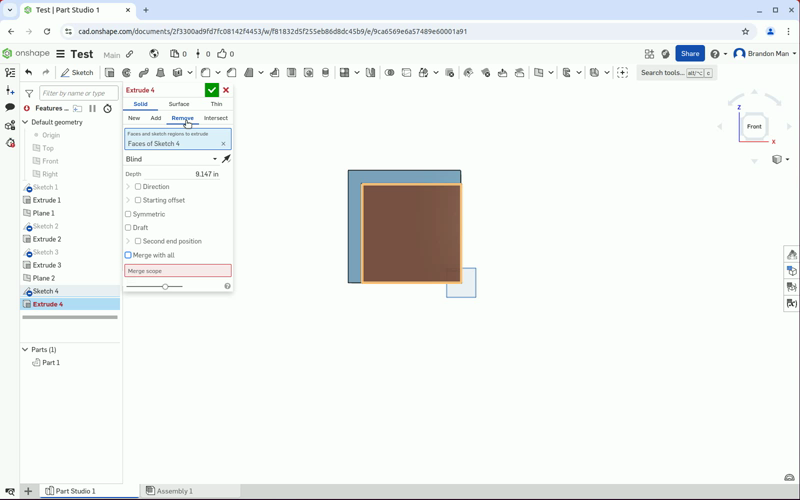
key(space)
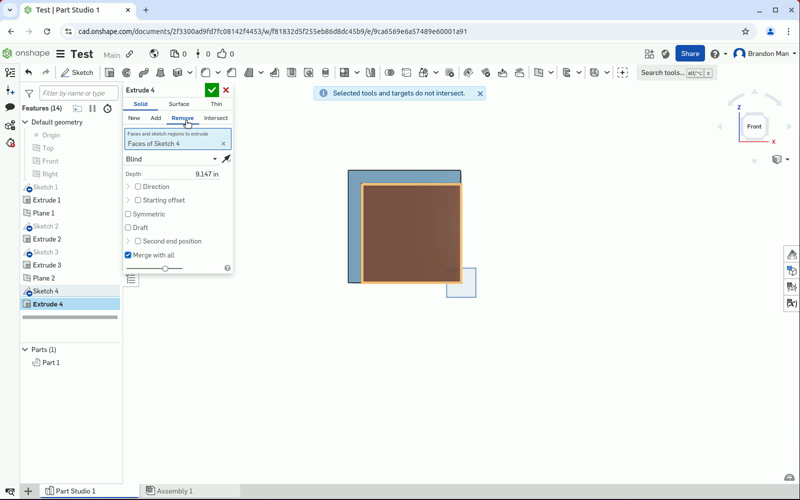
key(enter)
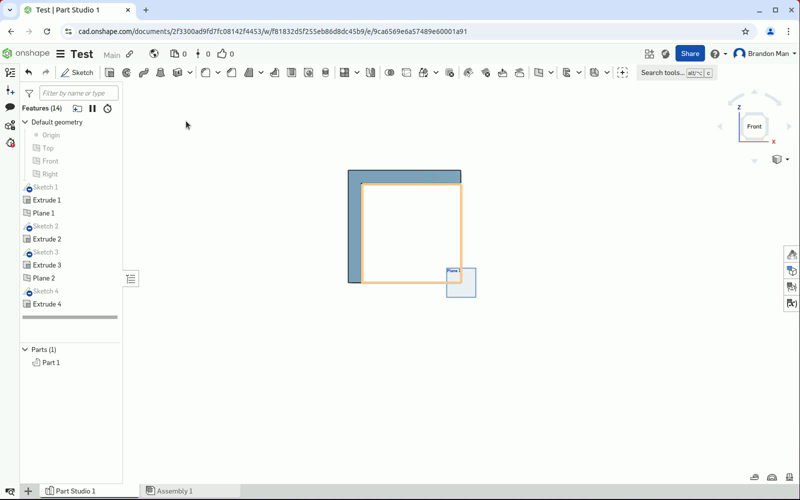
key(shift+h)
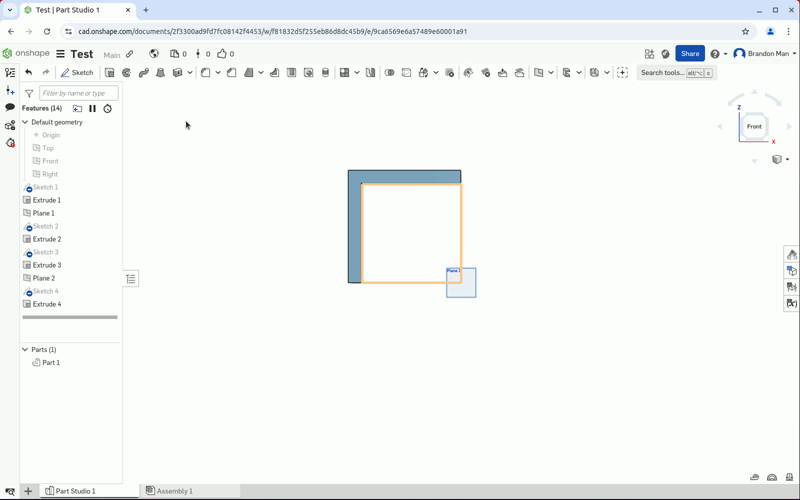
key(shift+h)
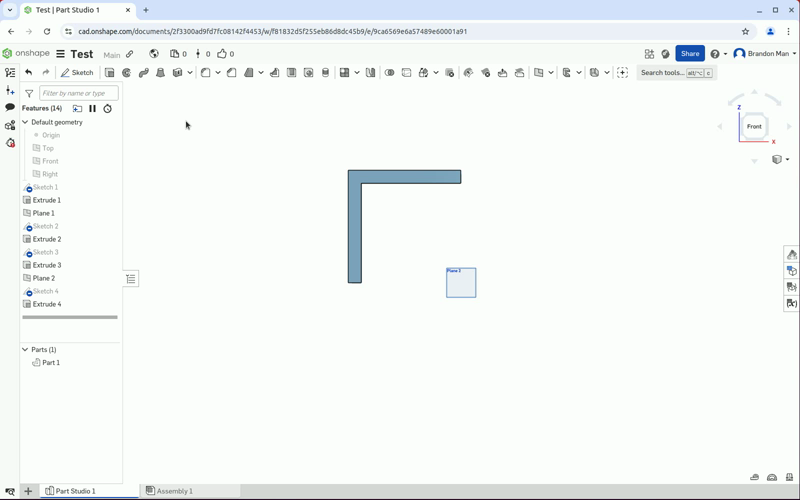
mouse_move(73, 189)
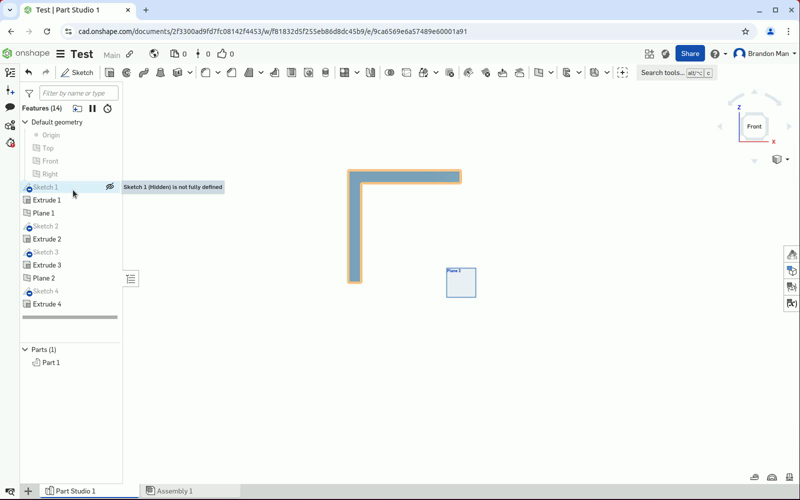
click(73, 189)
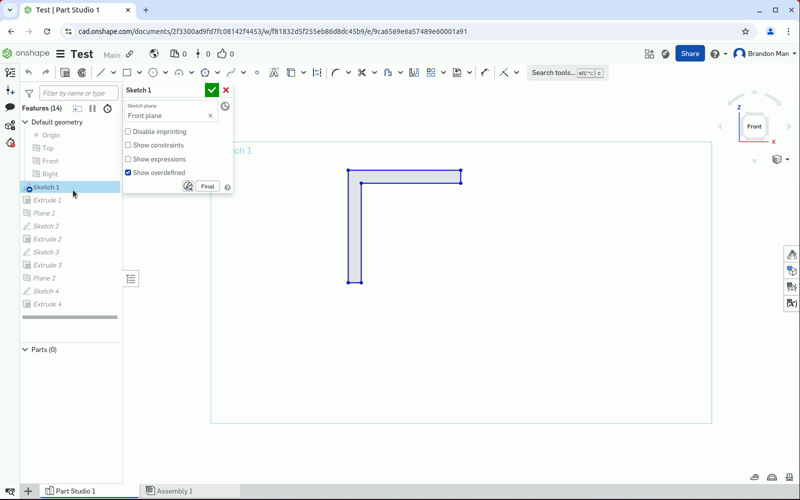
mouse_move(229, 92)
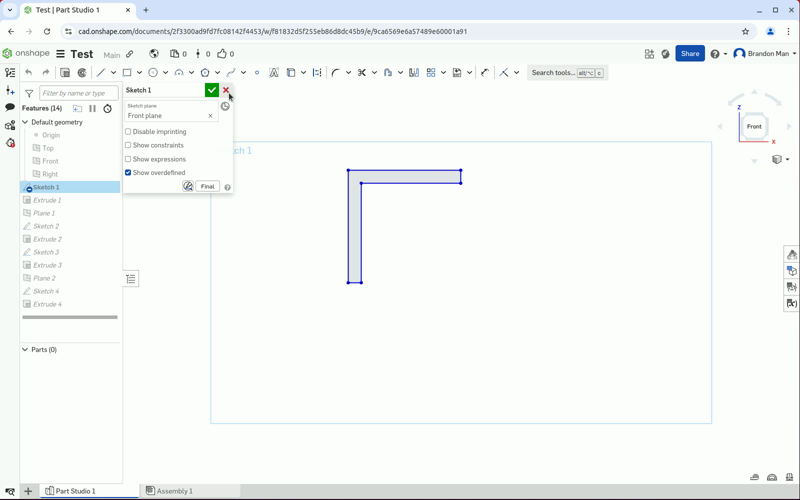
click(229, 92)
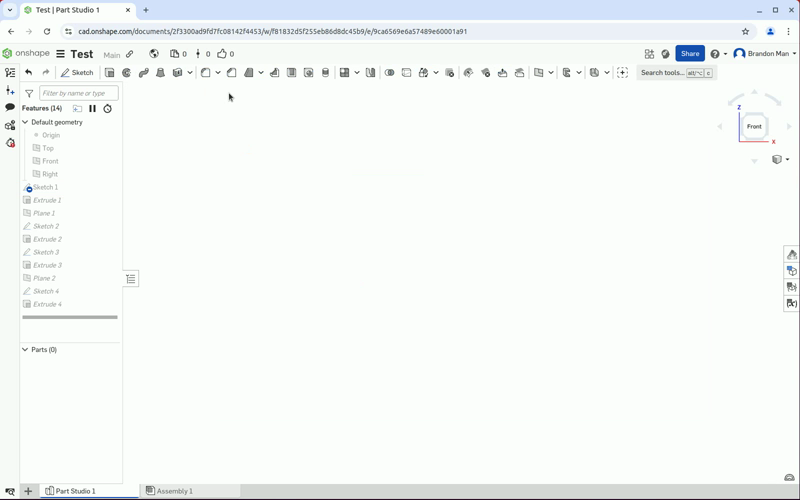
key(shift+s)
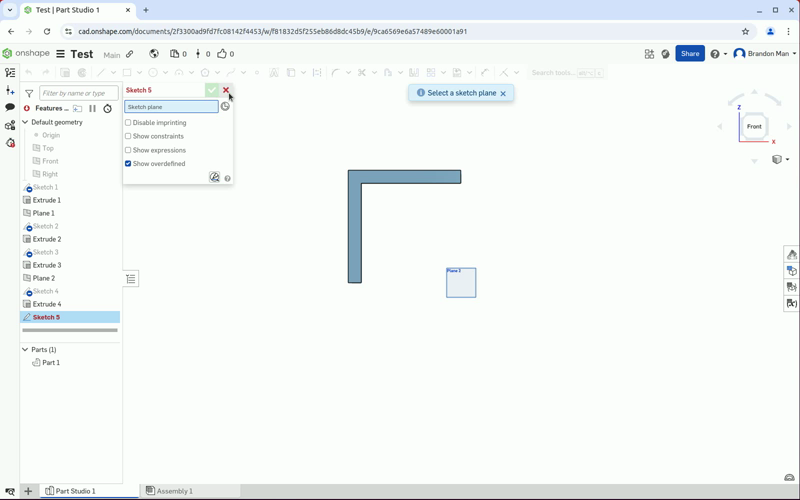
mouse_move(73, 280)
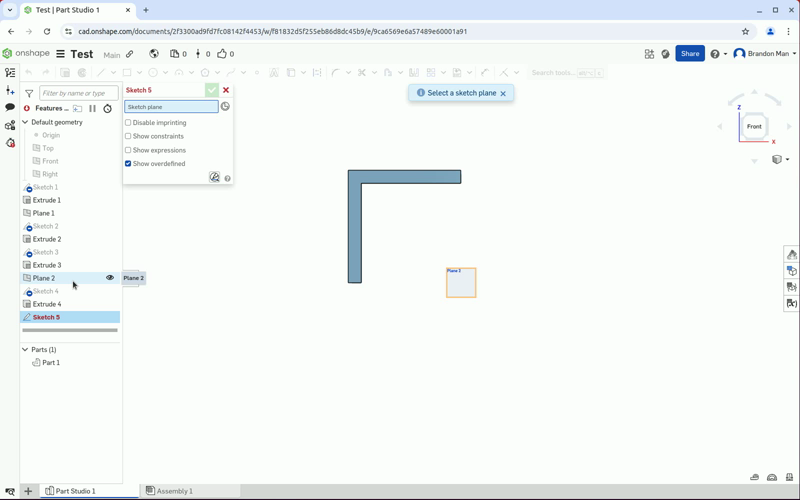
click(73, 280)
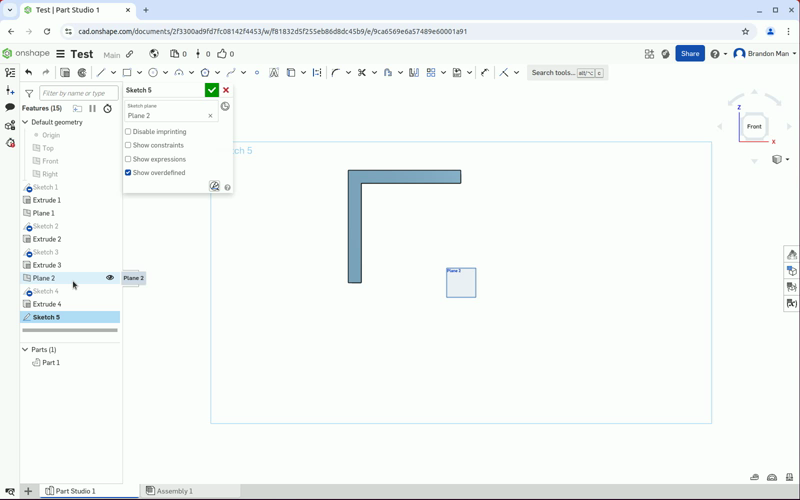
mouse_move(73, 352)
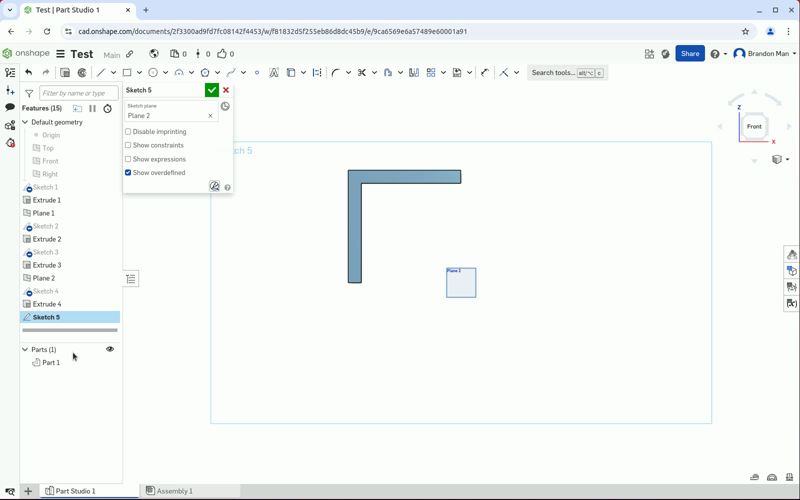
key(y)
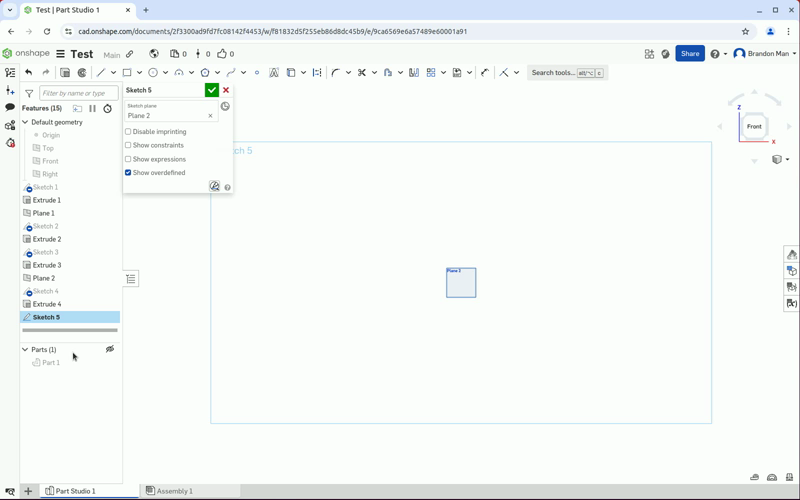
key(l)
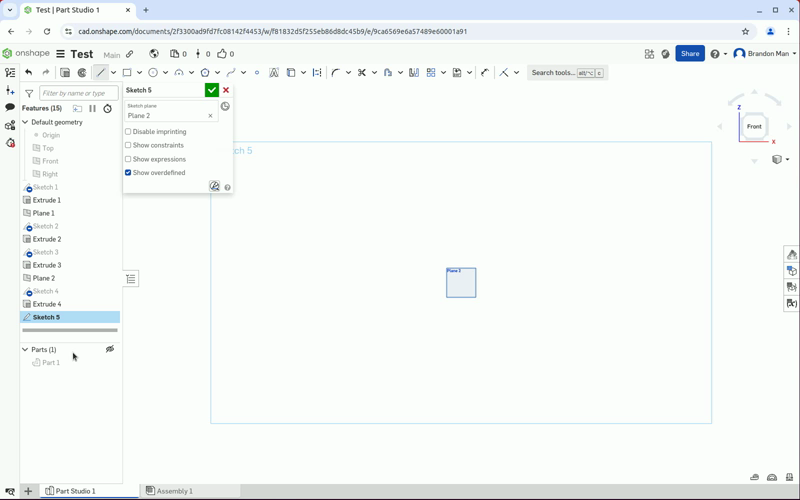
key_down(shift)
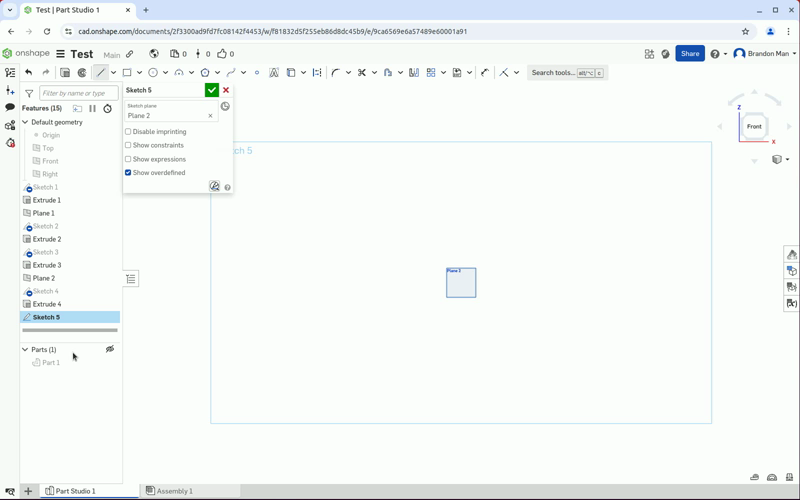
mouse_move(353, 282)
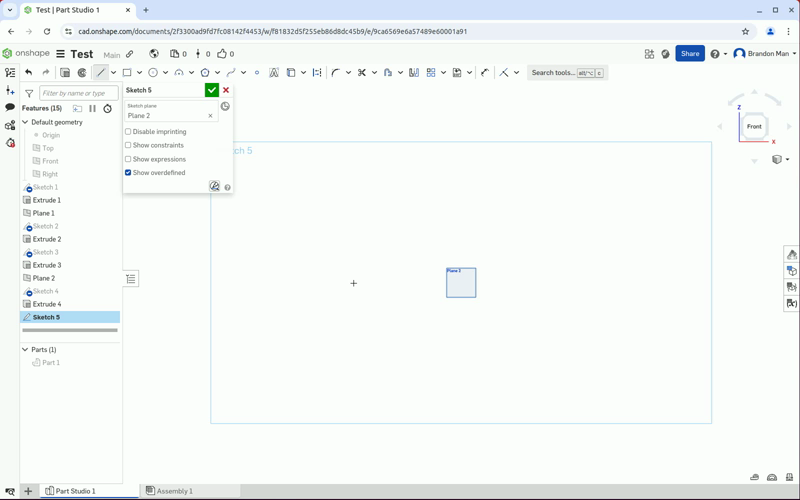
click(353, 282)
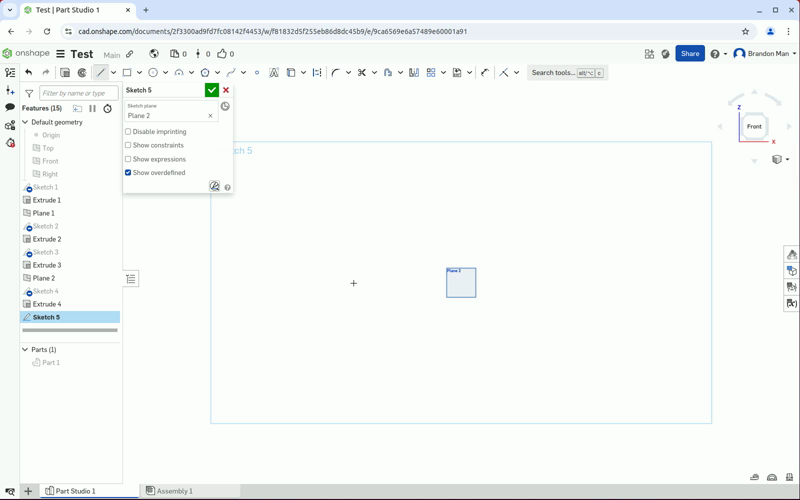
key_up(shift)
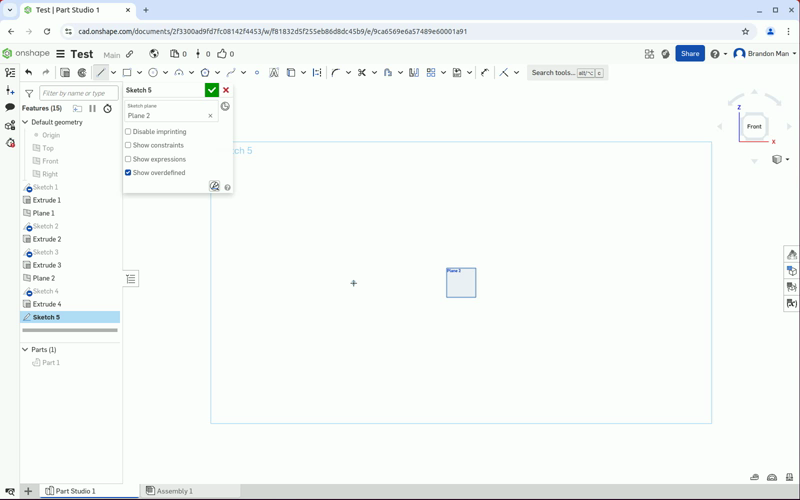
key_down(shift)
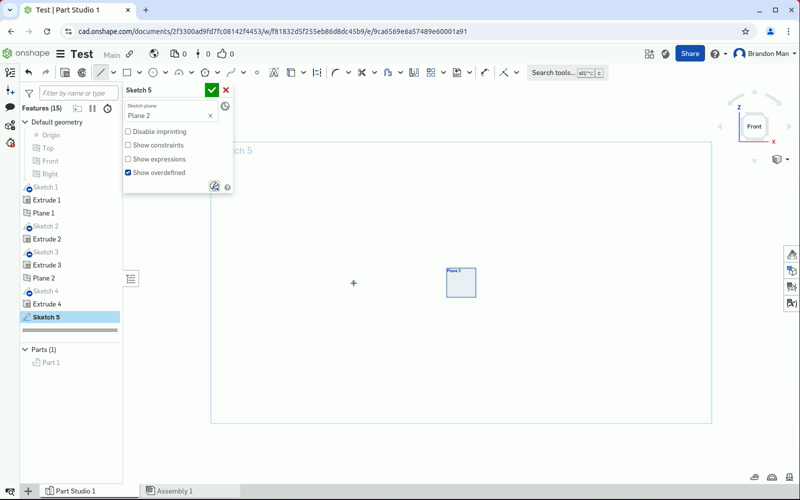
mouse_move(383, 282)
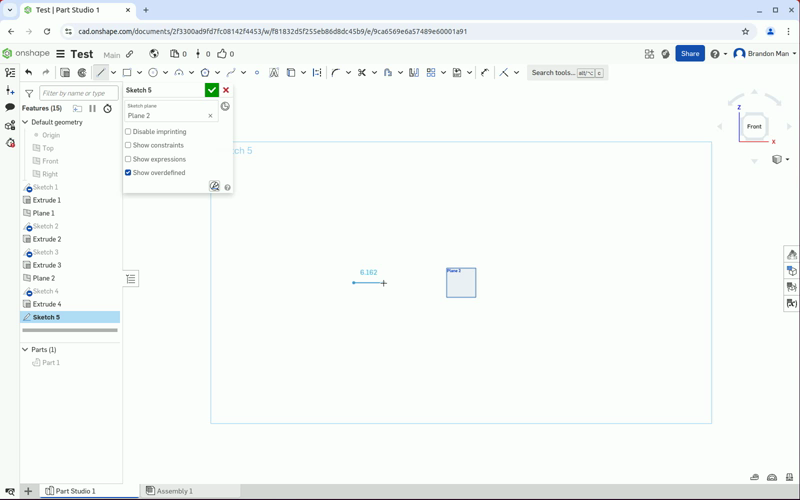
mouse_move(360, 282)
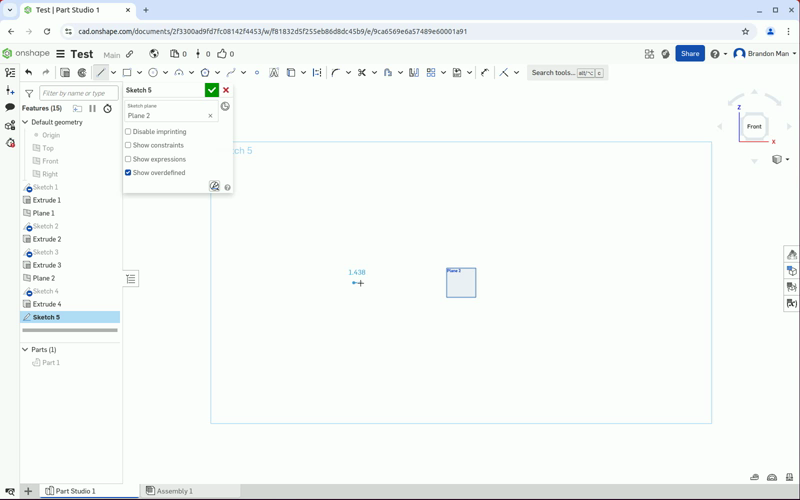
scroll(6)
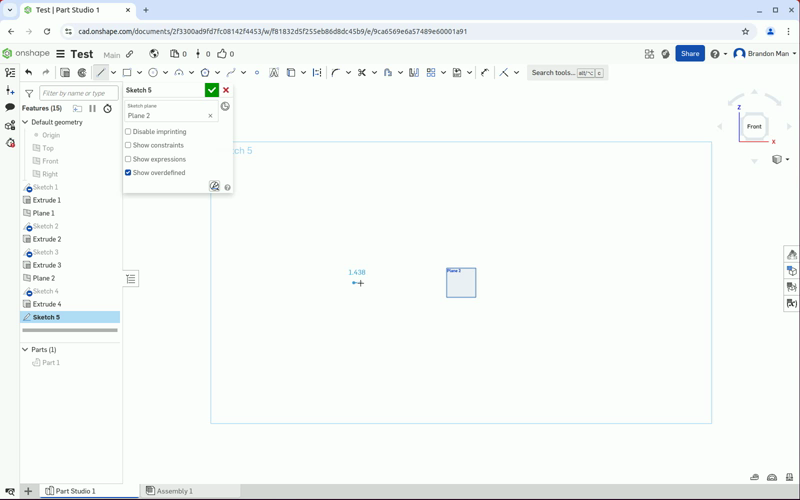
scroll(6)
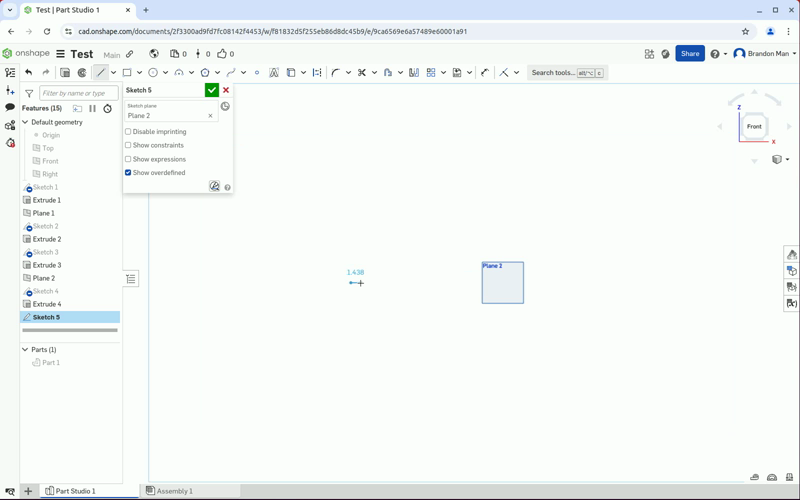
scroll(6)
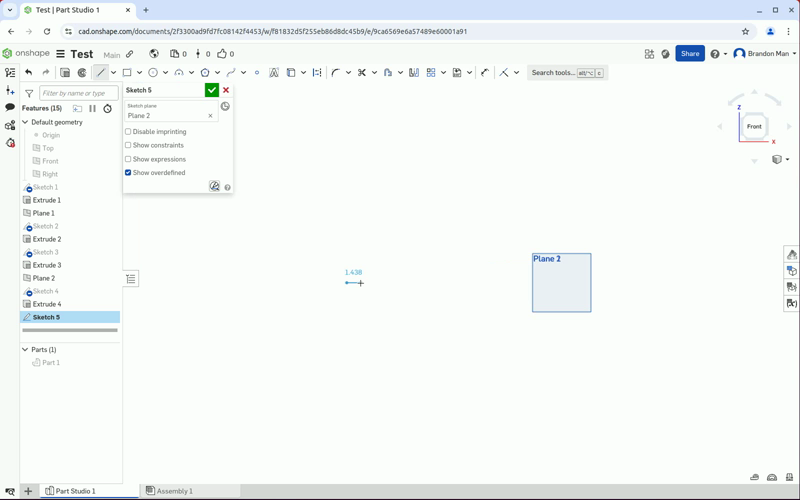
scroll(6)
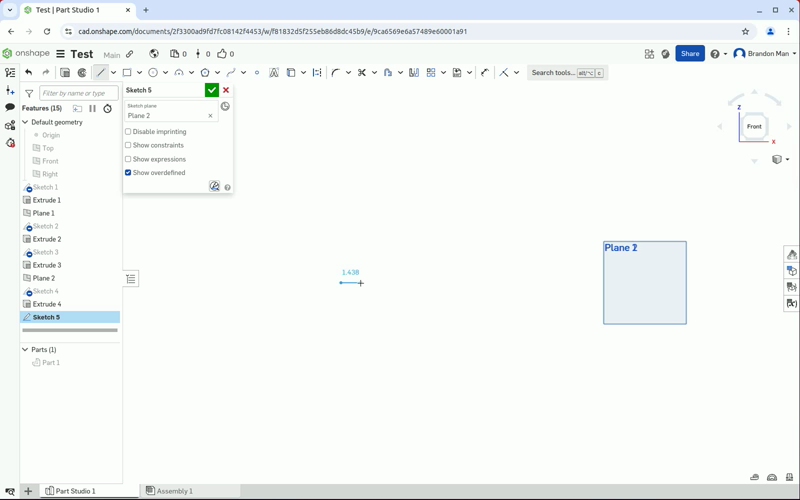
scroll(6)
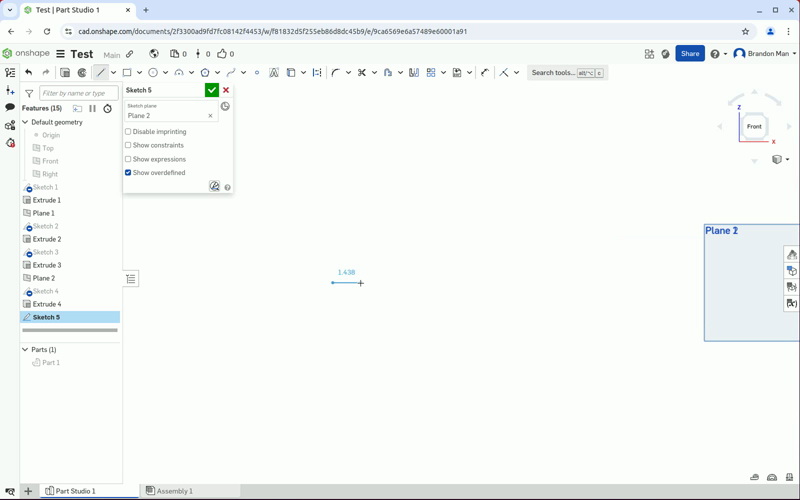
scroll(6)
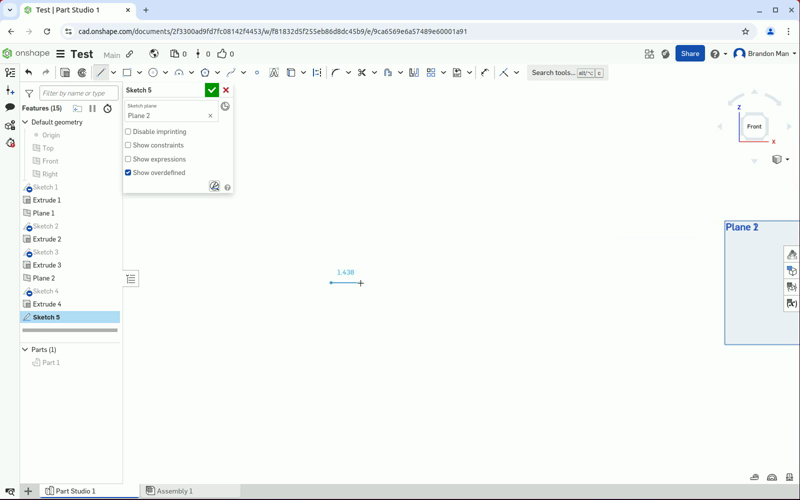
scroll(6)
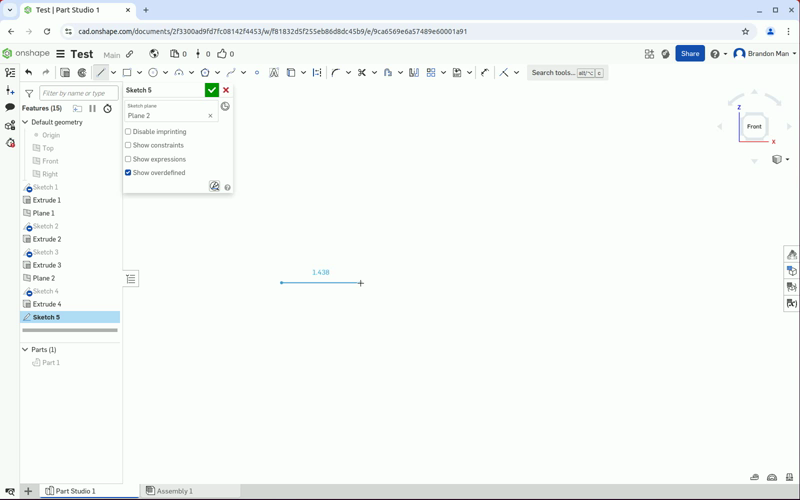
click(360, 282)
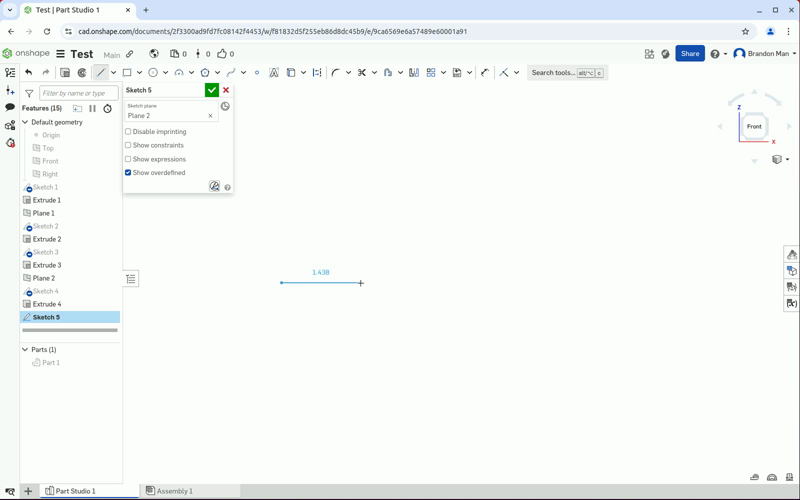
scroll(-6)
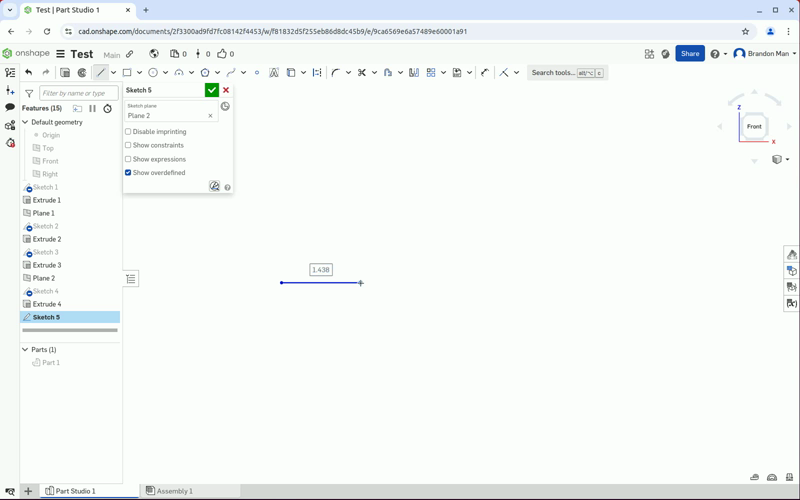
scroll(-6)
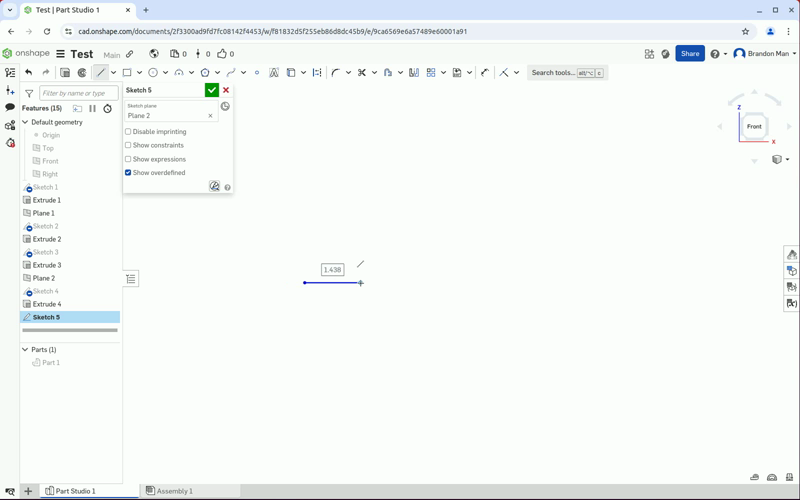
scroll(-6)
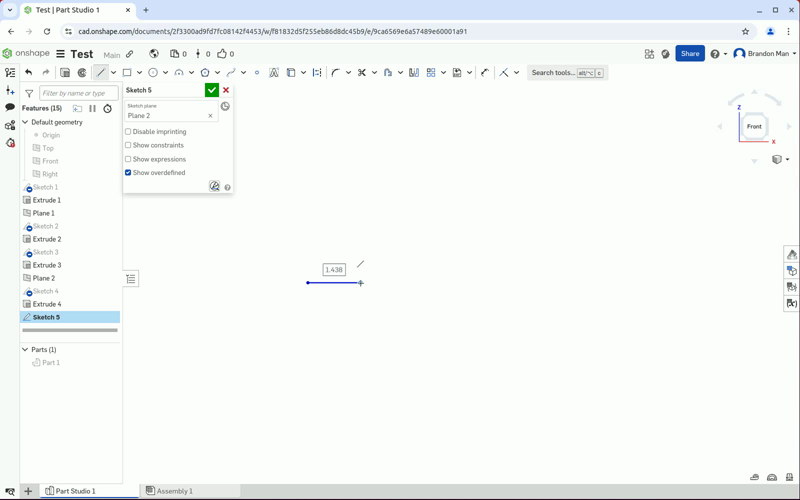
scroll(-6)
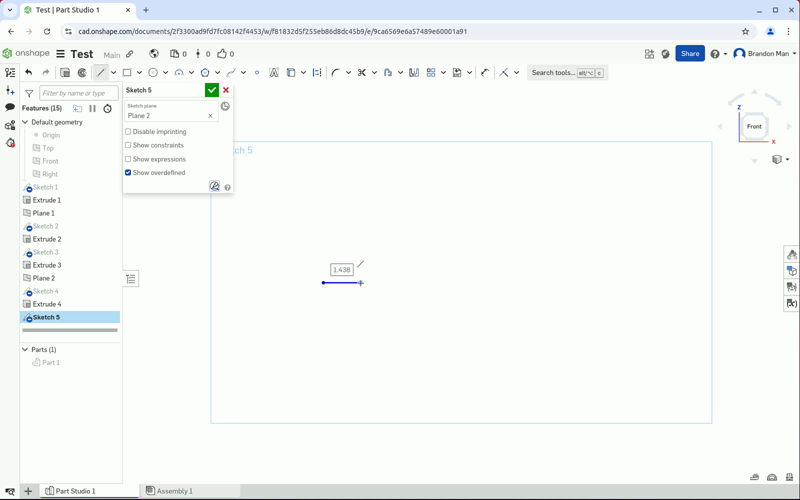
scroll(-6)
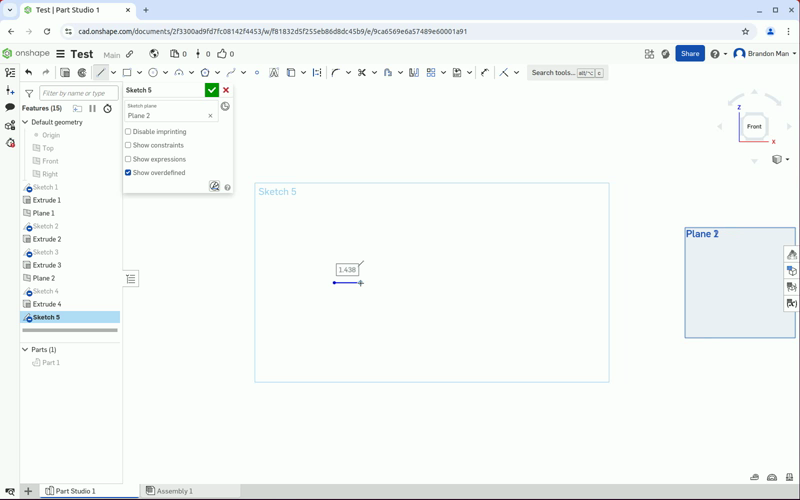
scroll(-6)
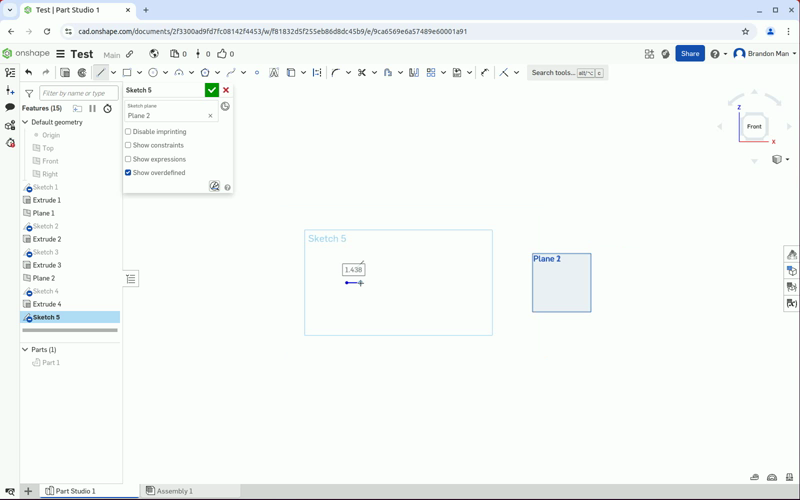
scroll(-6)
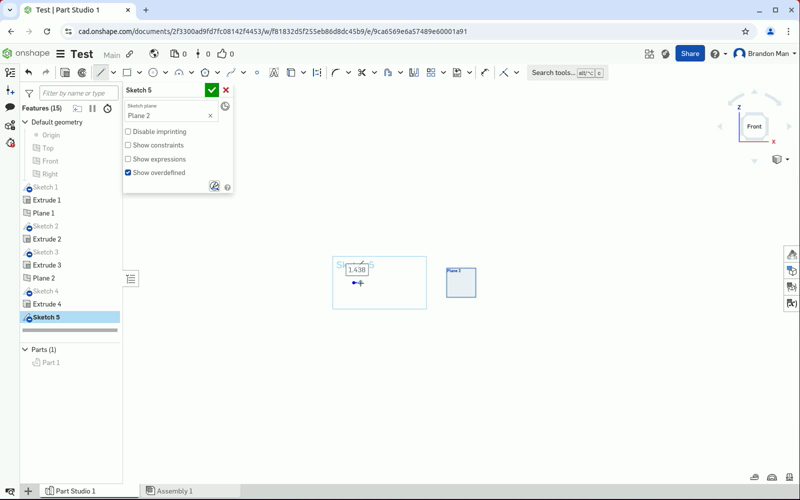
key_up(shift)
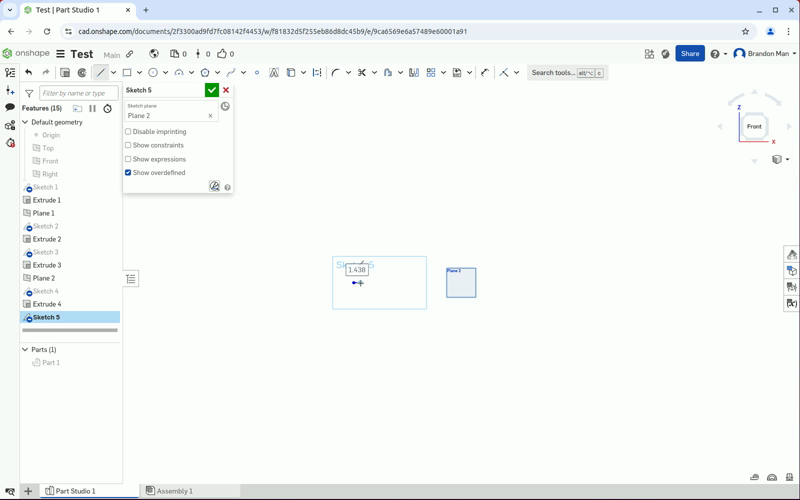
key_down(shift)
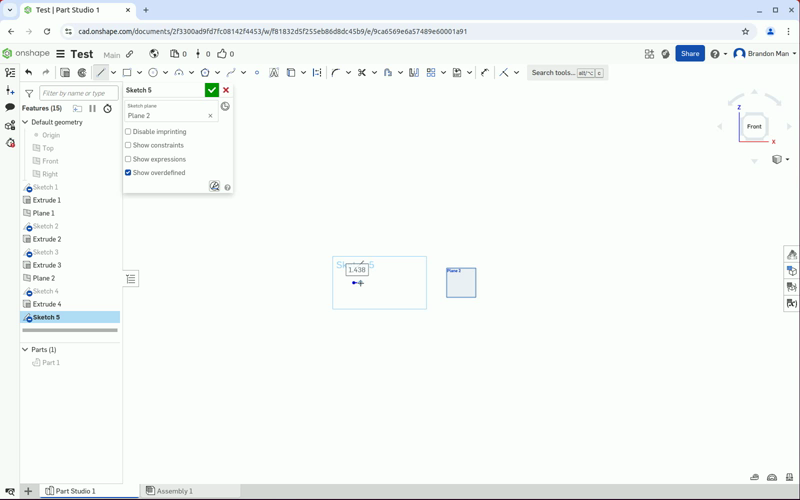
mouse_move(360, 183)
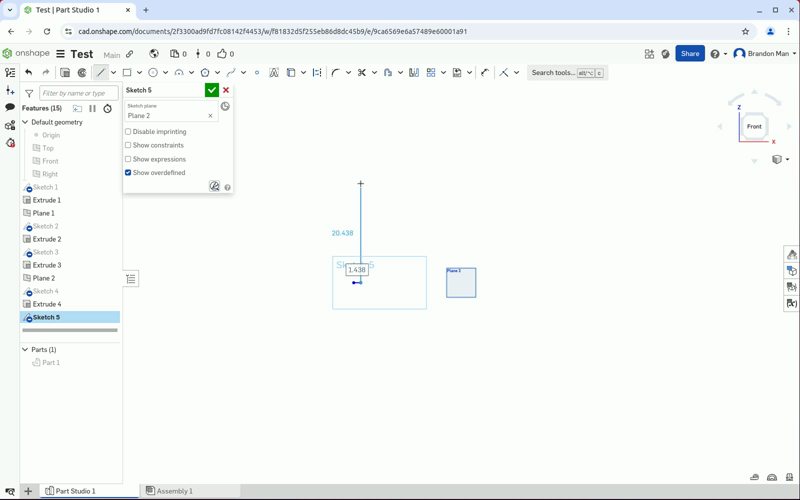
click(360, 183)
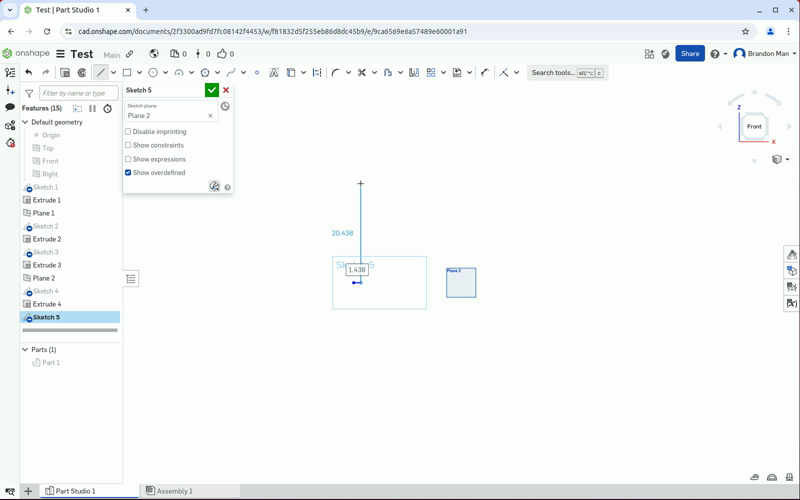
key_up(shift)
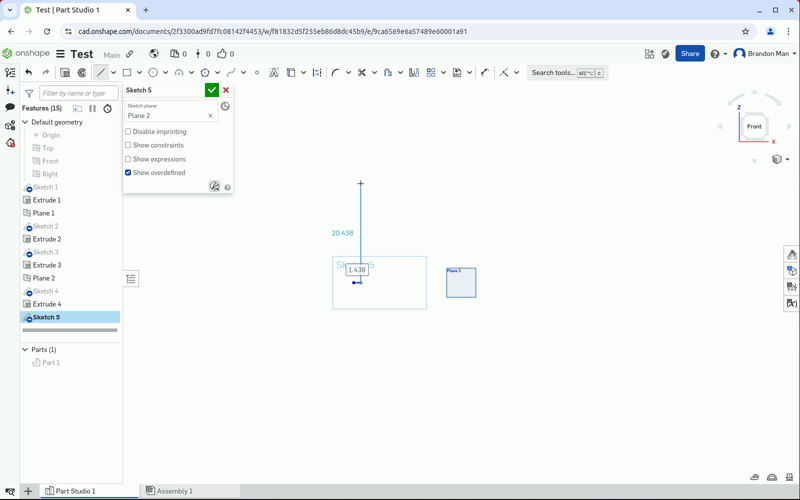
key_down(shift)
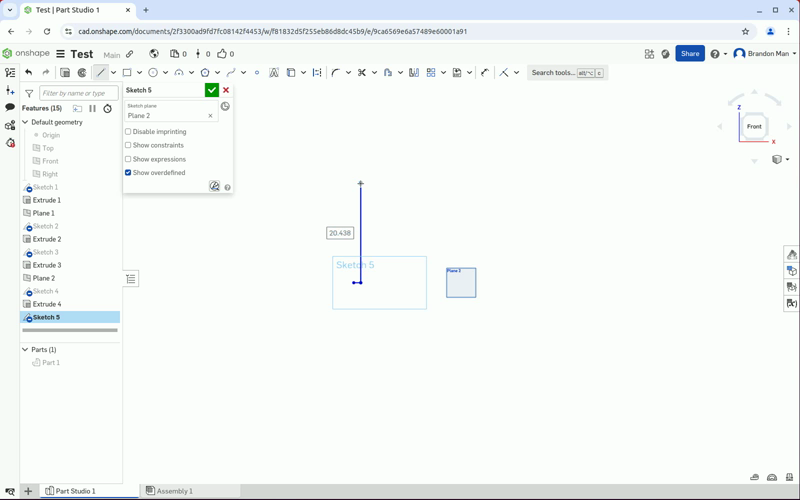
mouse_move(460, 183)
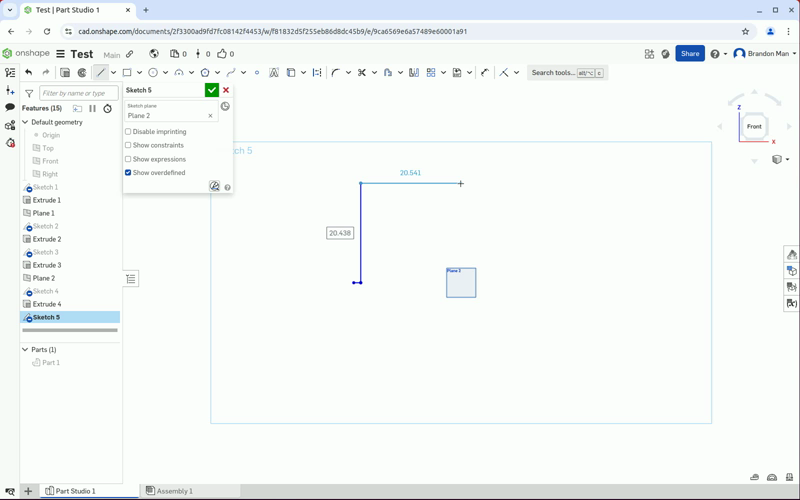
click(460, 183)
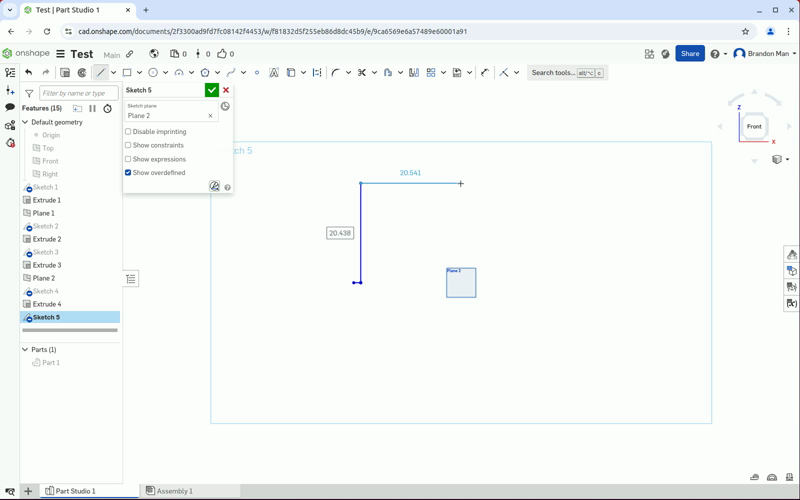
key_up(shift)
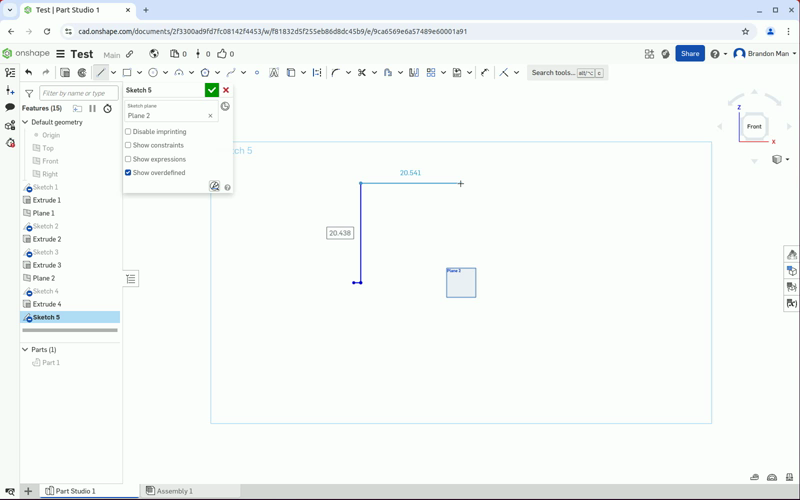
key_down(shift)
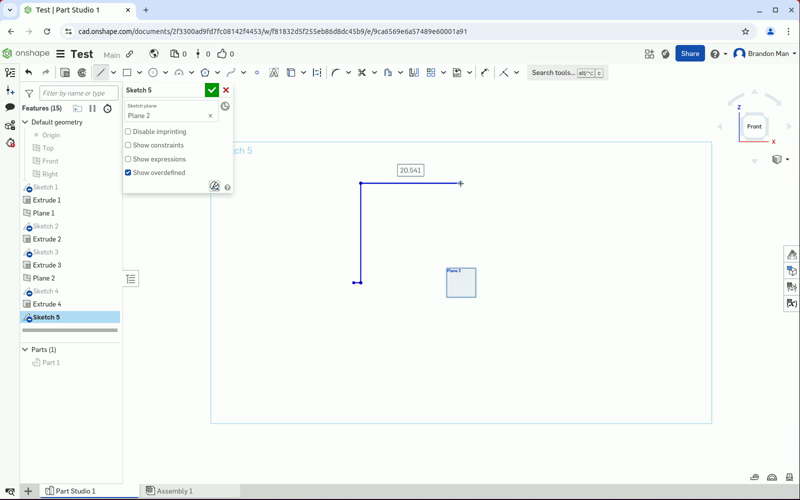
mouse_move(490, 183)
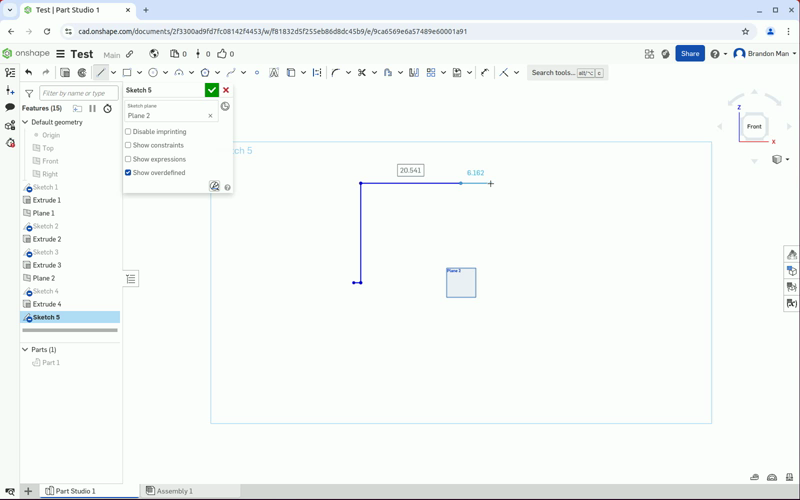
mouse_move(460, 176)
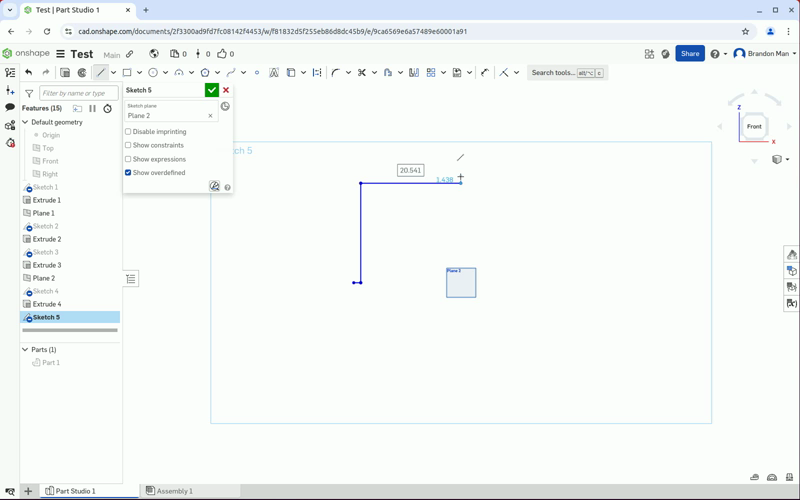
scroll(6)
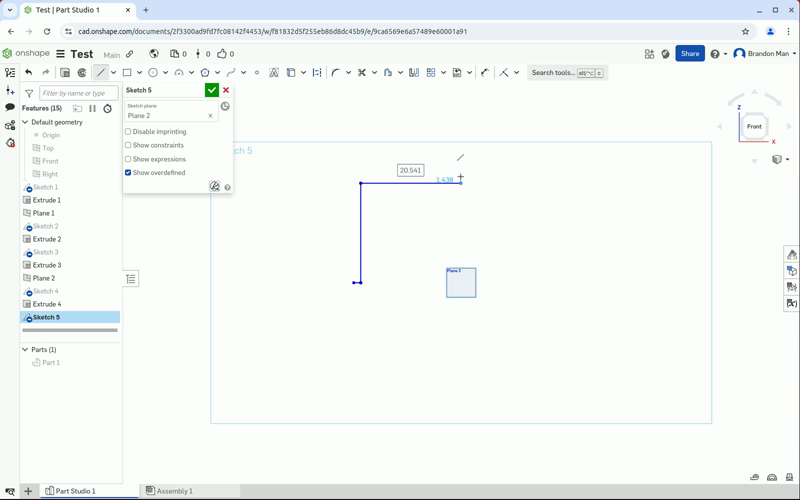
scroll(6)
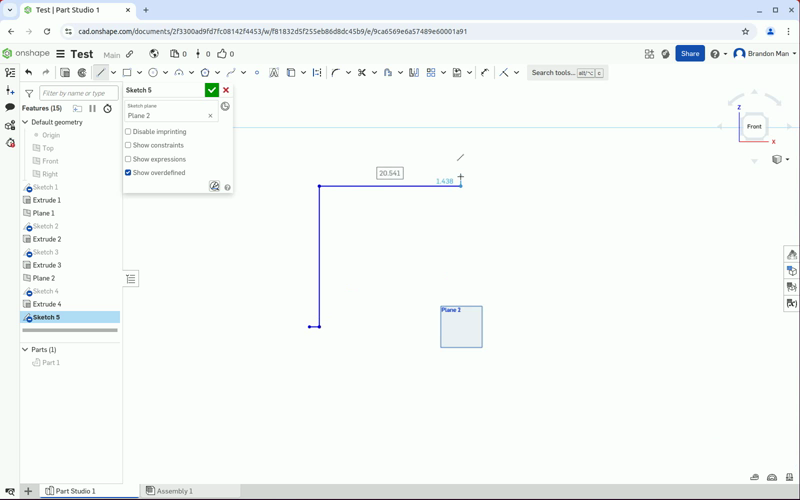
scroll(6)
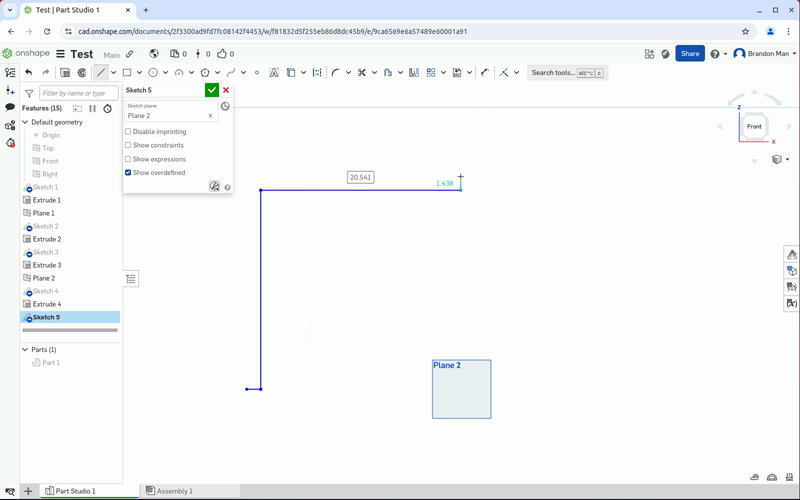
scroll(6)
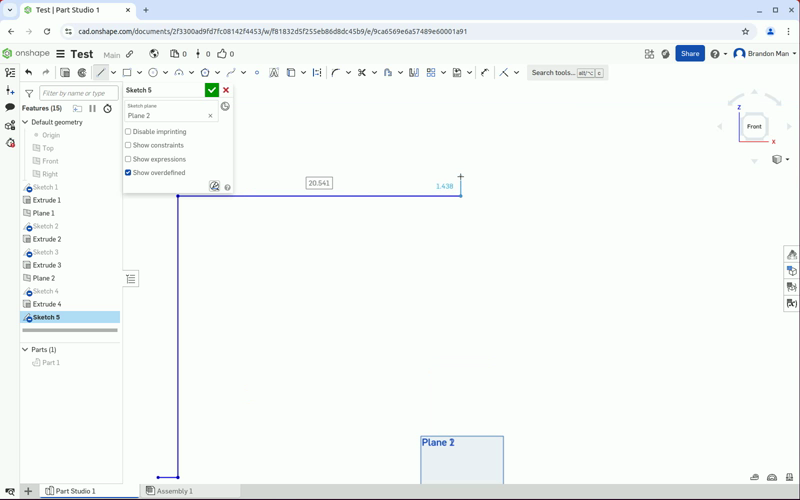
scroll(6)
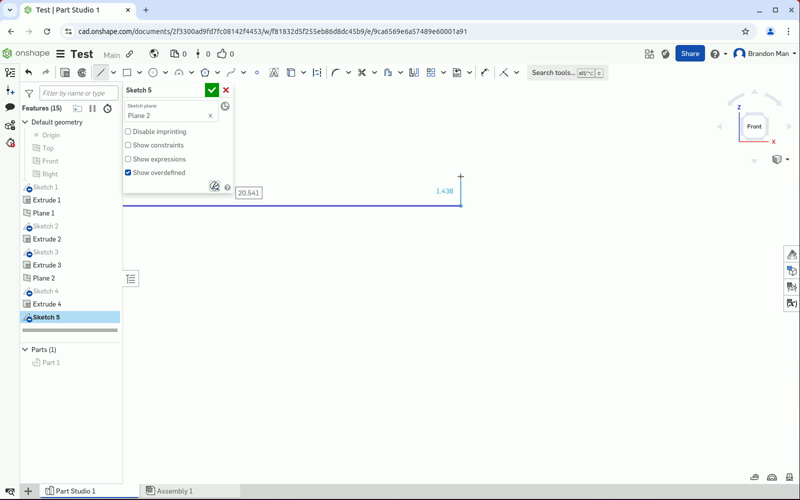
scroll(6)
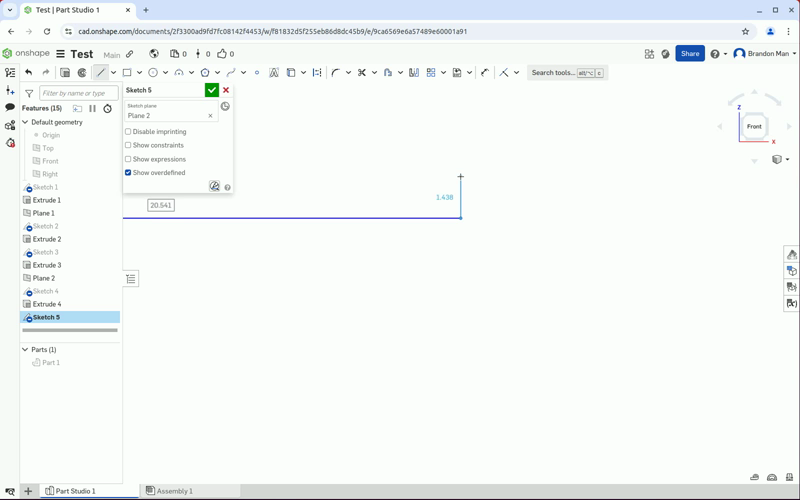
scroll(6)
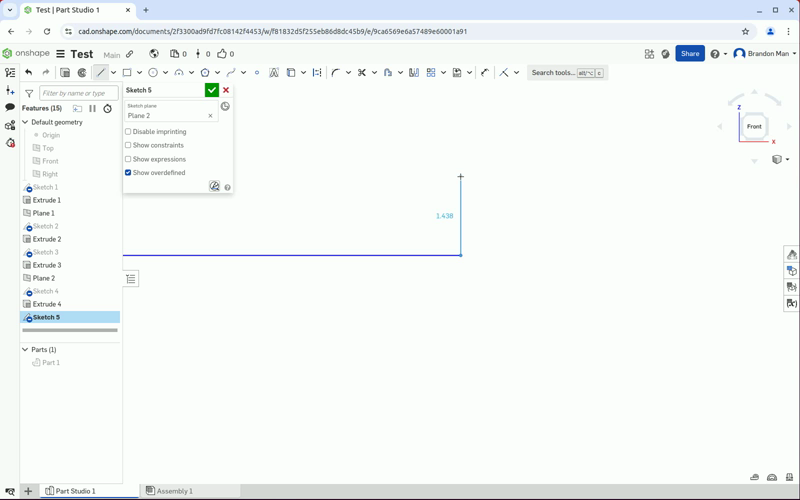
click(460, 176)
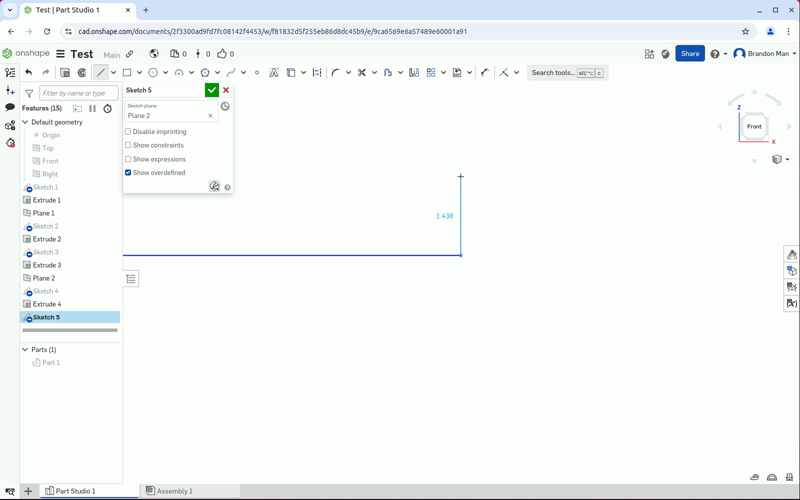
scroll(-6)
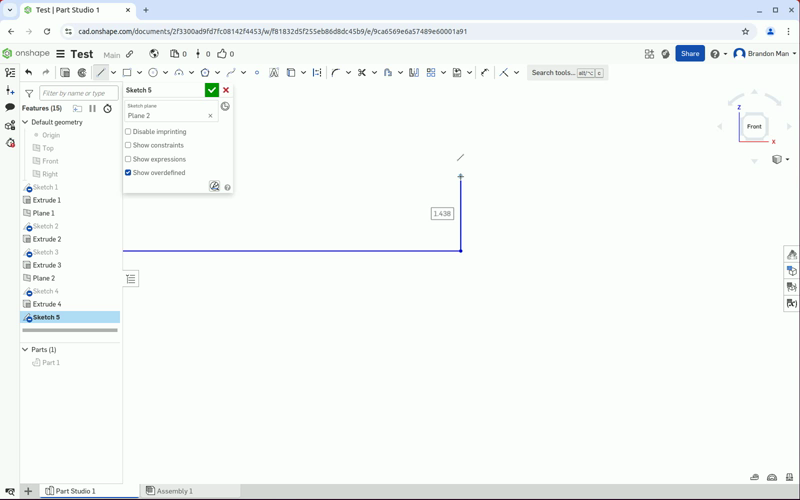
scroll(-6)
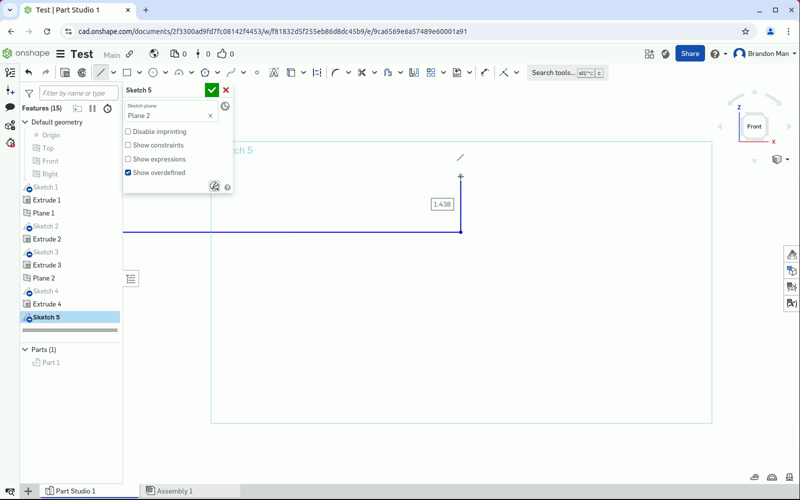
scroll(-6)
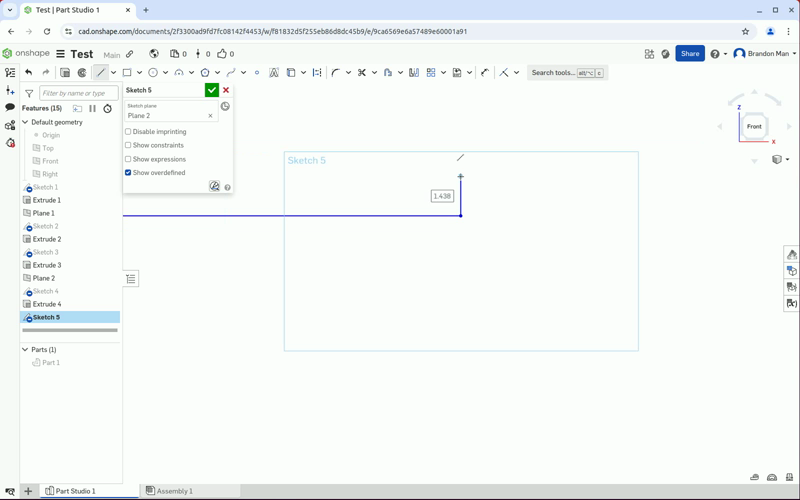
scroll(-6)
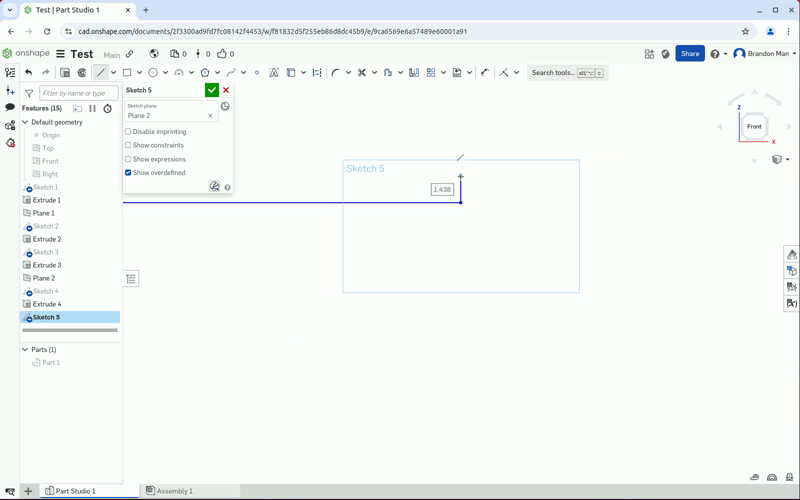
scroll(-6)
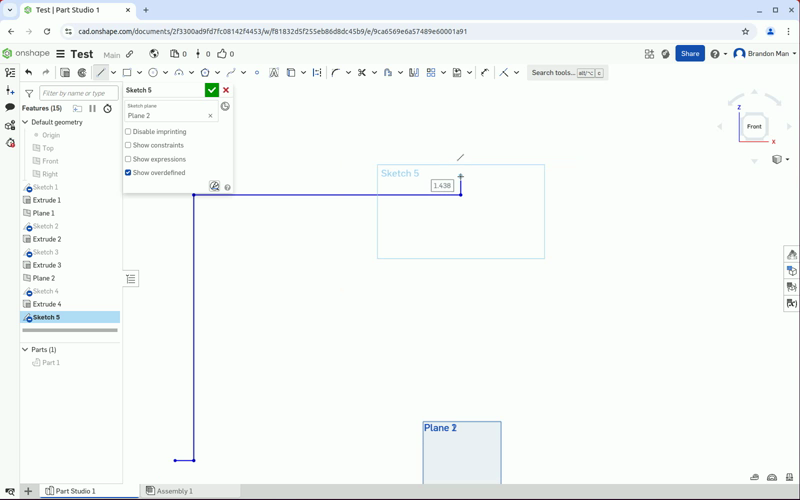
scroll(-6)
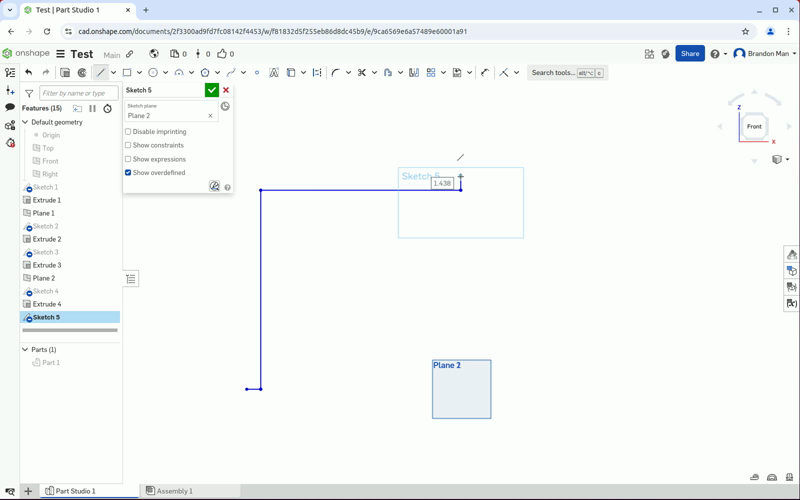
scroll(-6)
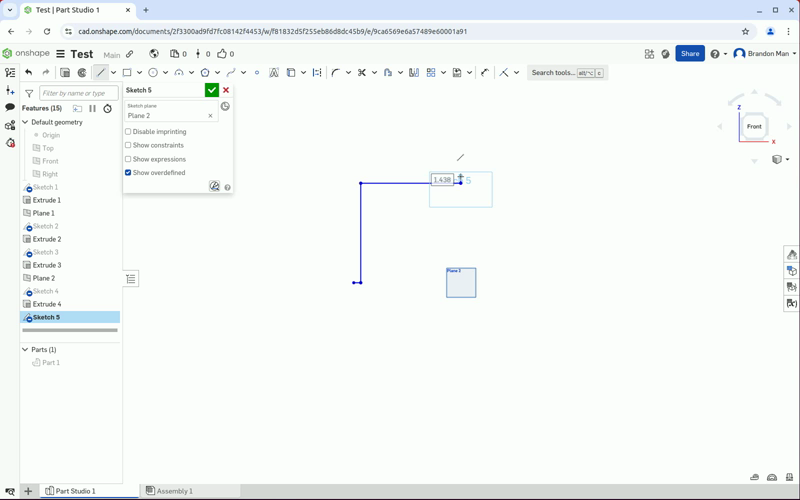
key_up(shift)
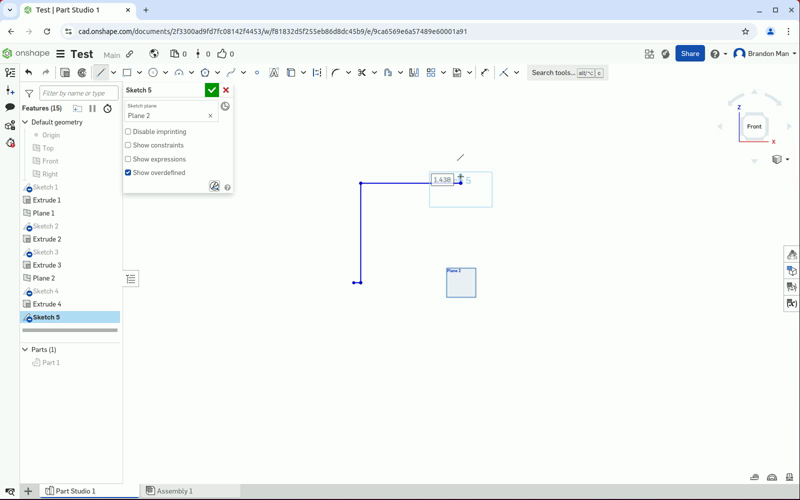
key_down(shift)
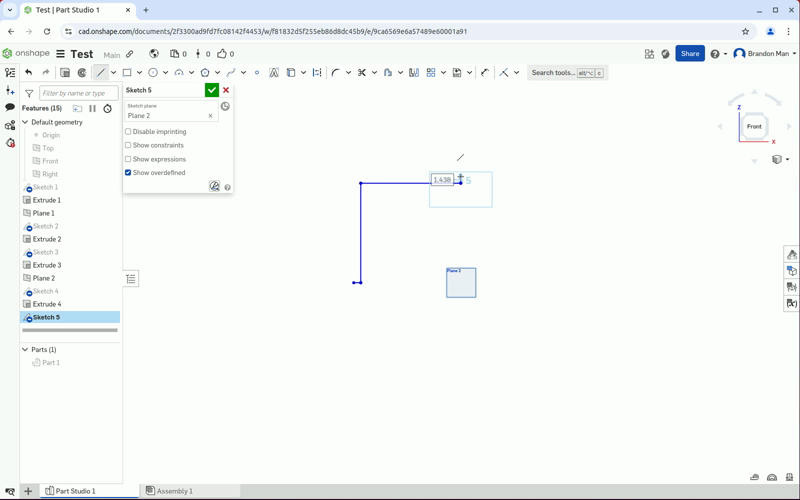
mouse_move(353, 176)
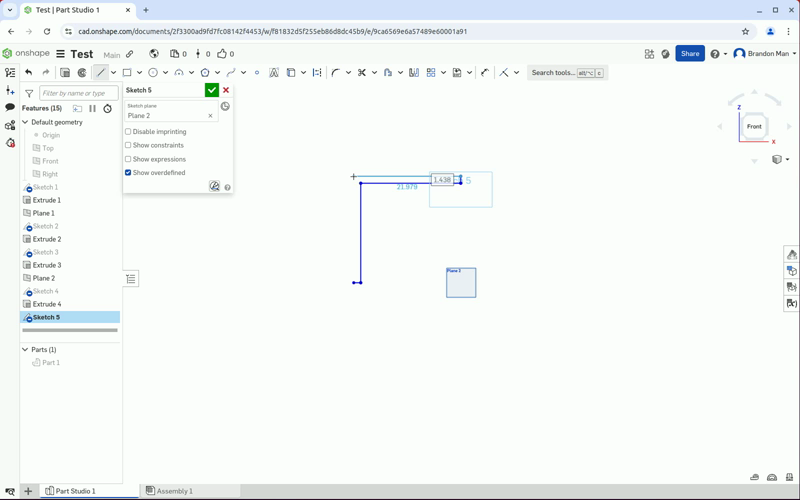
click(353, 176)
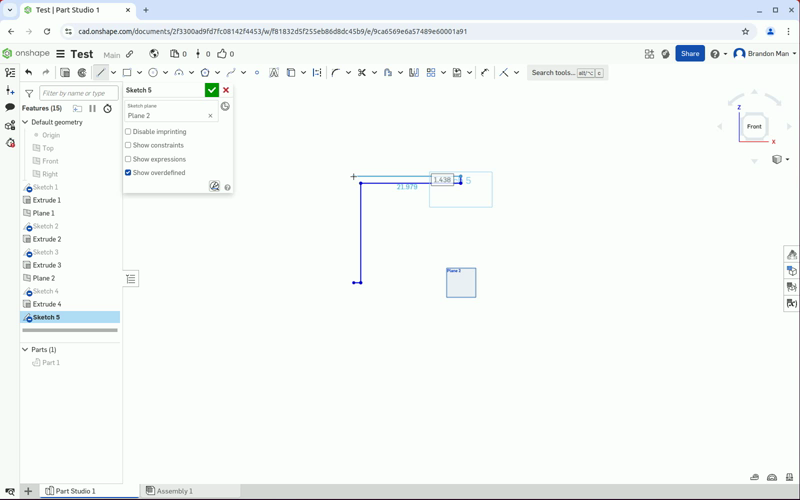
key_up(shift)
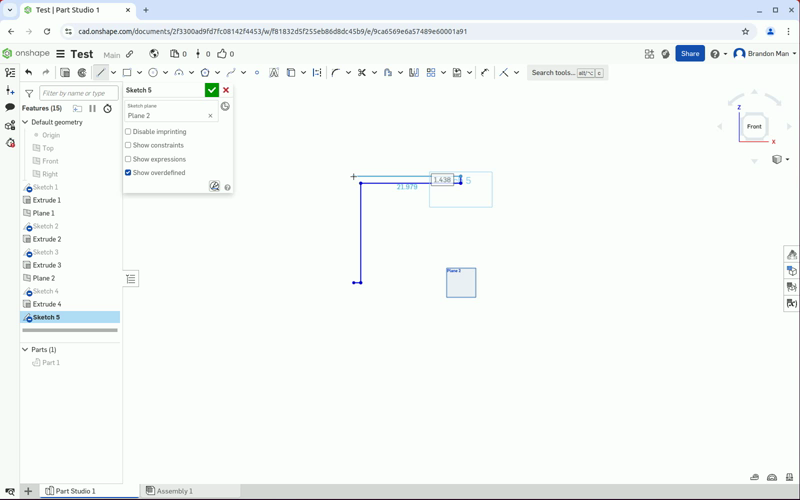
key_down(shift)
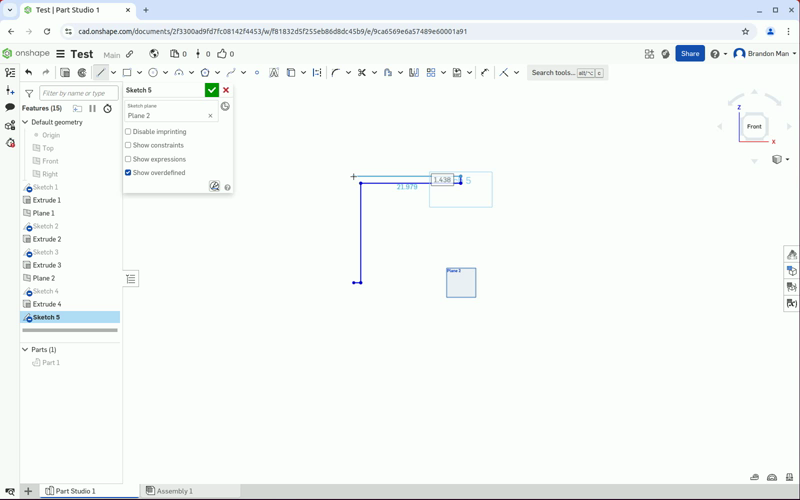
mouse_move(353, 282)
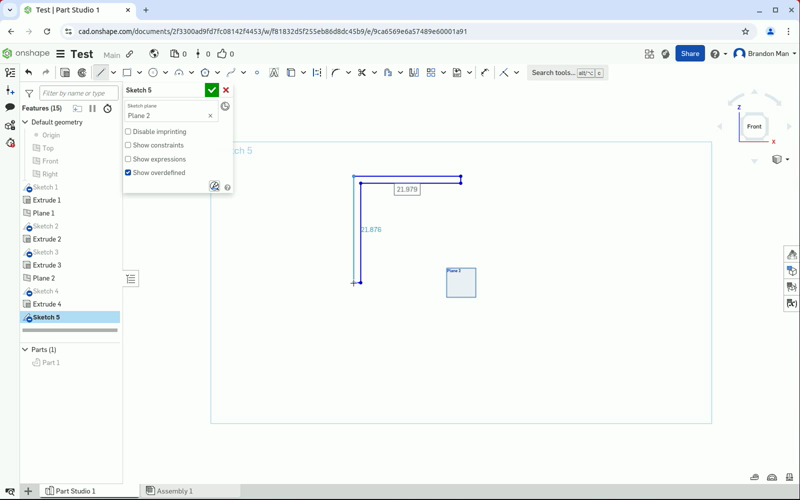
key_up(shift)
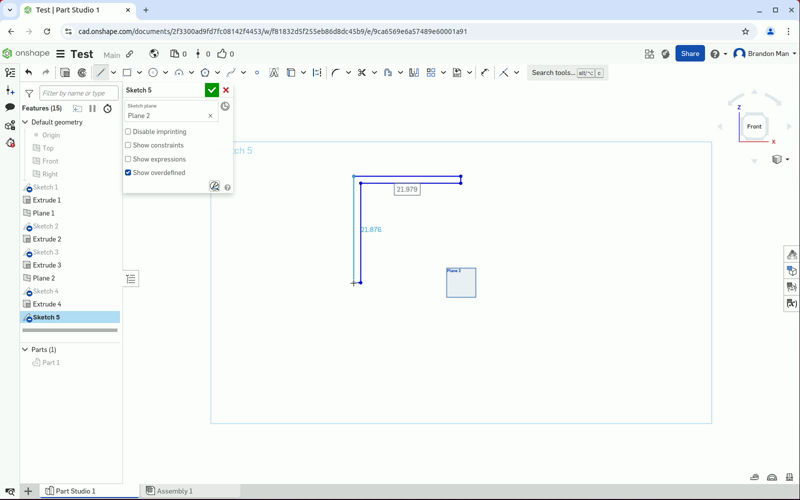
click(353, 282)
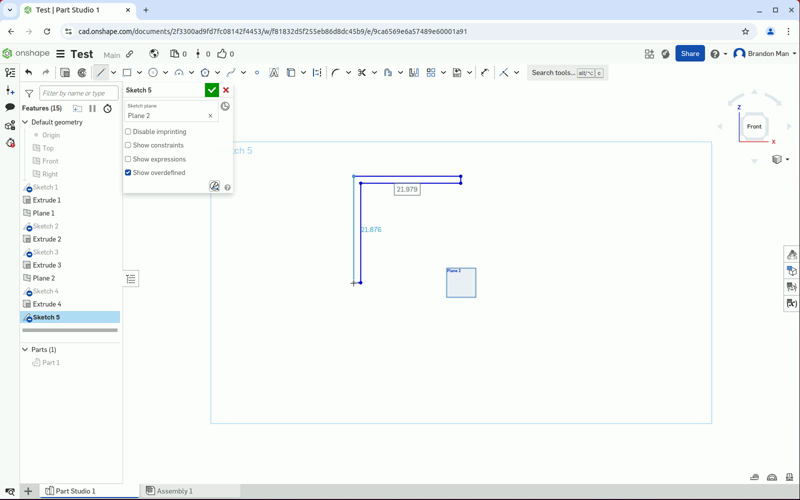
key(esc)
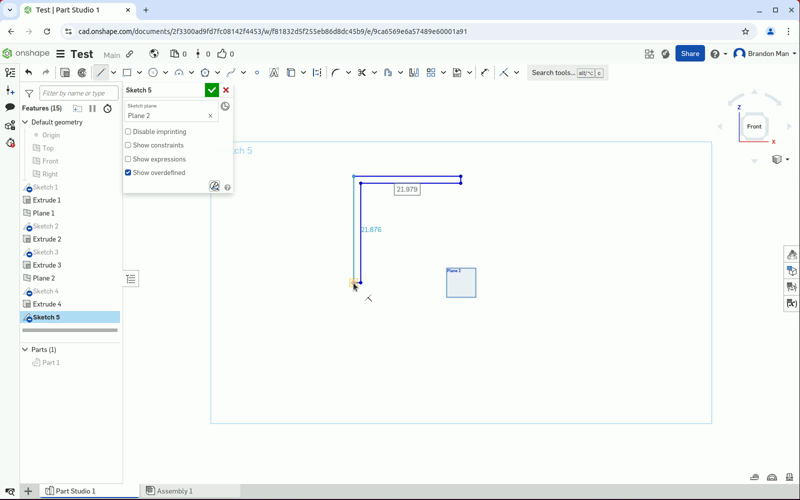
mouse_move(447, 181)
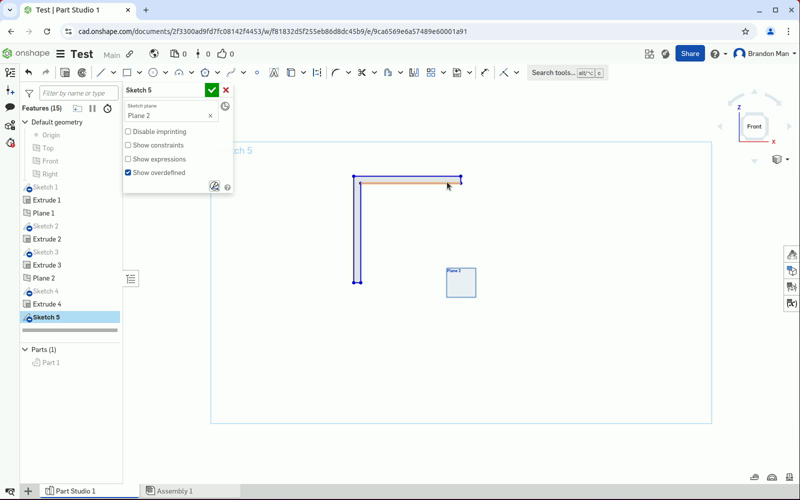
scroll(6)
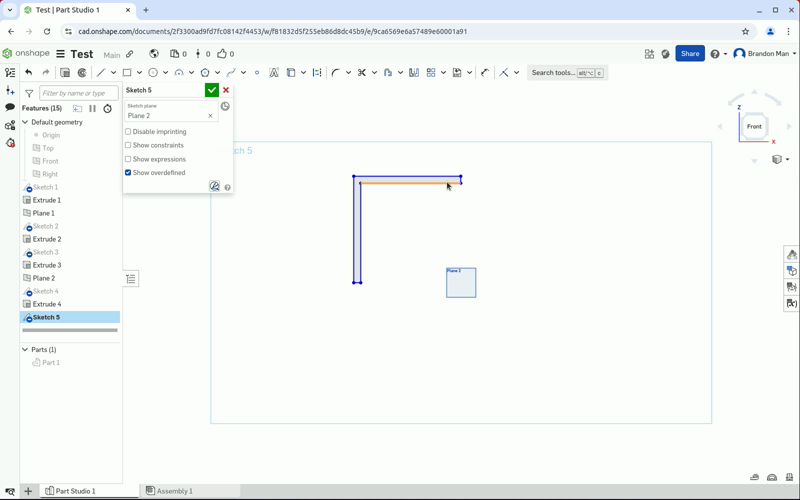
scroll(6)
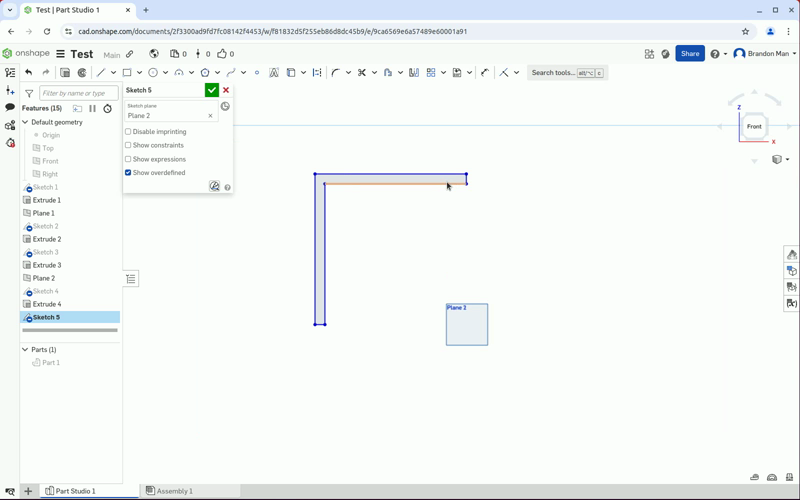
scroll(6)
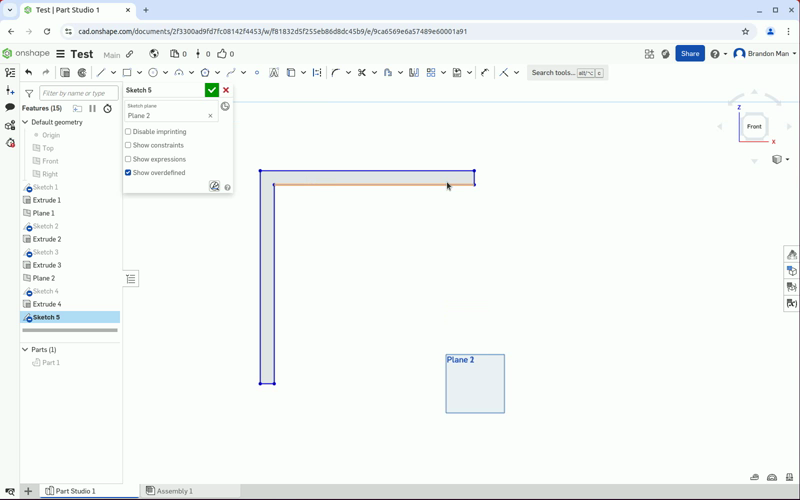
scroll(6)
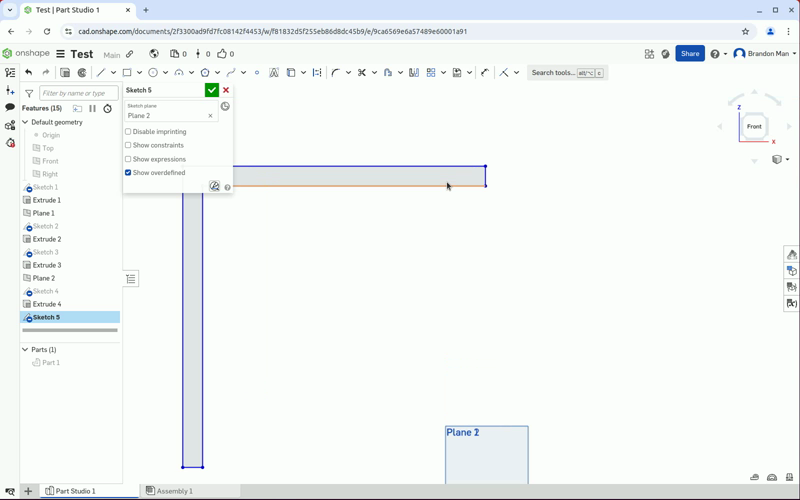
scroll(6)
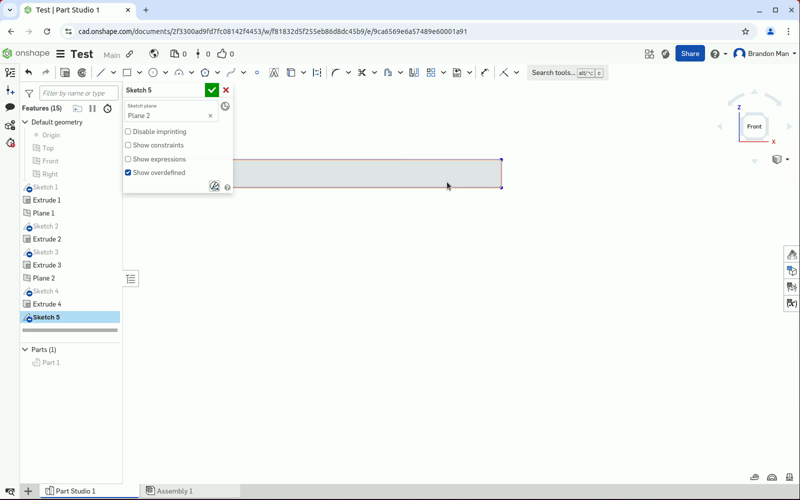
scroll(6)
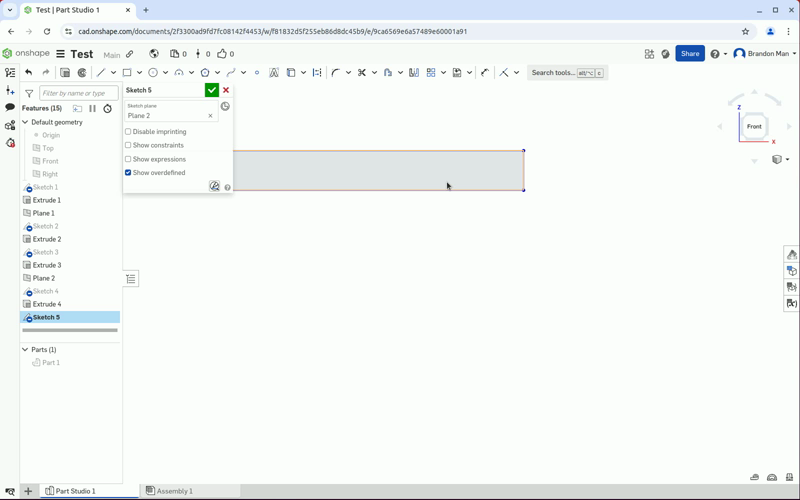
scroll(6)
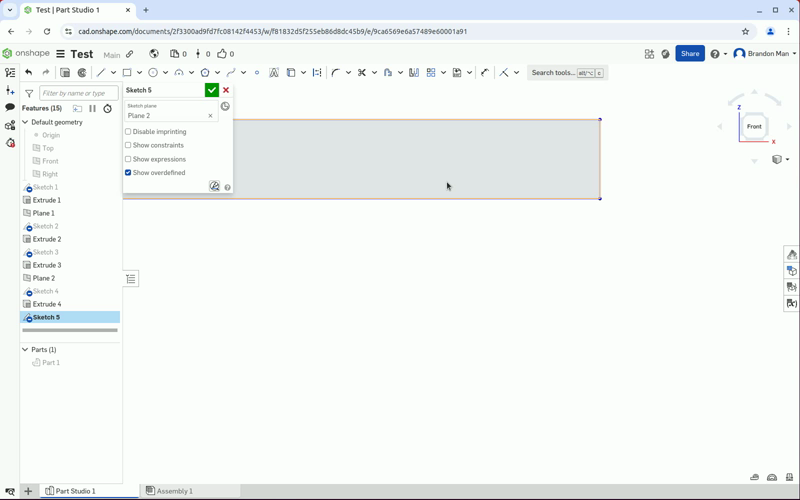
click(447, 181)
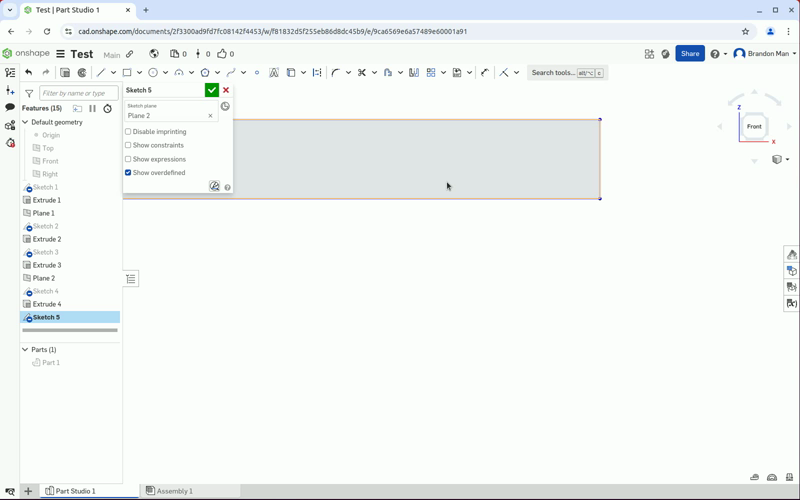
scroll(-6)
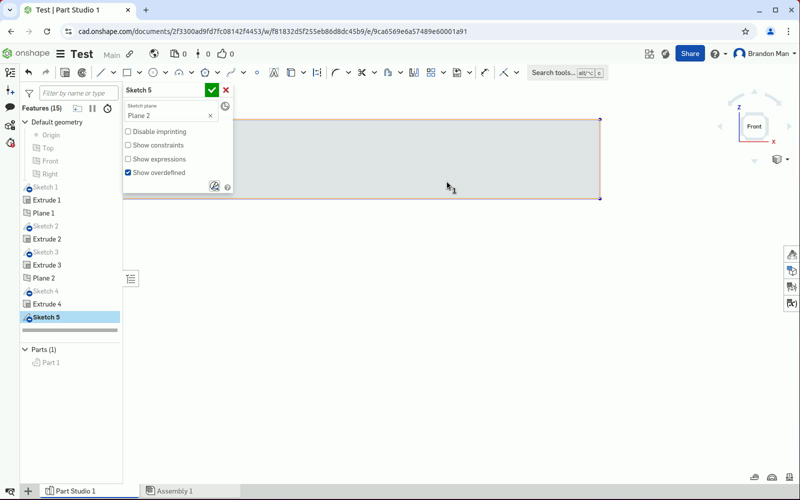
scroll(-6)
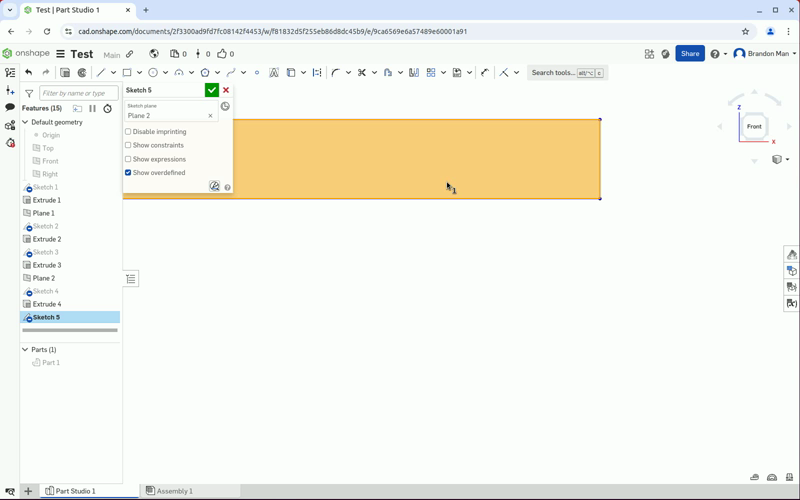
scroll(-6)
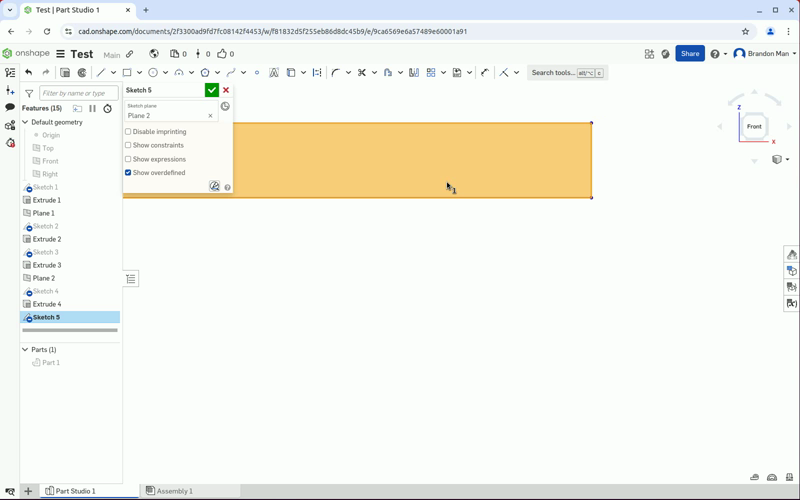
scroll(-6)
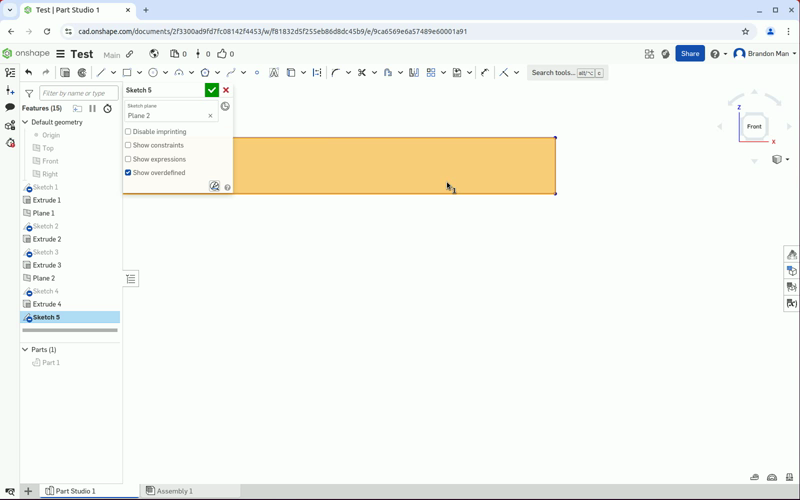
scroll(-6)
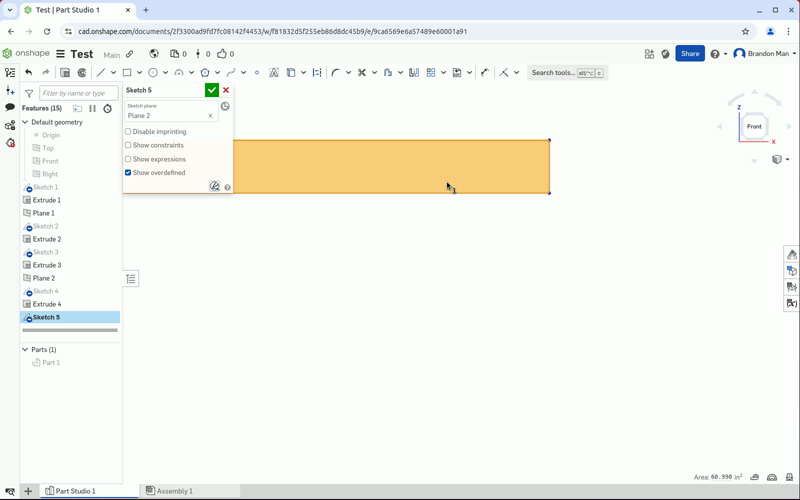
scroll(-6)
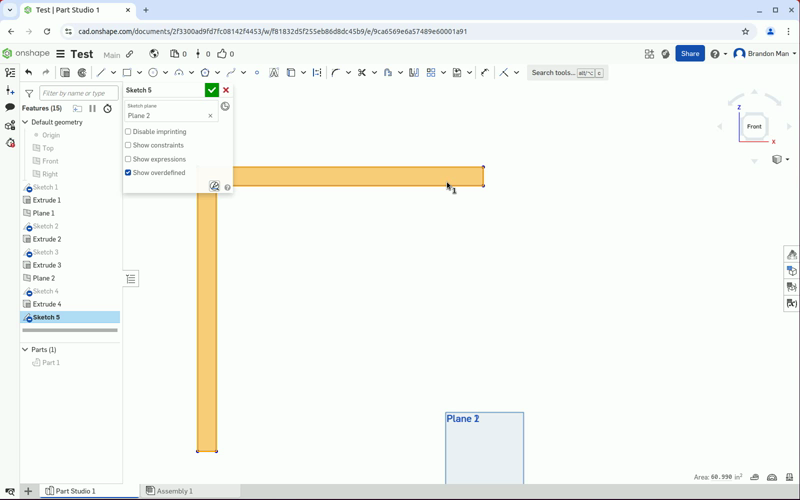
scroll(-6)
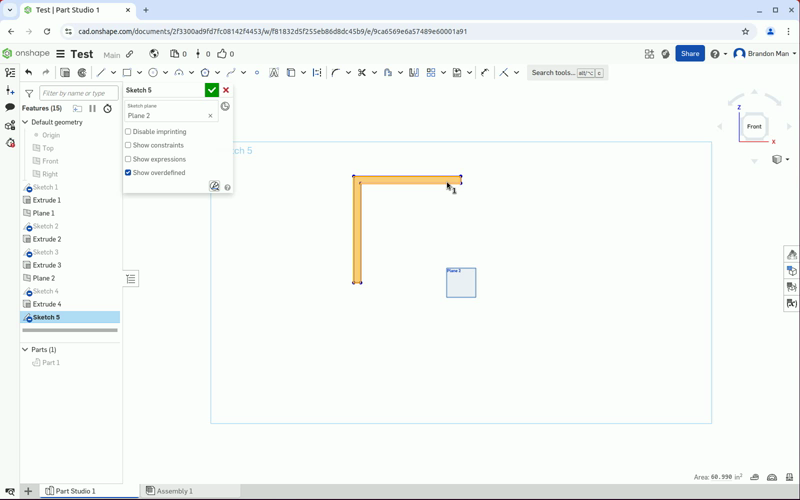
mouse_move(73, 352)
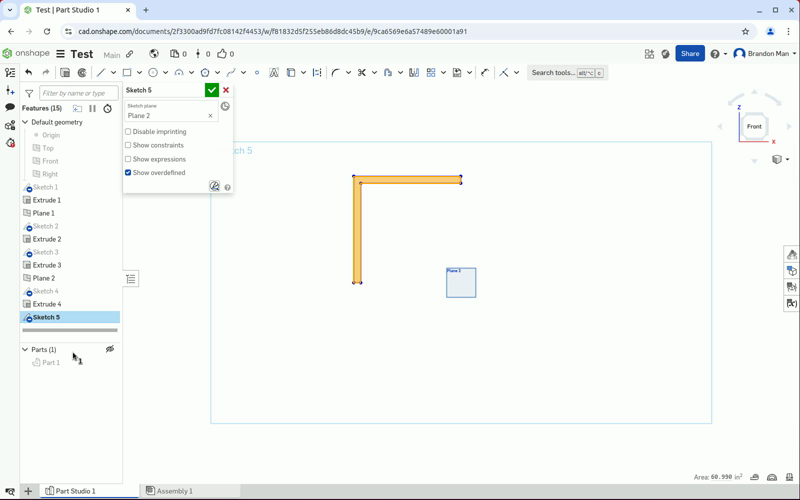
key(shift+y)
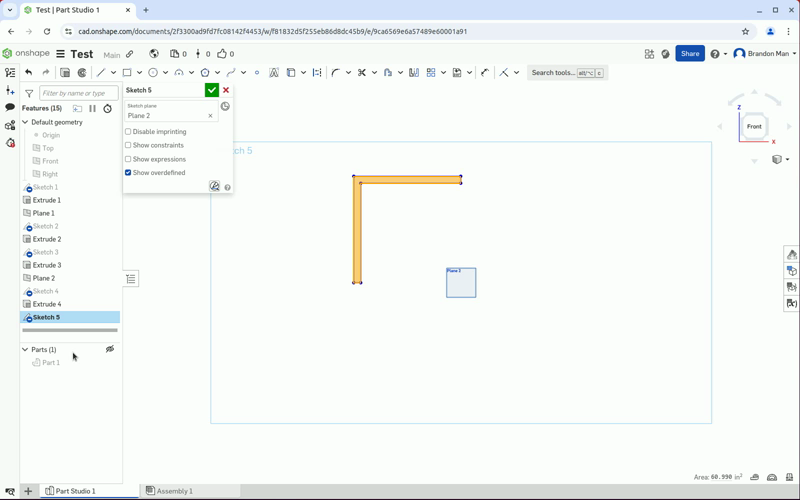
key(shift+e)
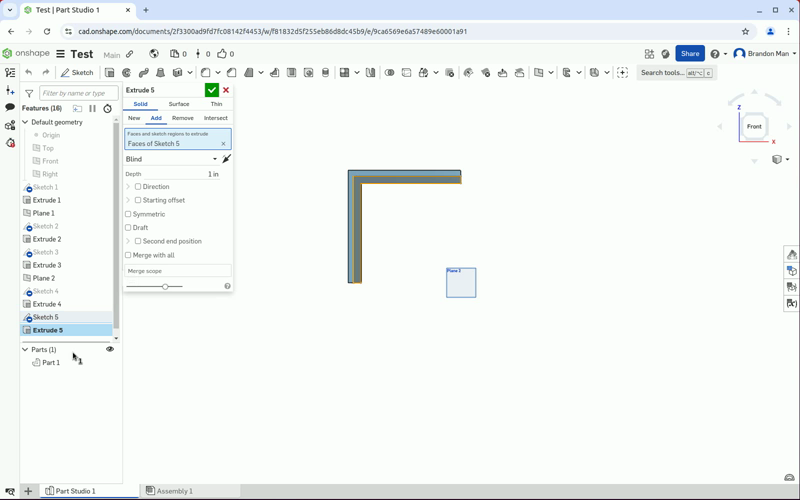
mouse_move(143, 106)
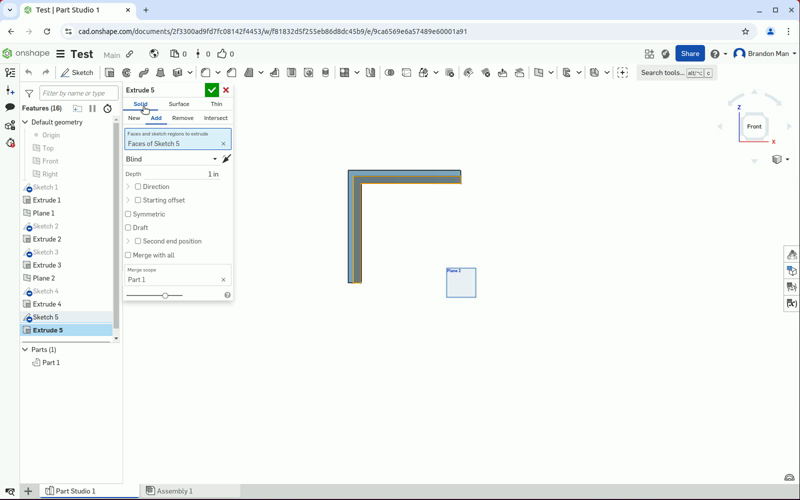
click(143, 106)
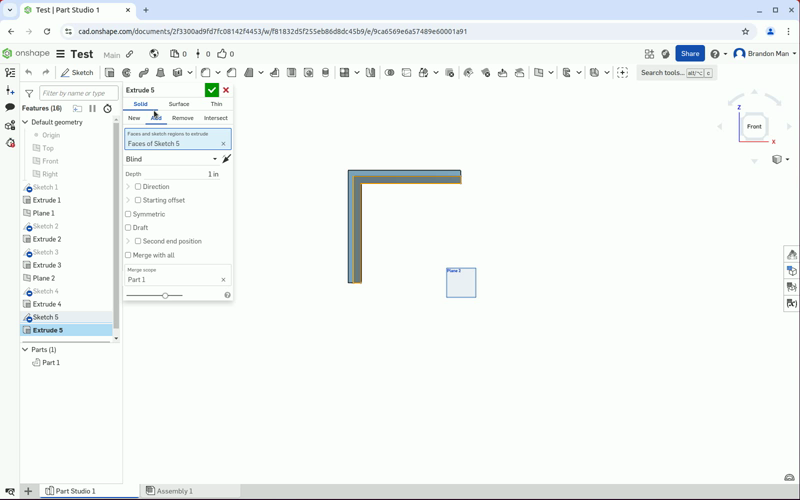
mouse_move(186, 120)
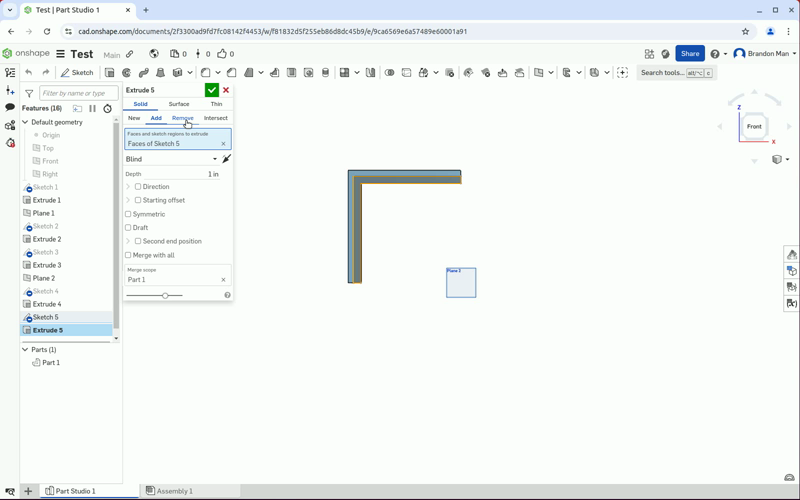
click(186, 120)
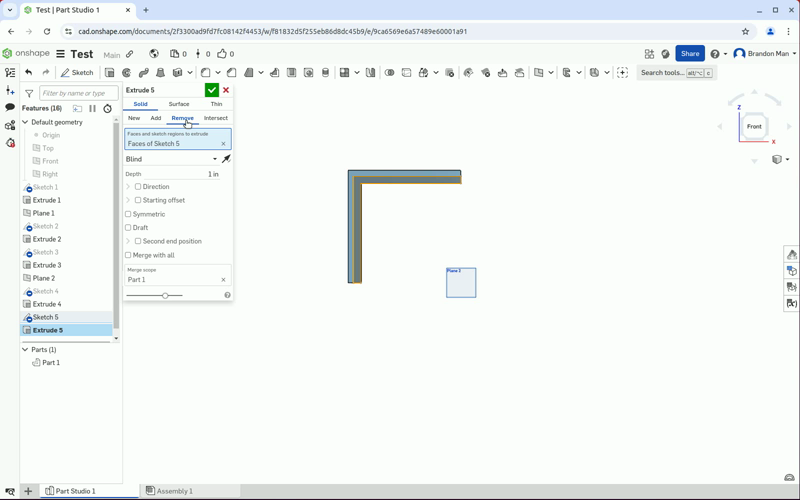
key(tab, 4)
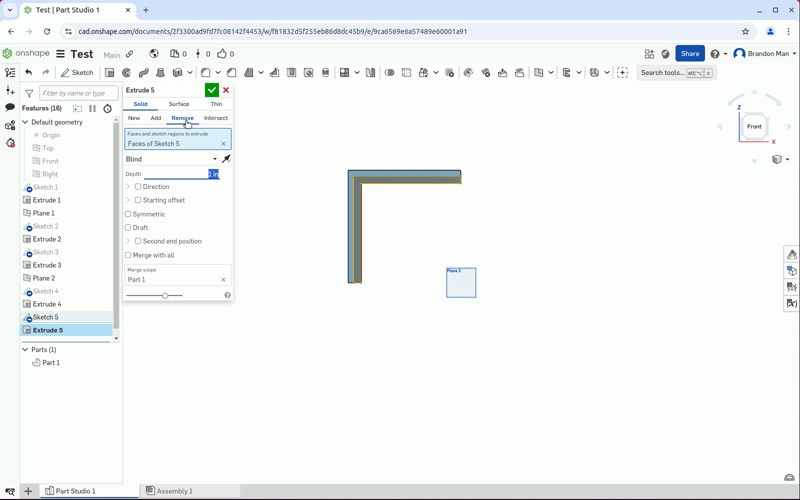
text(9.147)
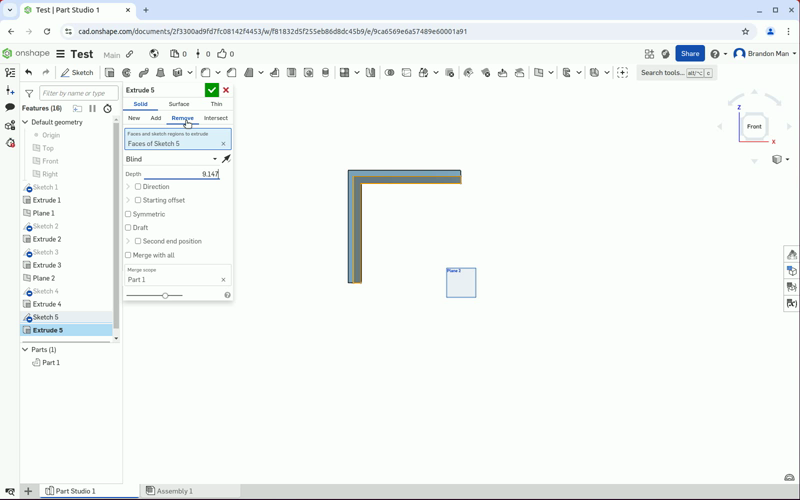
key(tab, 6)
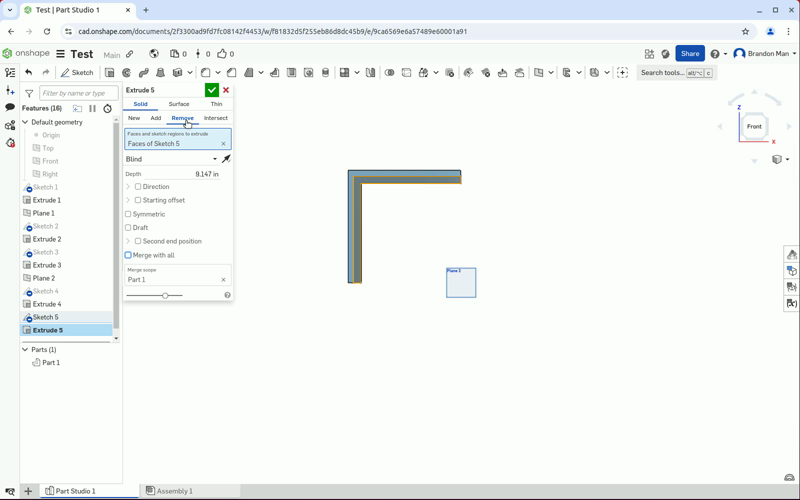
key(space)
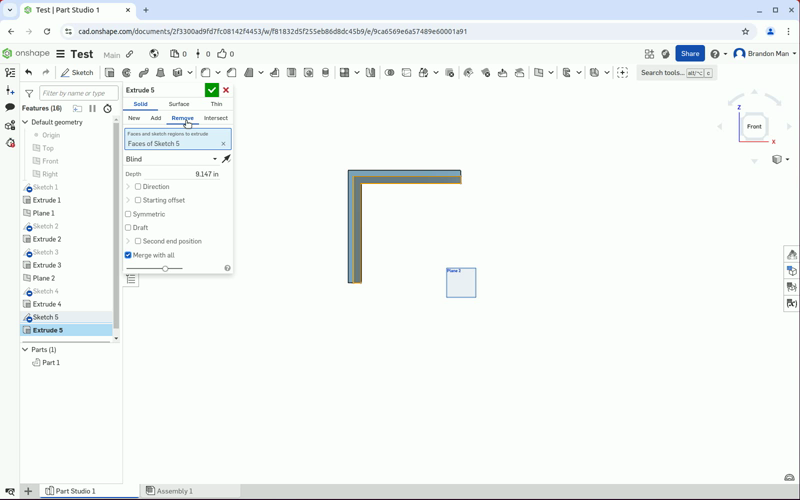
key(enter)
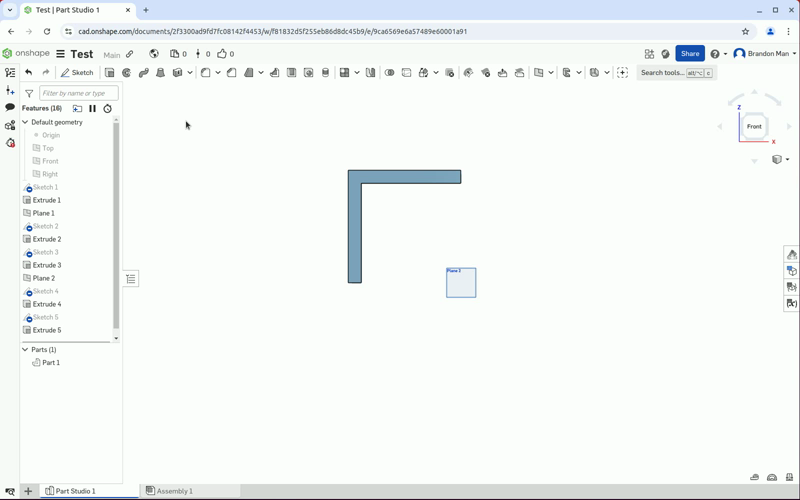
key(shift+h)
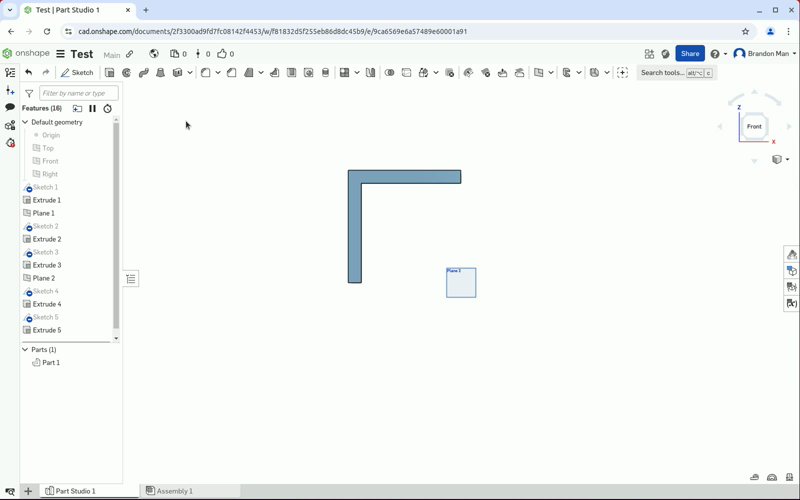
key(shift+h)
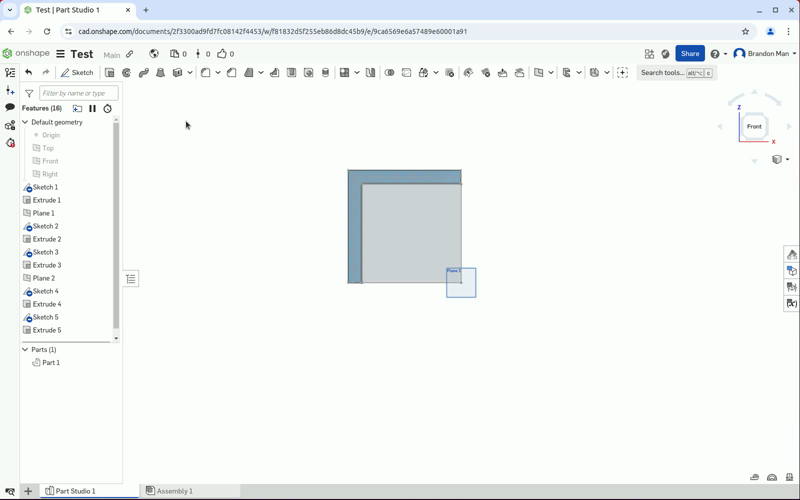
key(shift+7)
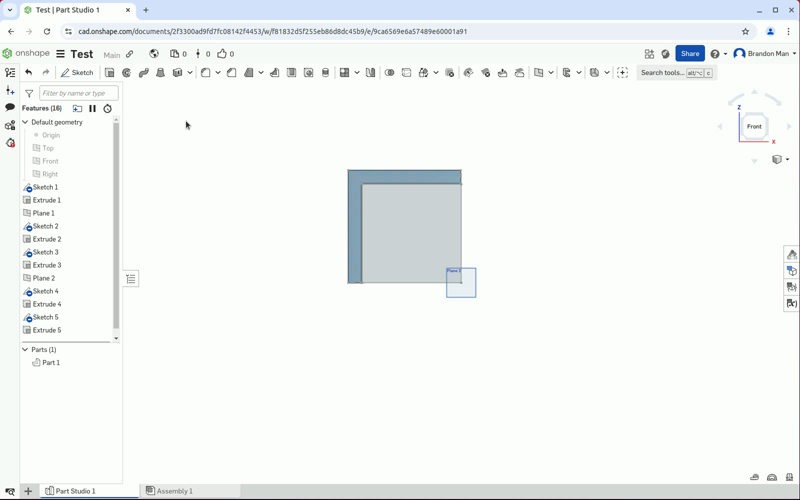
key(left, 2)
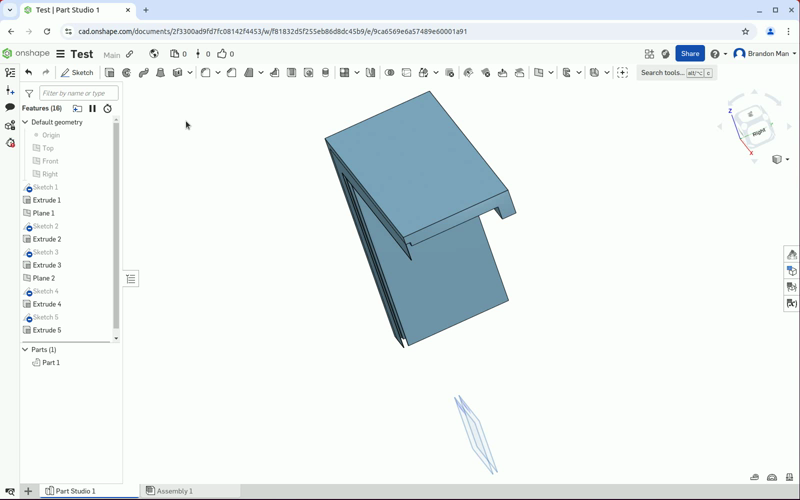
key(down, 2)
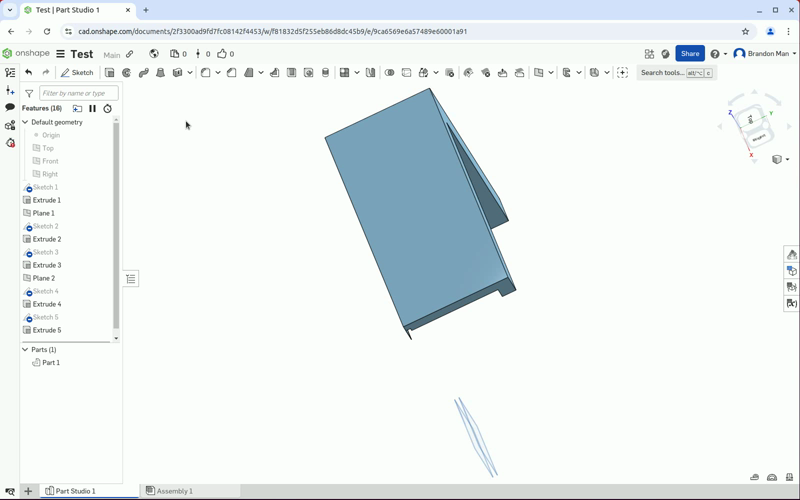
key(up, 2)
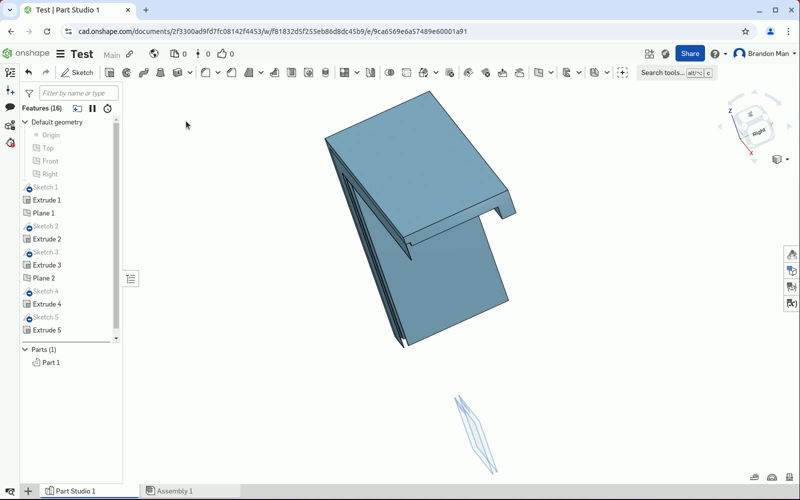
key(right, 2)
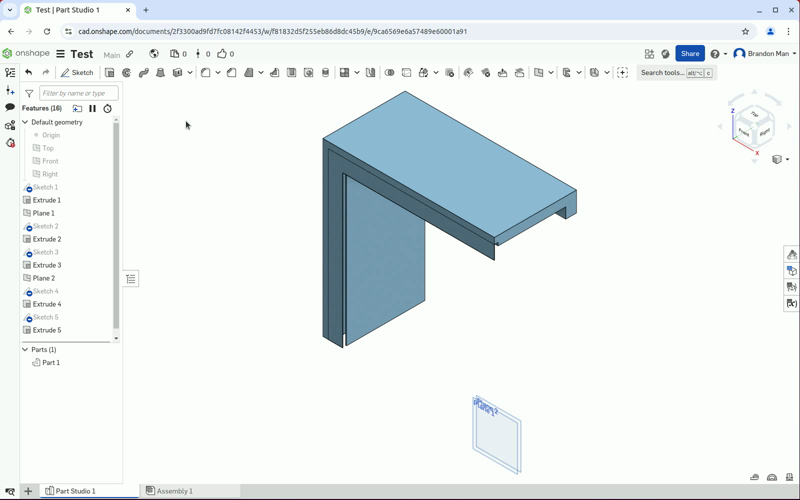
mouse_move(69, 189)
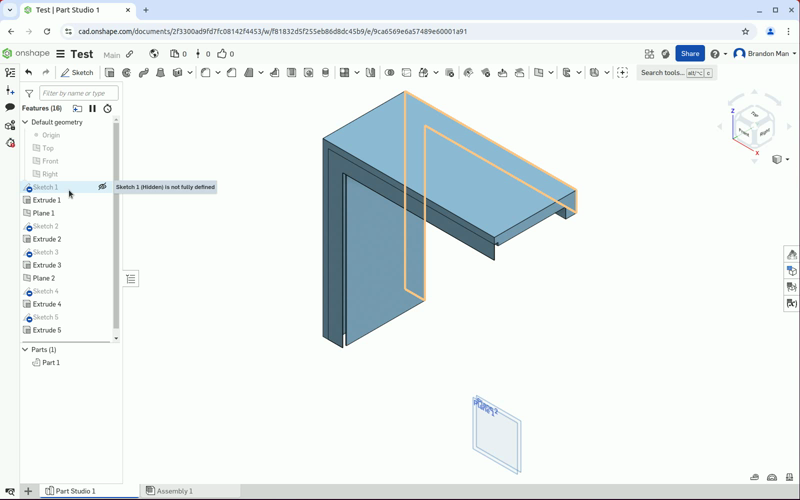
click(69, 189)